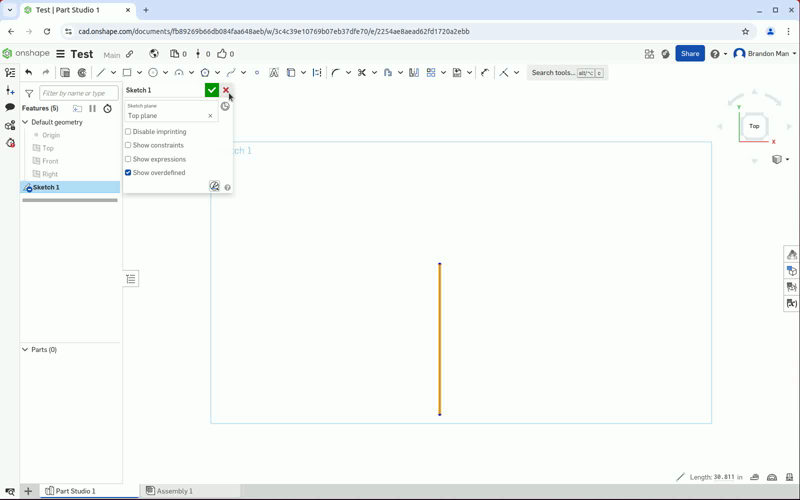
key(shift+h)
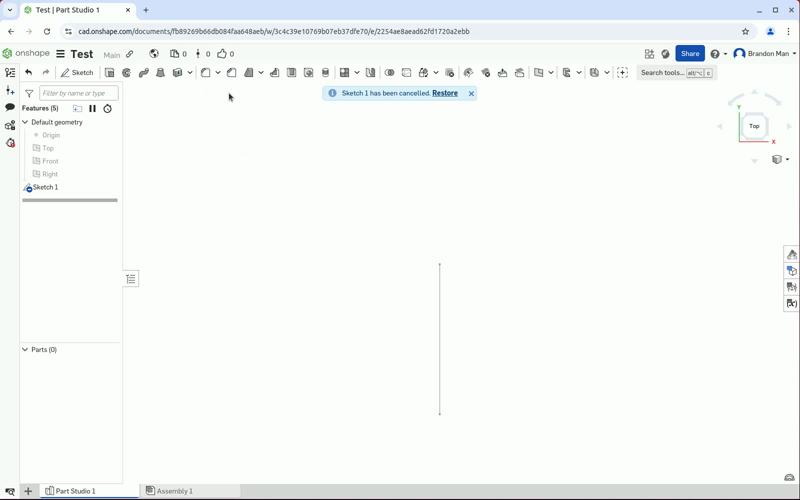
key(shift+s)
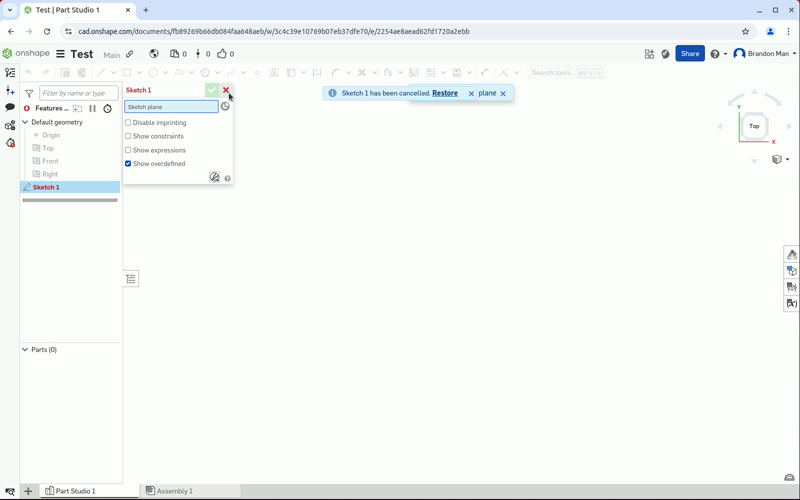
mouse_move(73, 150)
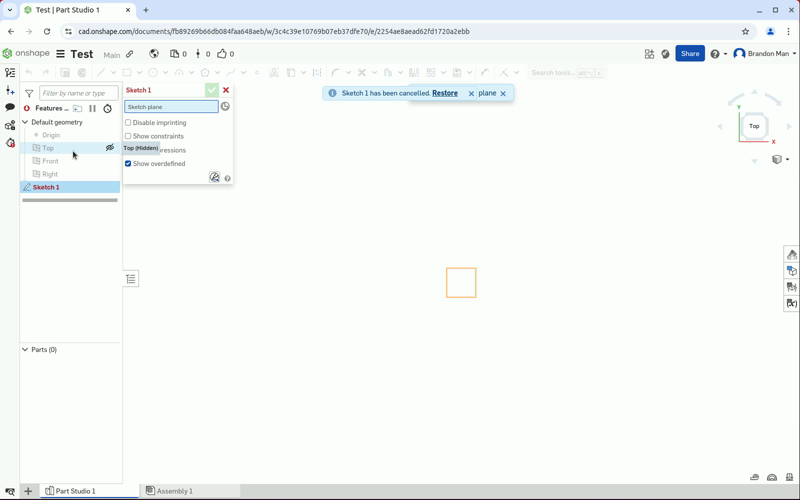
click(73, 150)
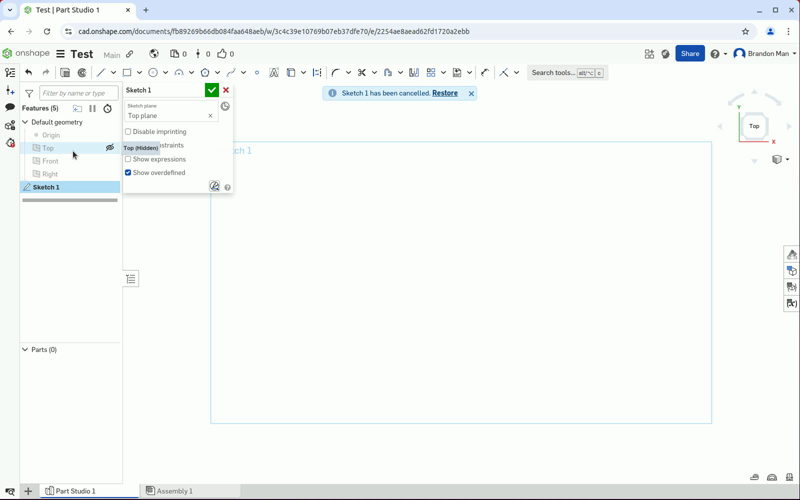
mouse_move(73, 352)
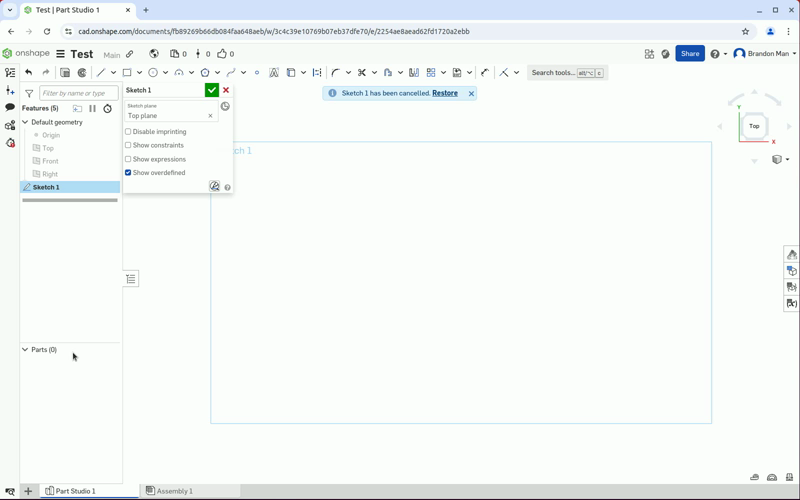
key(y)
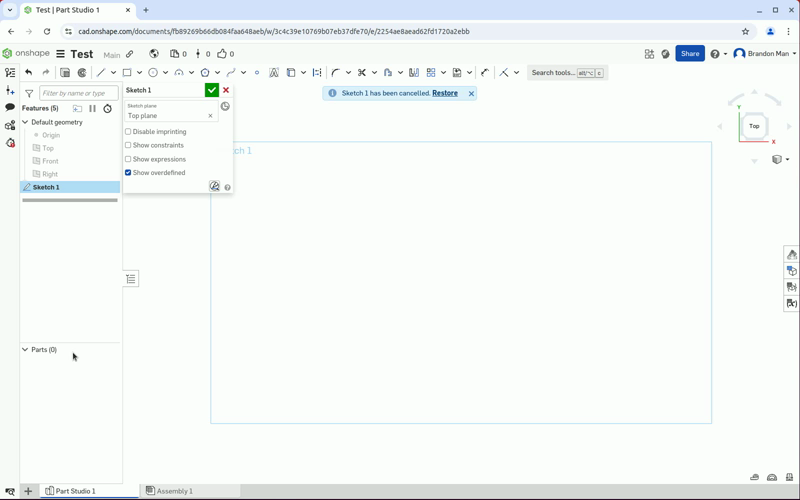
key(l)
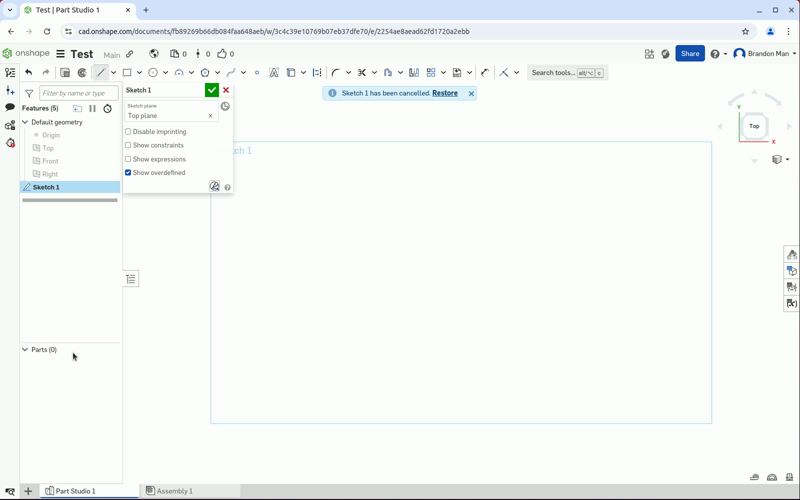
key_down(shift)
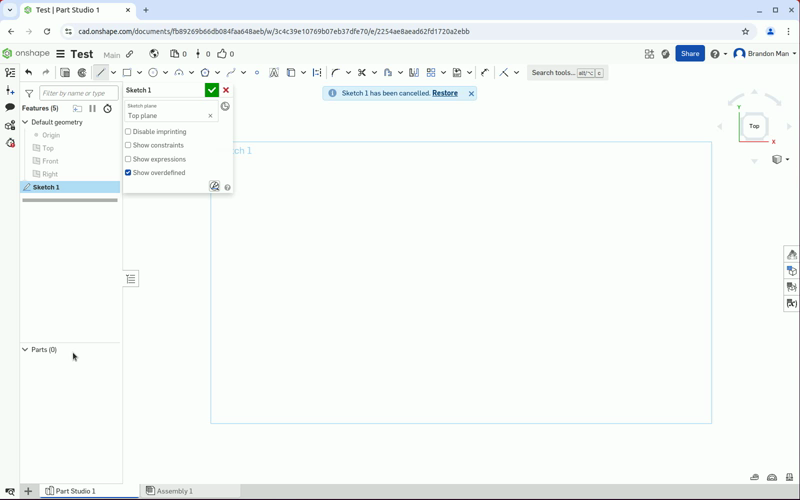
mouse_move(403, 292)
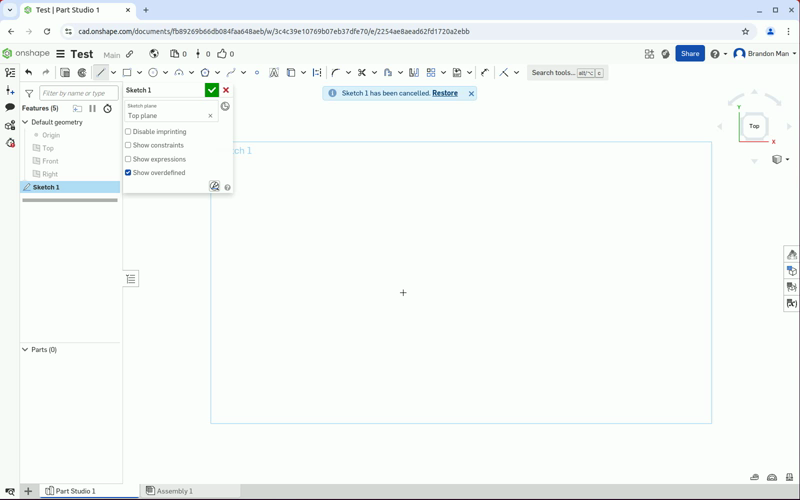
click(403, 292)
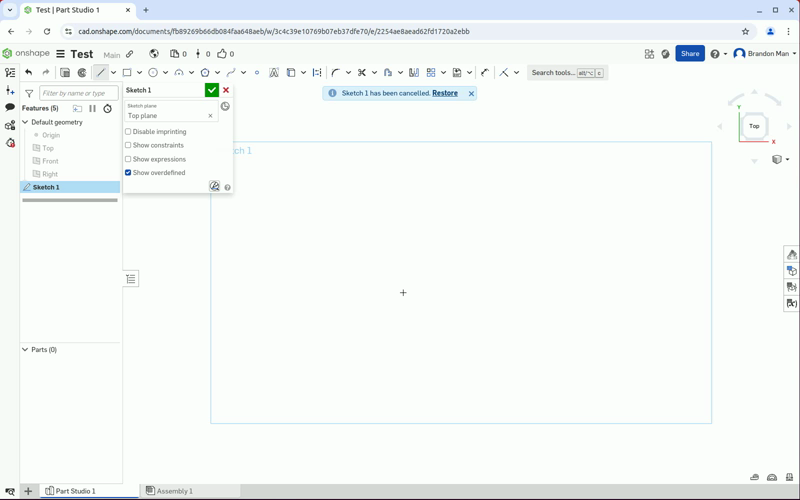
key_up(shift)
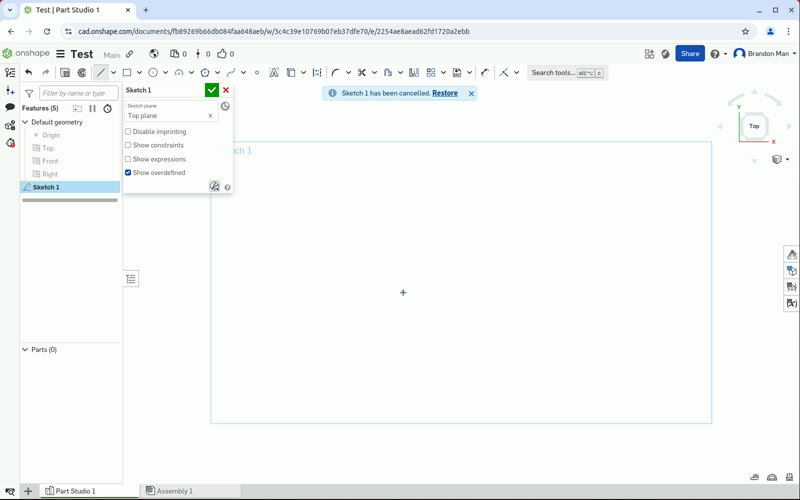
key_down(shift)
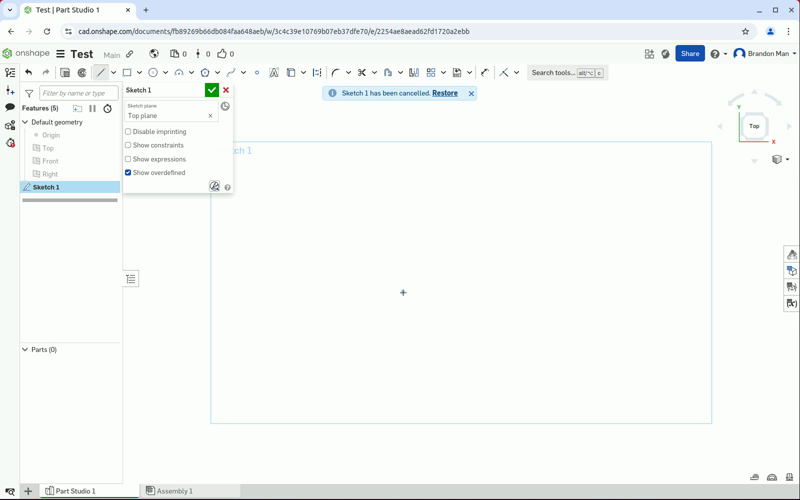
mouse_move(572, 292)
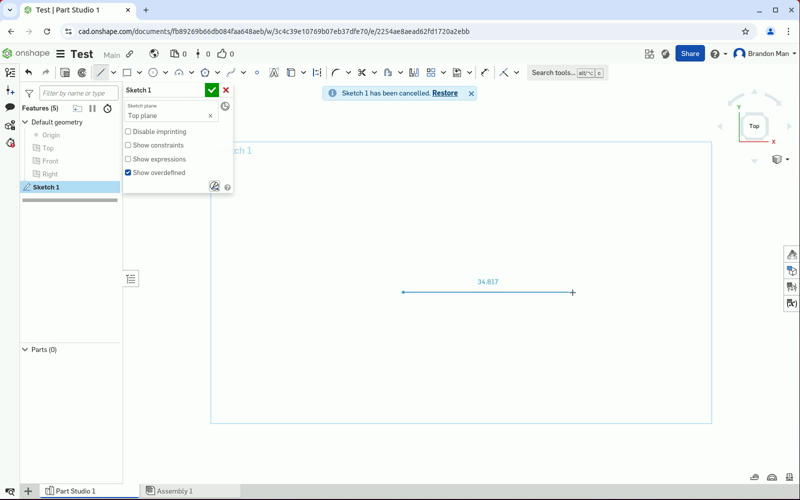
click(572, 292)
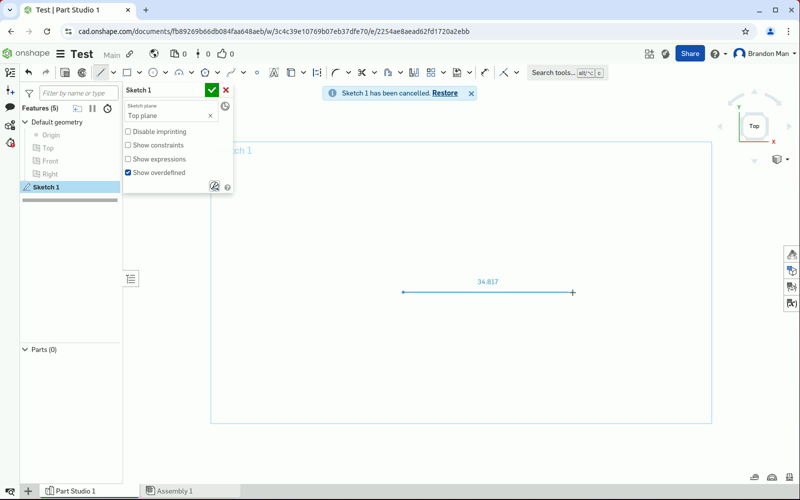
key_up(shift)
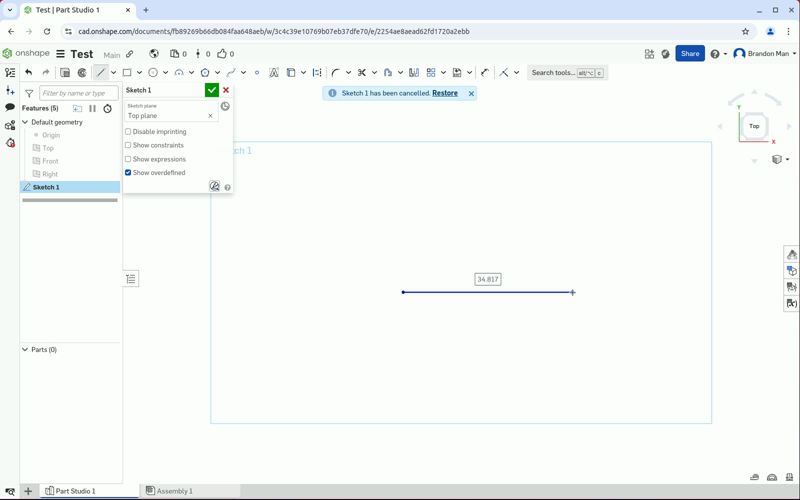
key_down(shift)
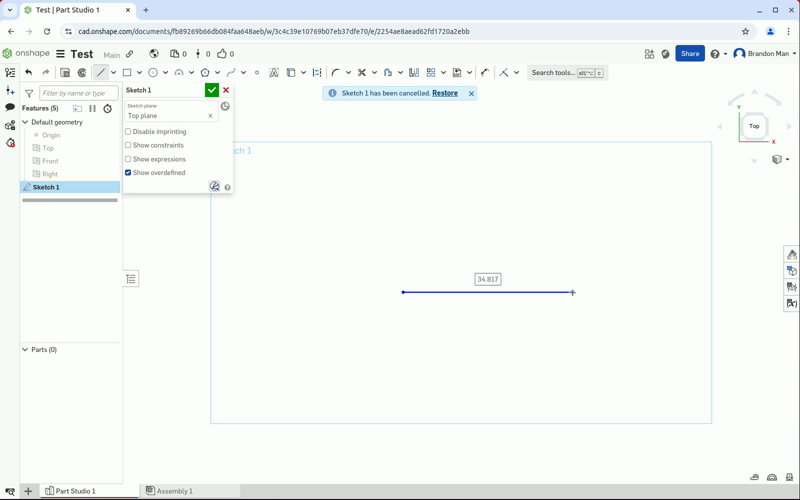
mouse_move(572, 219)
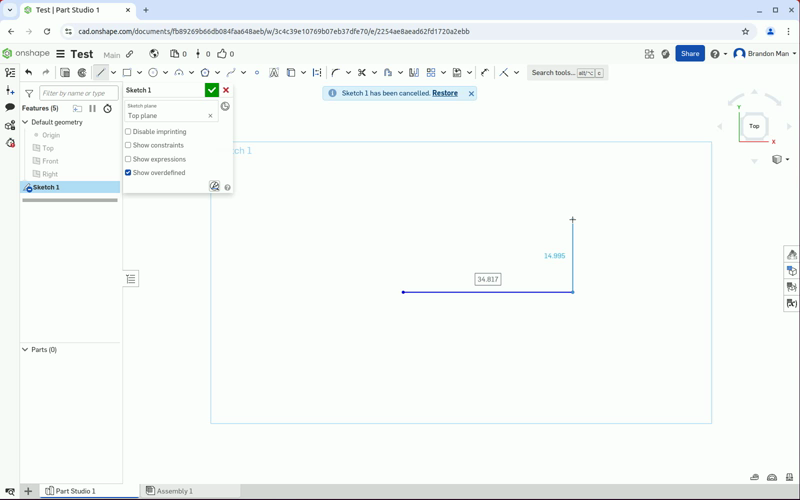
click(572, 219)
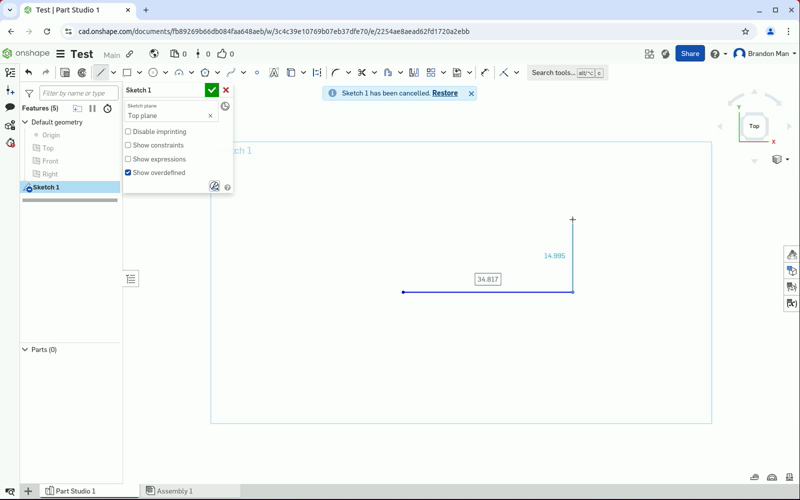
key_up(shift)
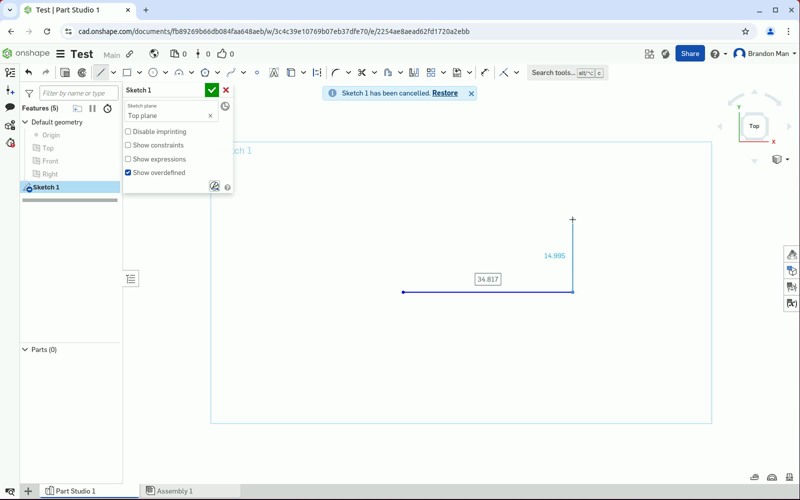
key_down(shift)
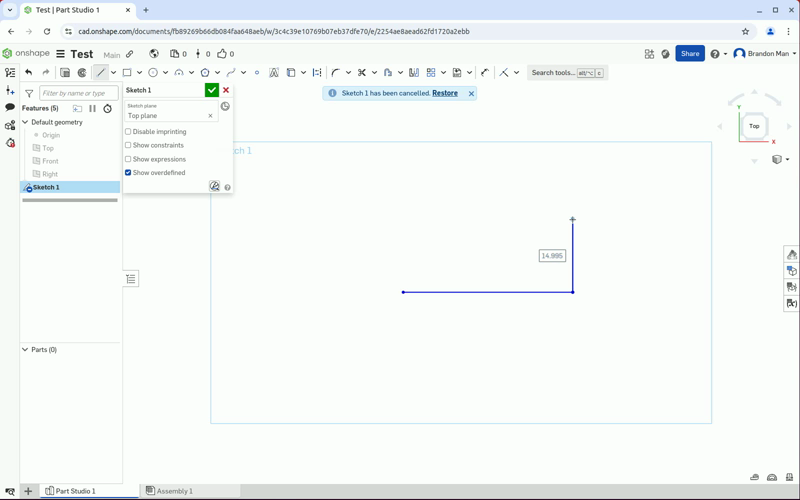
mouse_move(403, 219)
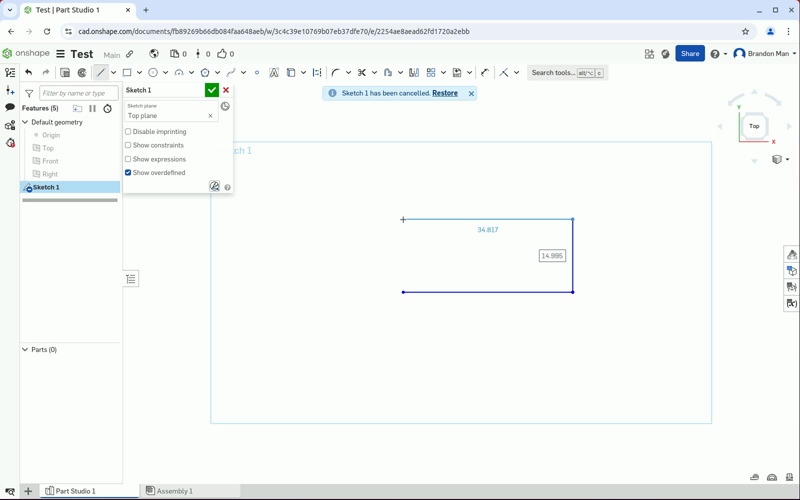
click(403, 219)
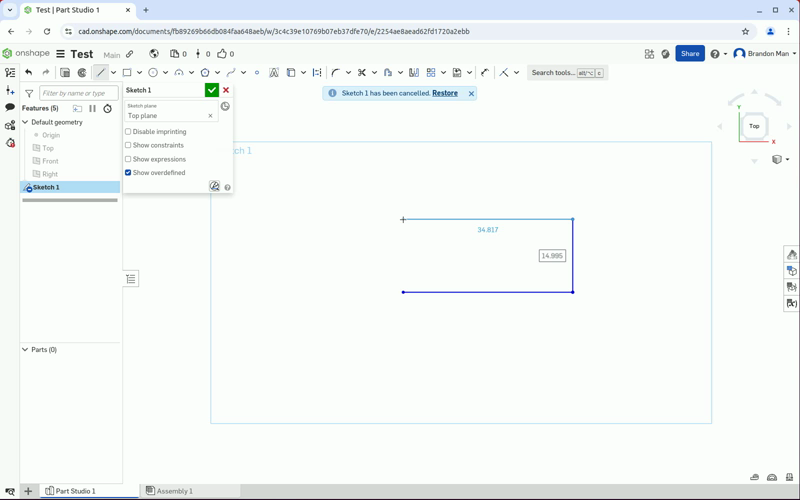
key_up(shift)
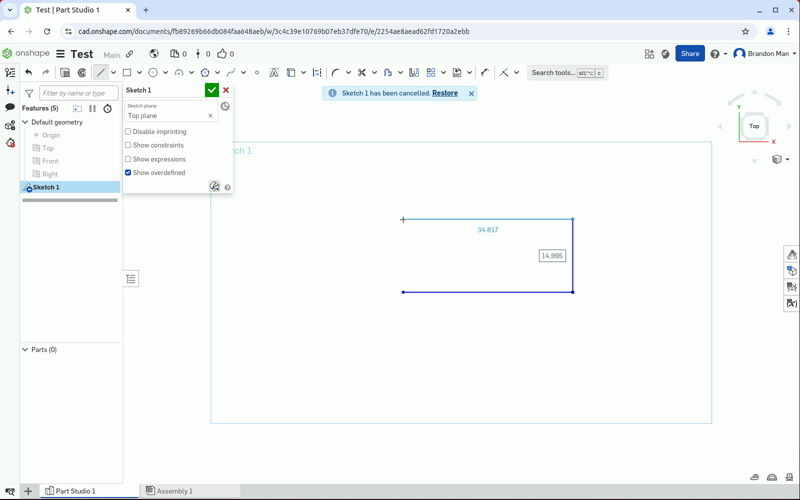
key_down(shift)
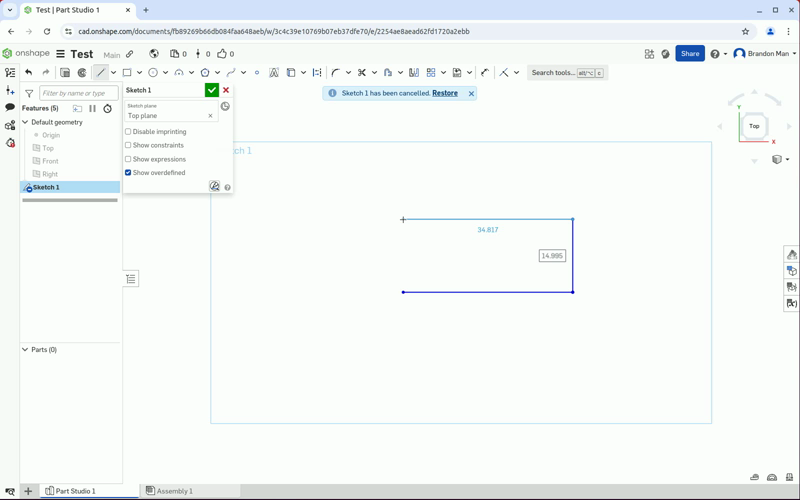
mouse_move(403, 292)
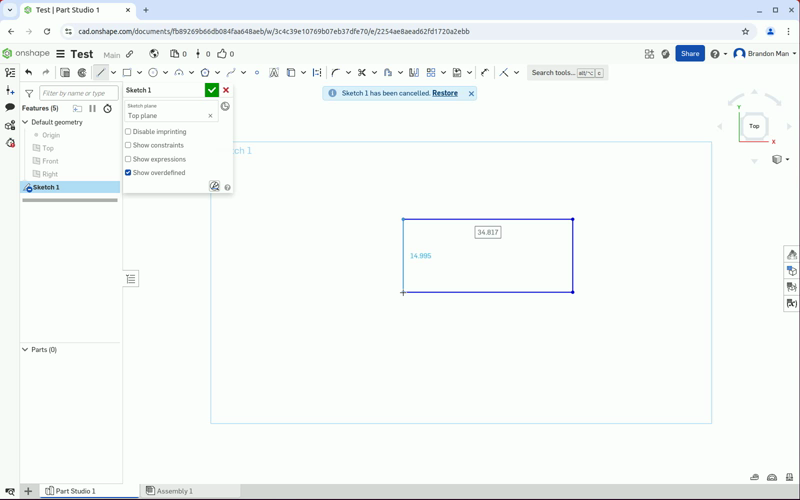
key_up(shift)
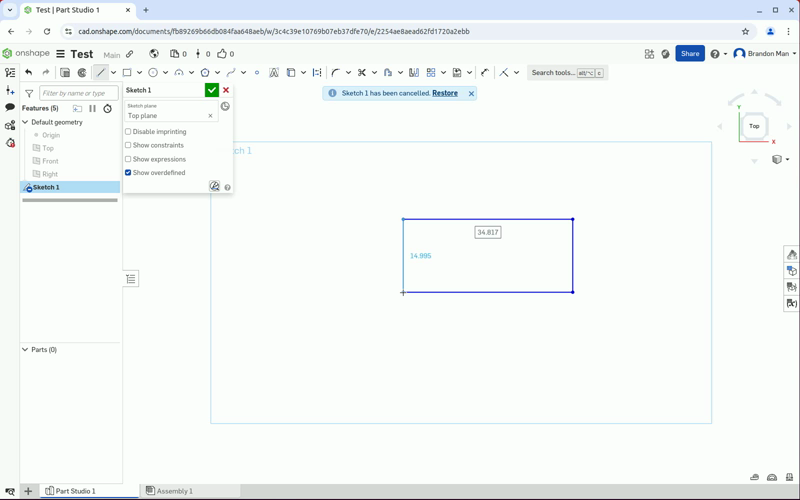
click(403, 292)
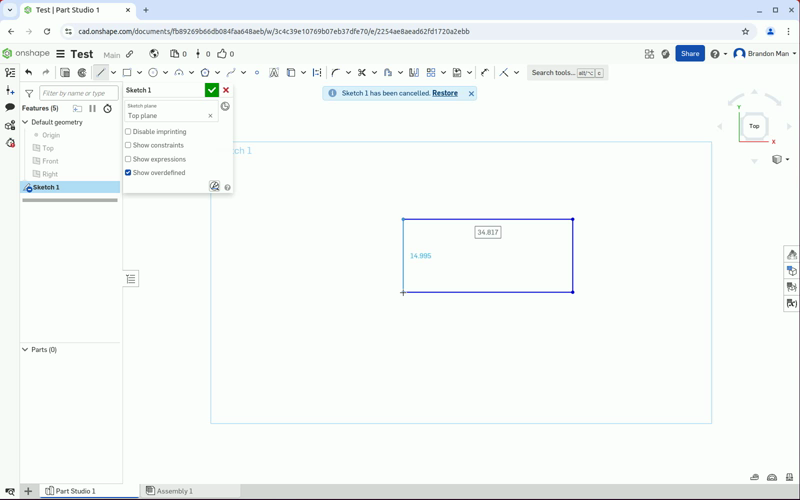
key(esc)
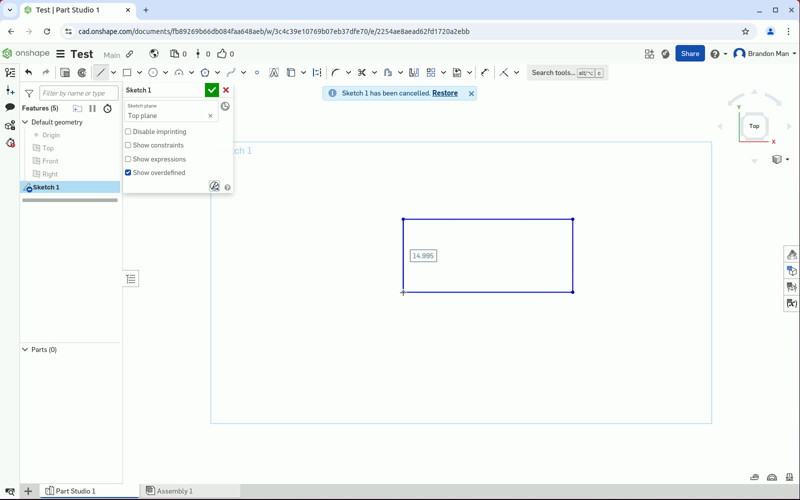
key(c)
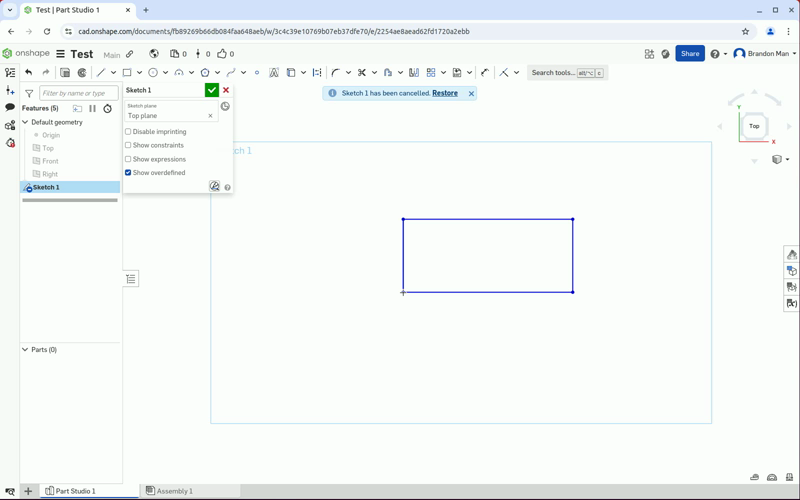
key_down(shift)
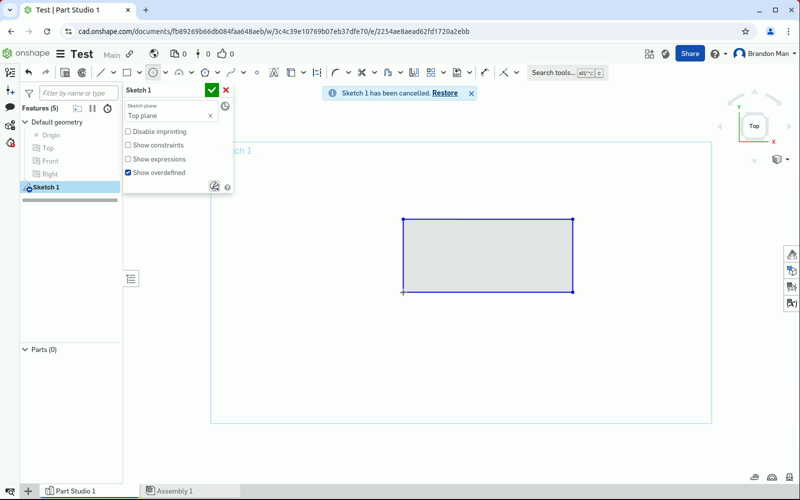
mouse_move(417, 276)
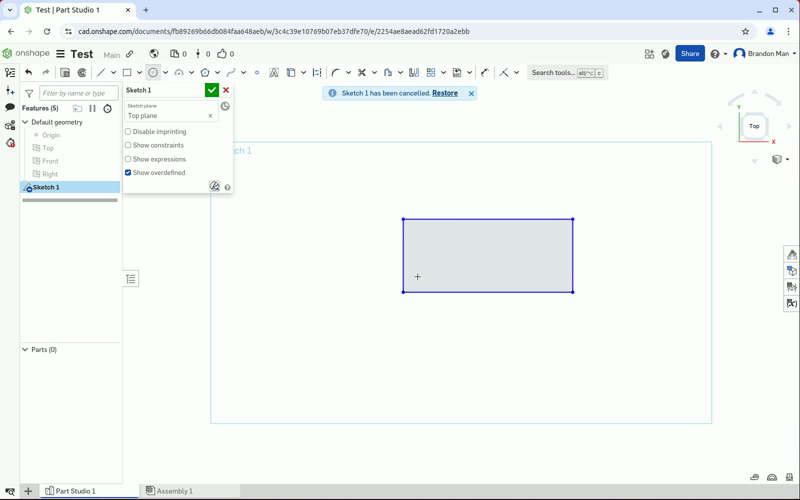
click(417, 276)
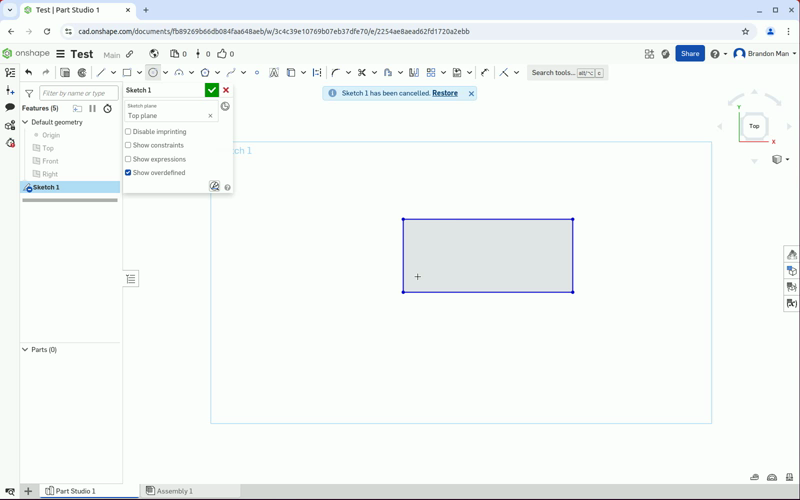
key_up(shift)
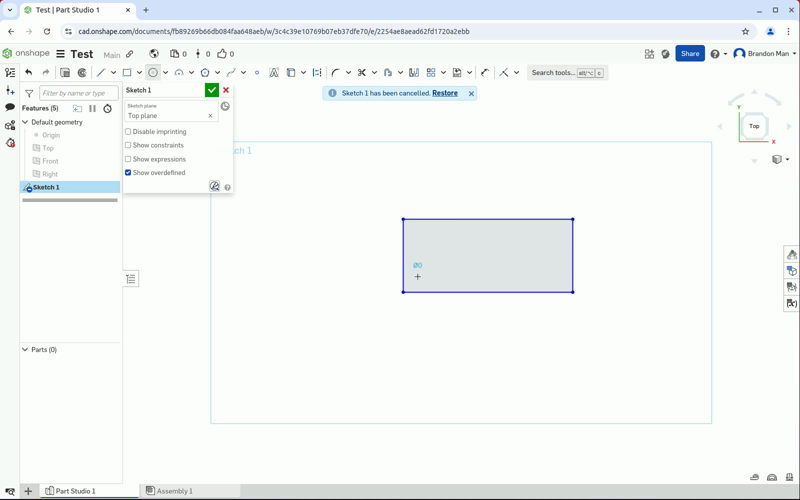
mouse_move(421, 276)
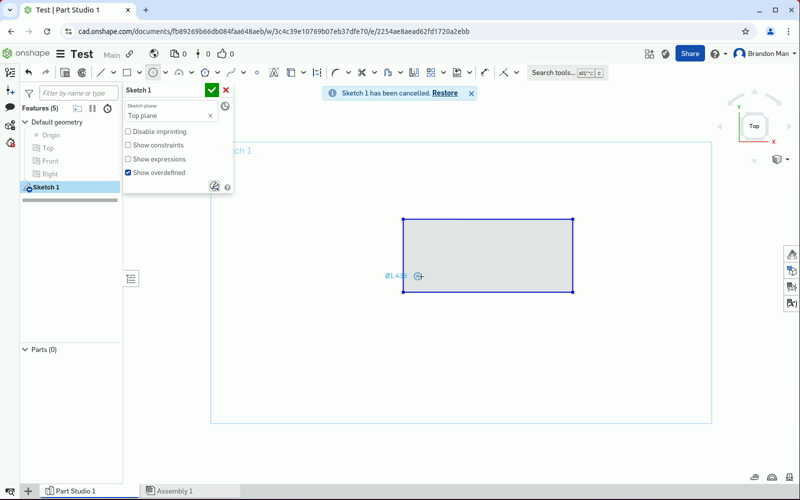
click(421, 276)
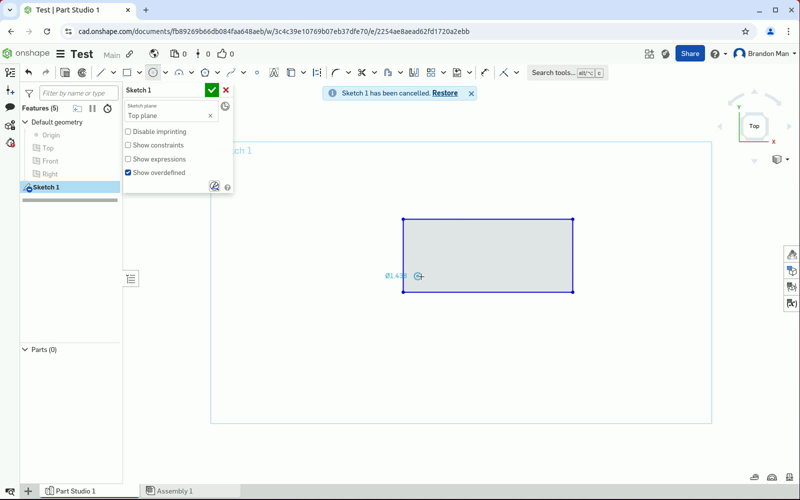
key(esc)
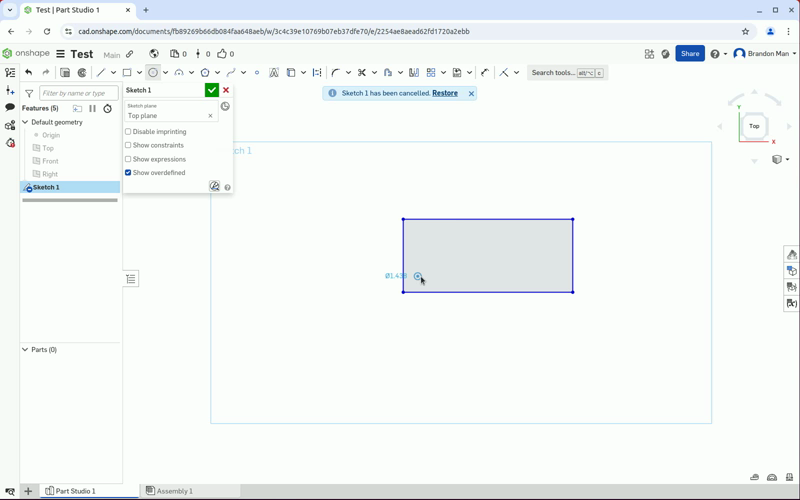
key(c)
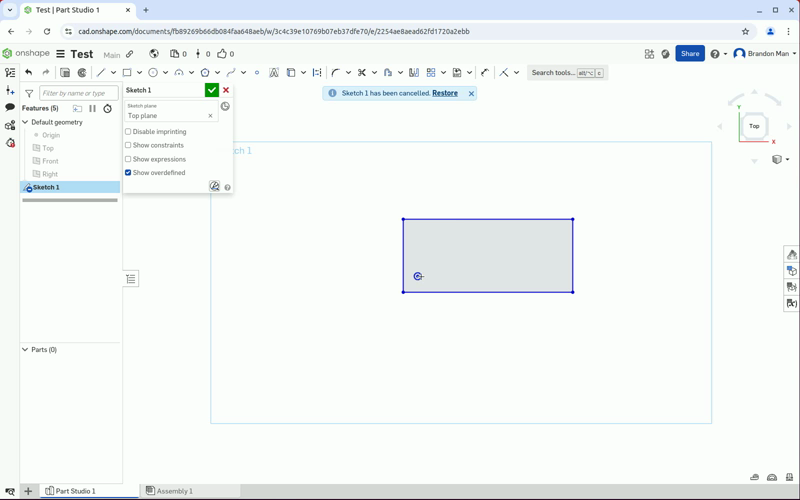
key_down(shift)
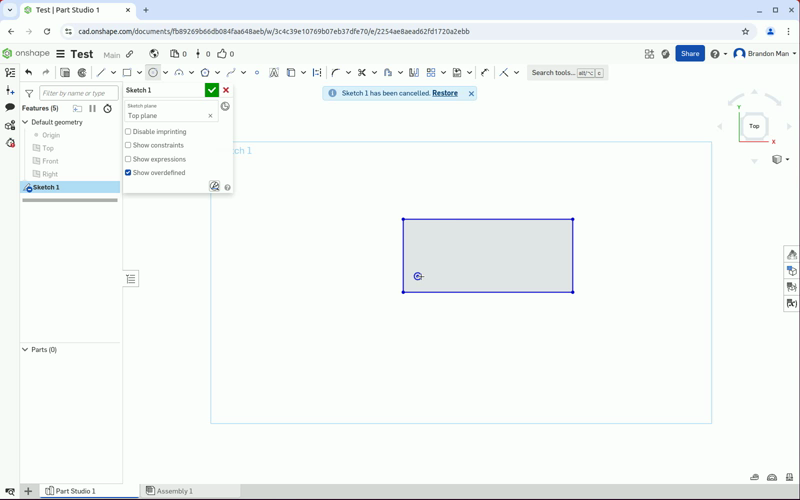
mouse_move(417, 233)
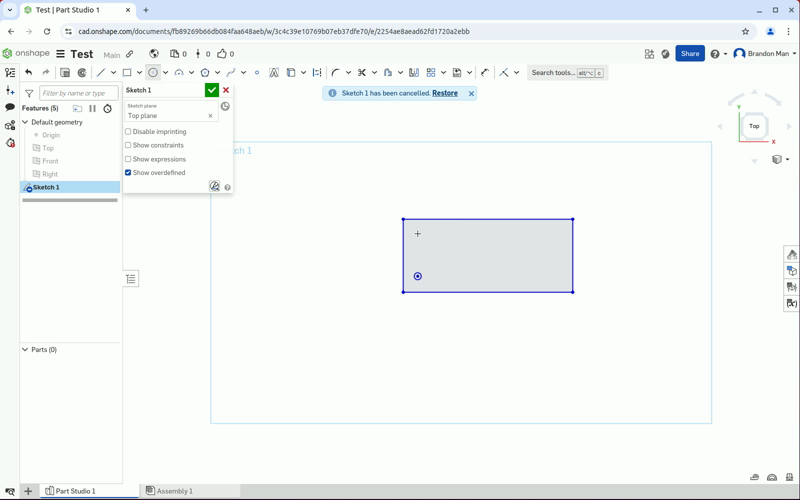
click(417, 233)
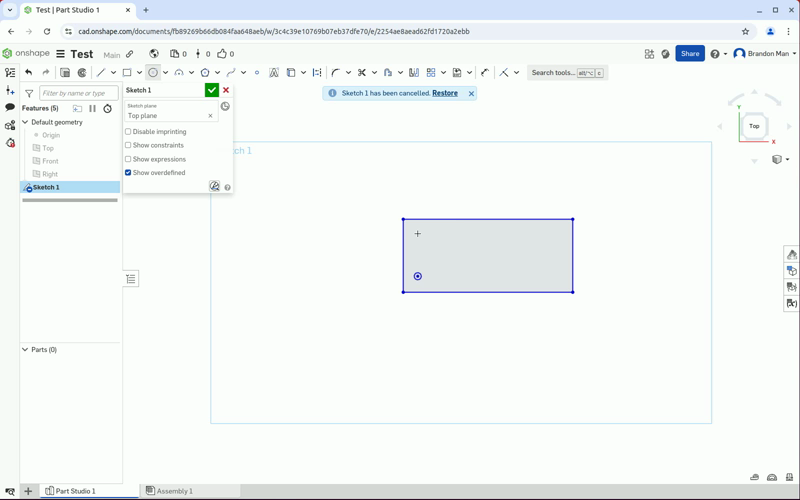
key_up(shift)
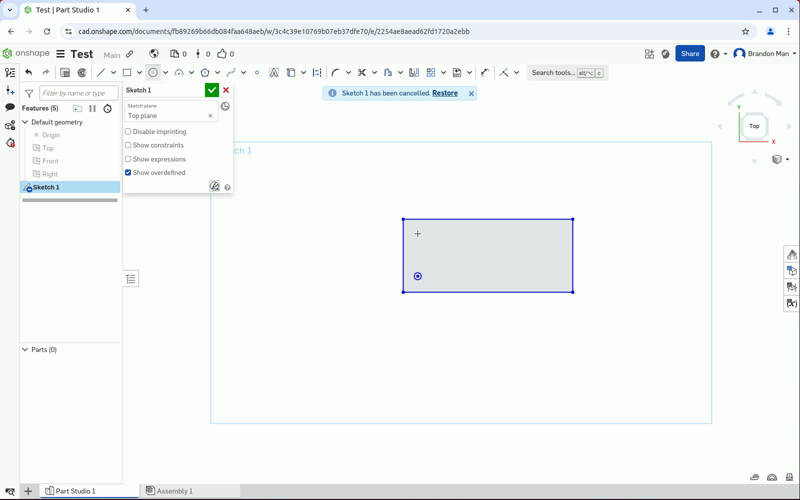
mouse_move(421, 233)
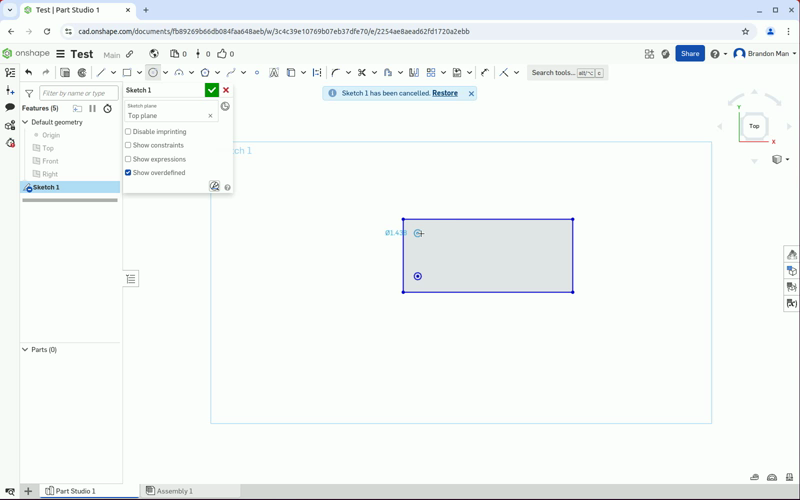
click(421, 233)
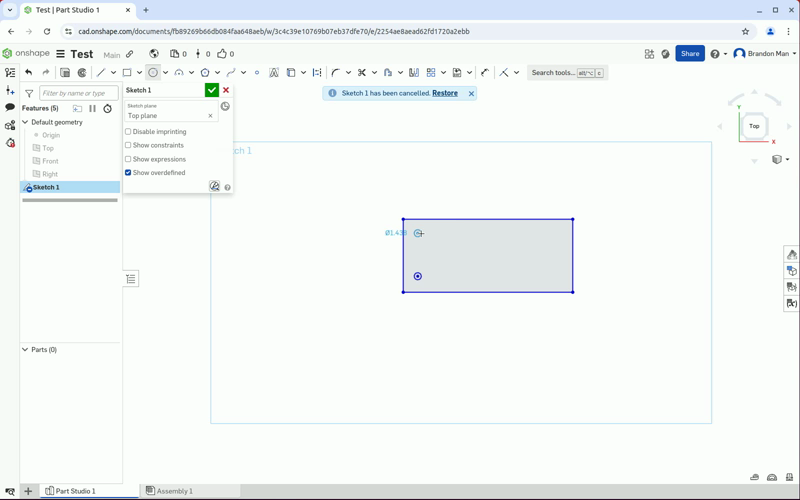
key(esc)
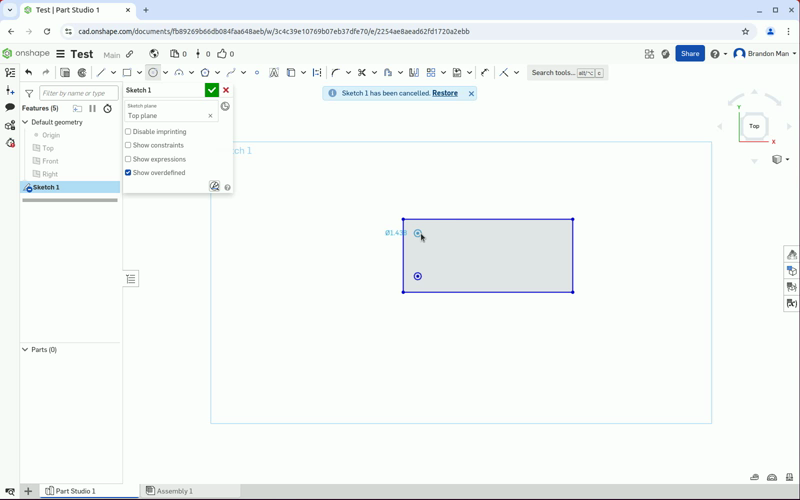
key(l)
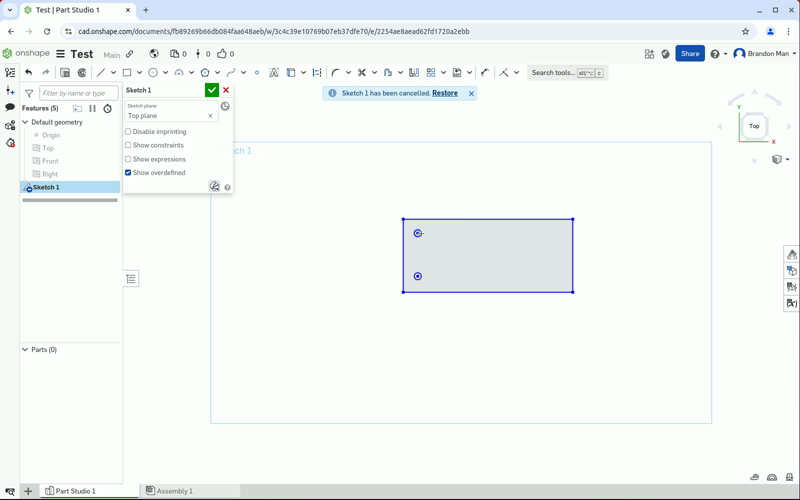
key_down(shift)
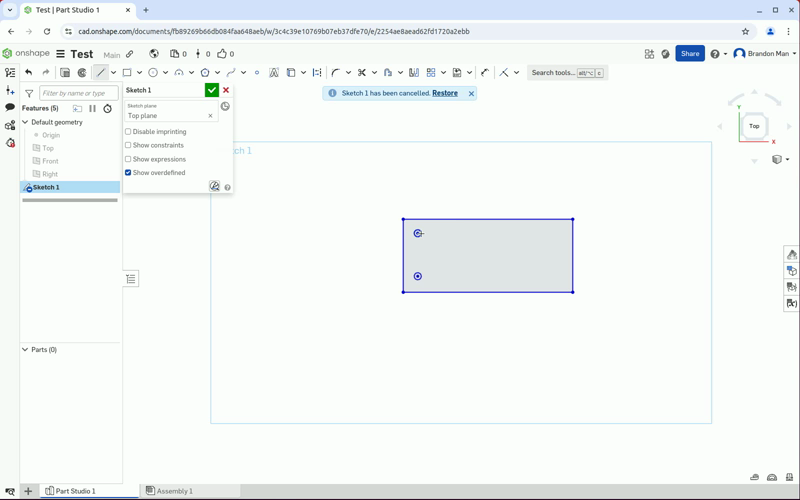
mouse_move(460, 283)
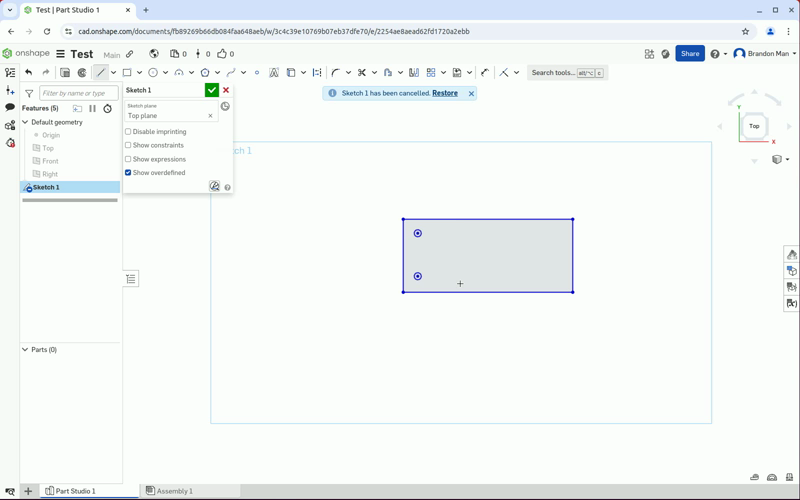
click(460, 283)
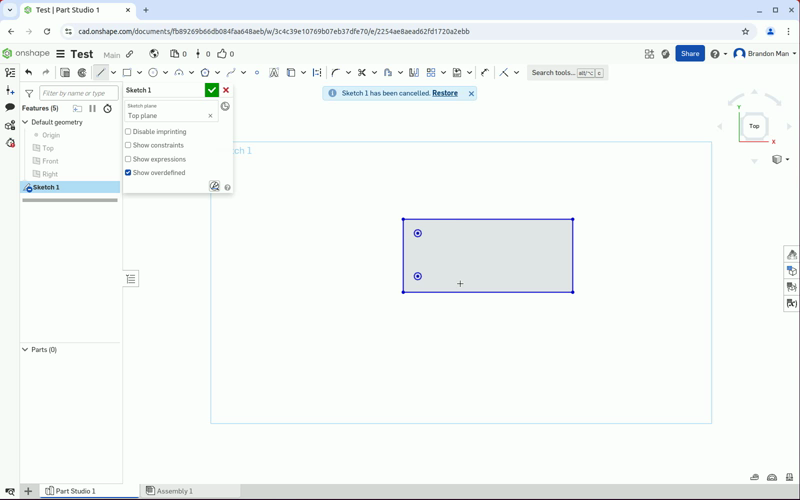
key_up(shift)
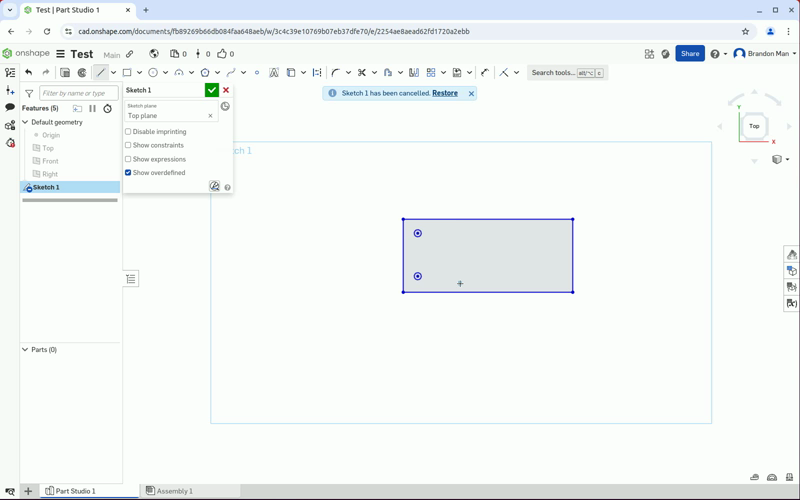
key_down(shift)
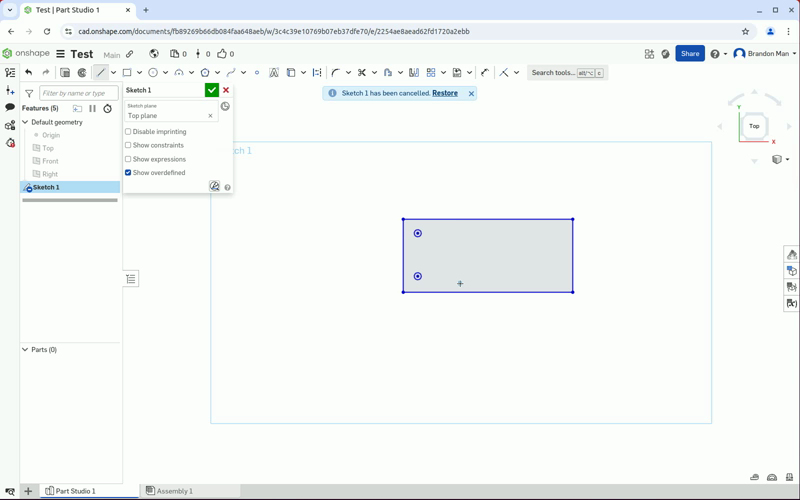
mouse_move(563, 283)
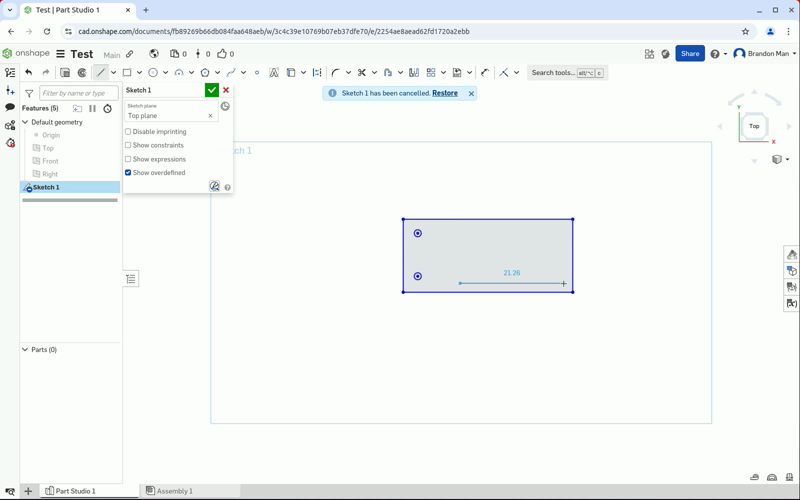
click(563, 283)
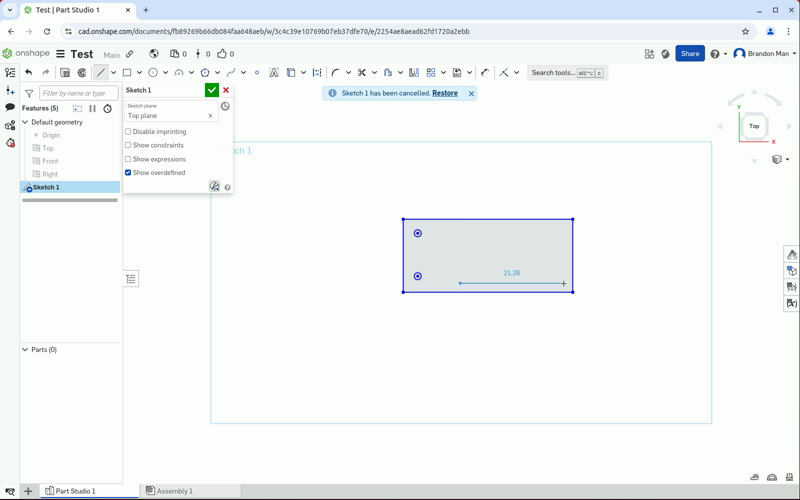
key_up(shift)
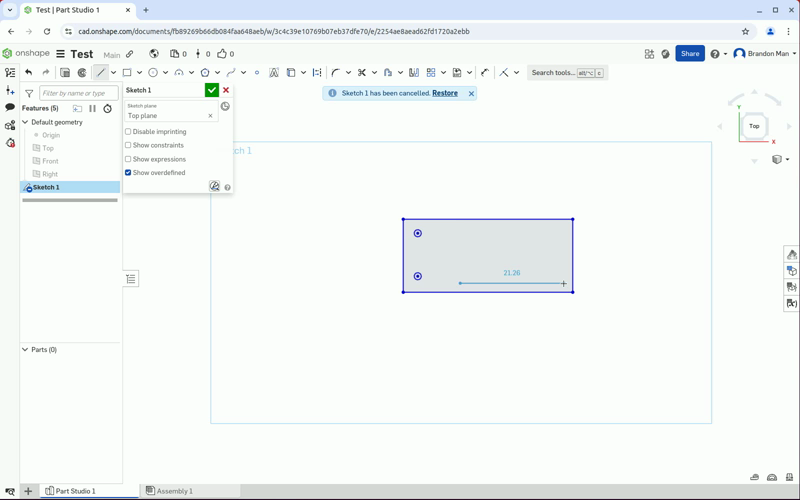
key_down(shift)
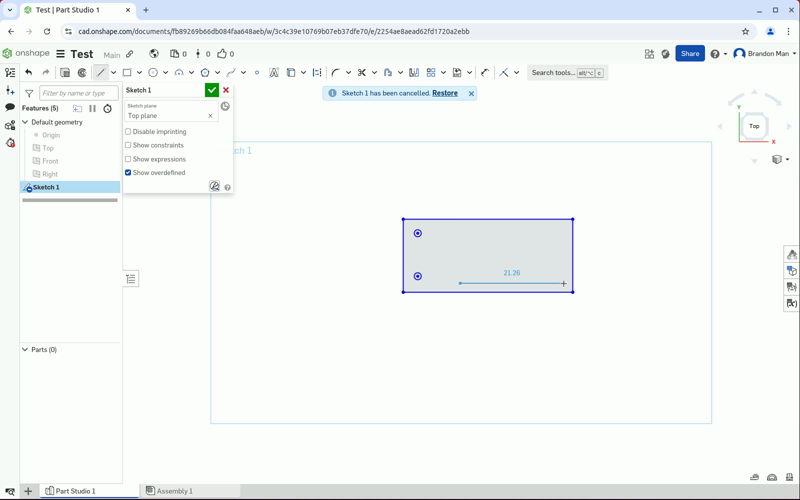
mouse_move(589, 283)
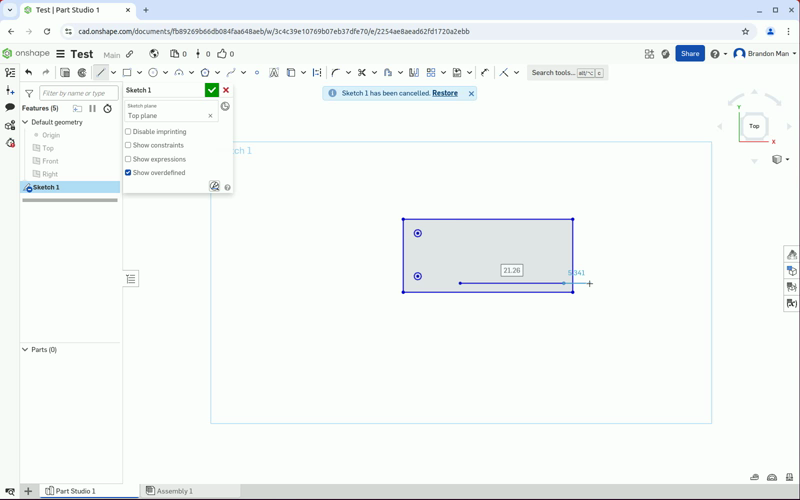
mouse_move(563, 228)
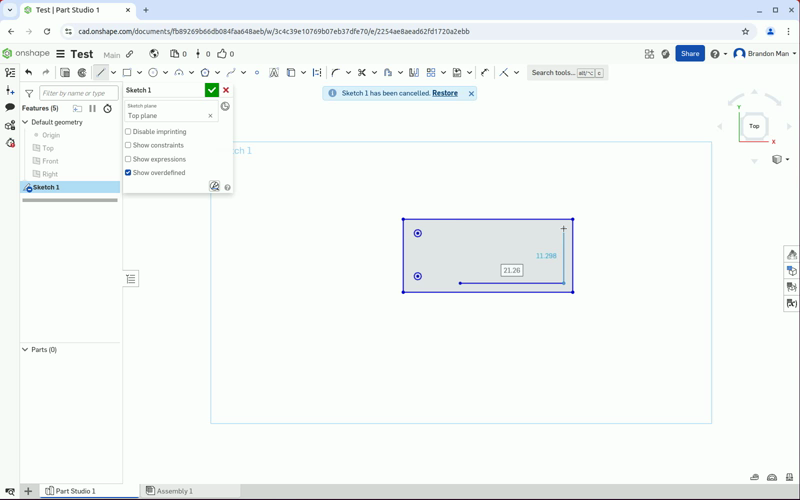
click(563, 228)
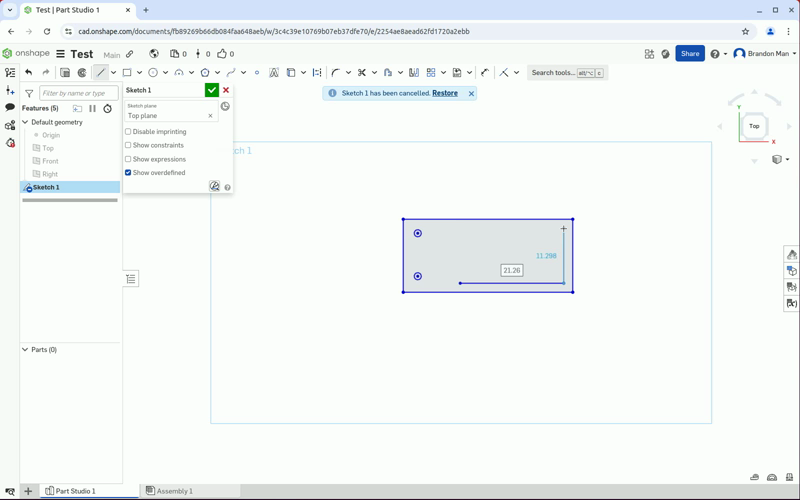
key_up(shift)
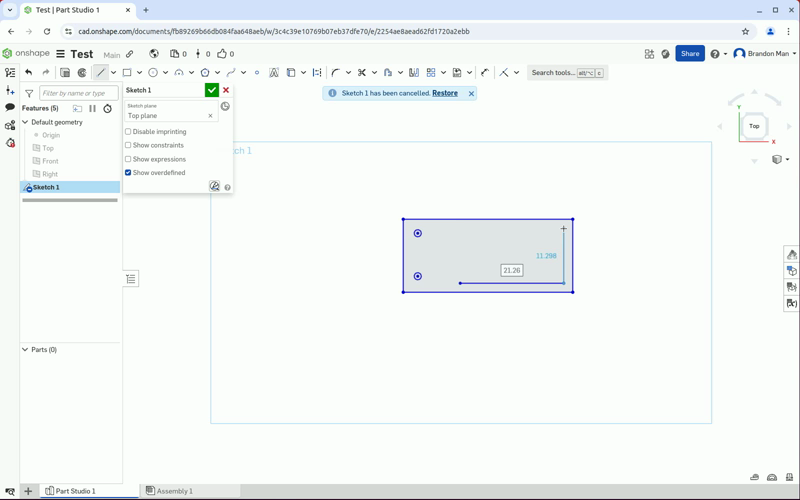
key_down(shift)
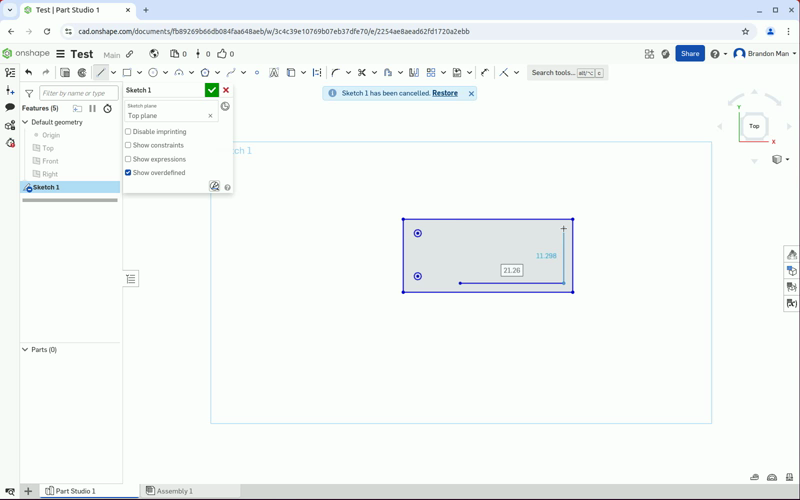
mouse_move(460, 228)
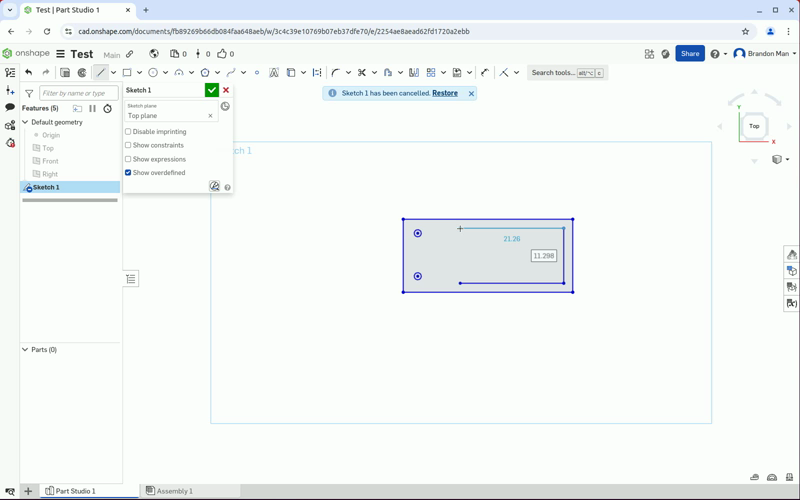
click(460, 228)
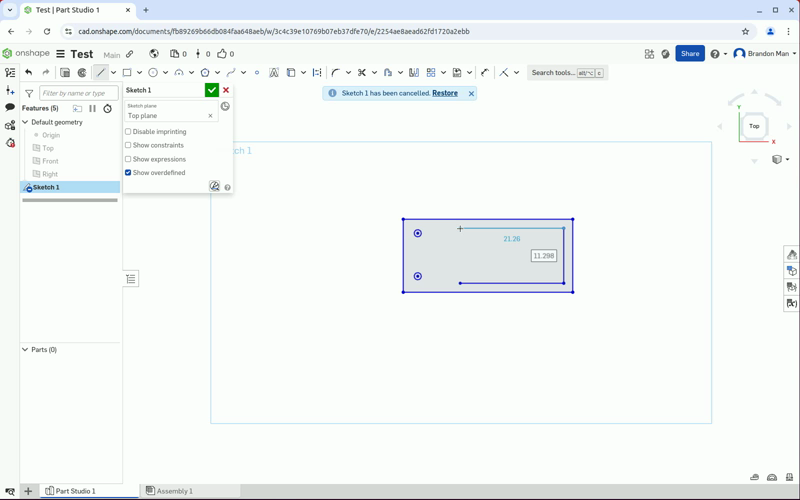
key_up(shift)
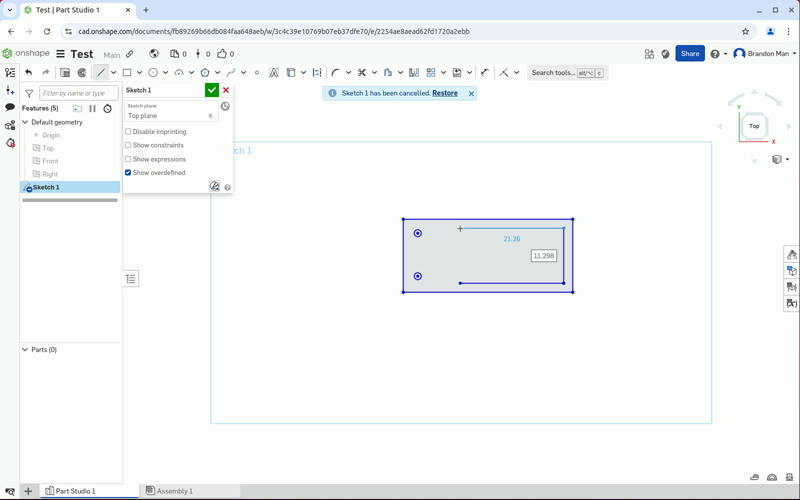
mouse_move(490, 228)
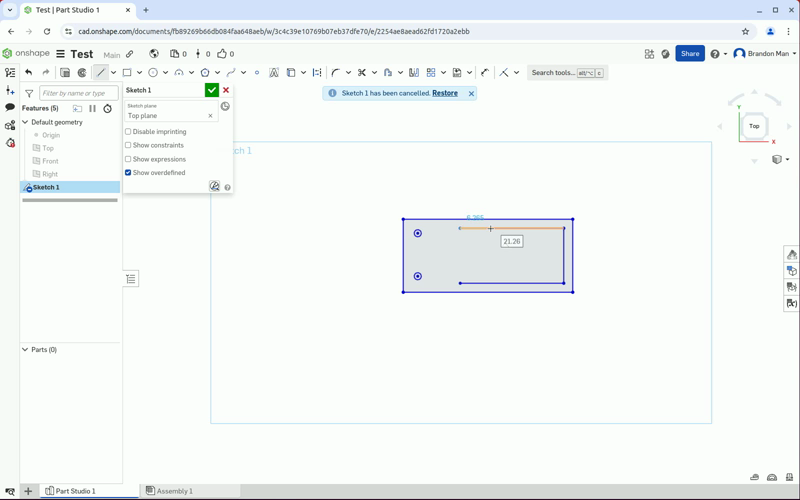
key_down(shift)
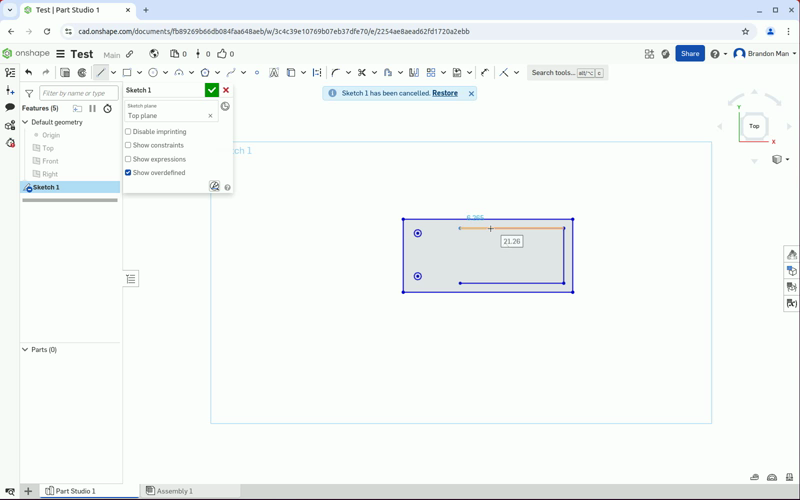
mouse_move(460, 283)
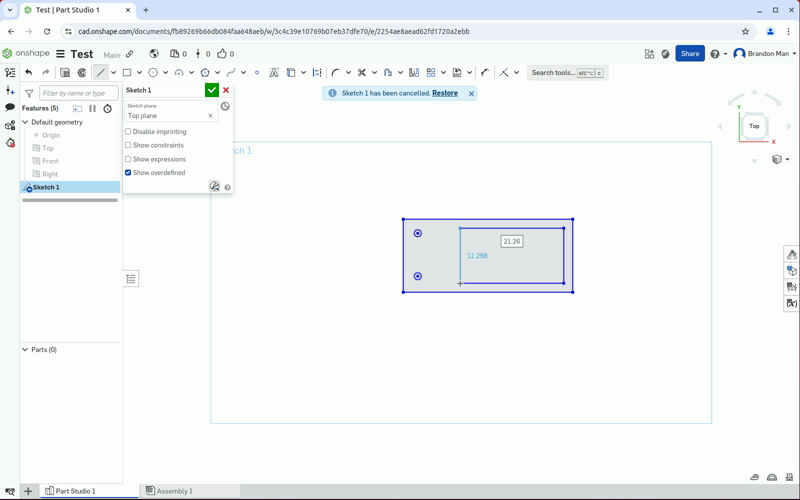
key_up(shift)
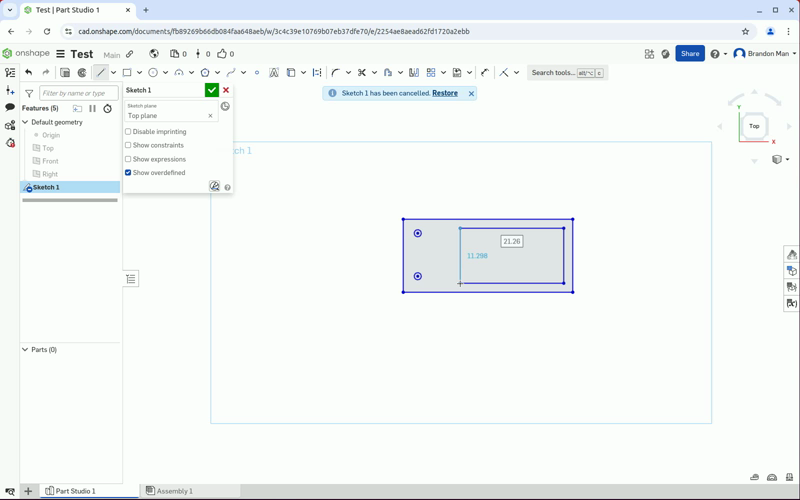
click(460, 283)
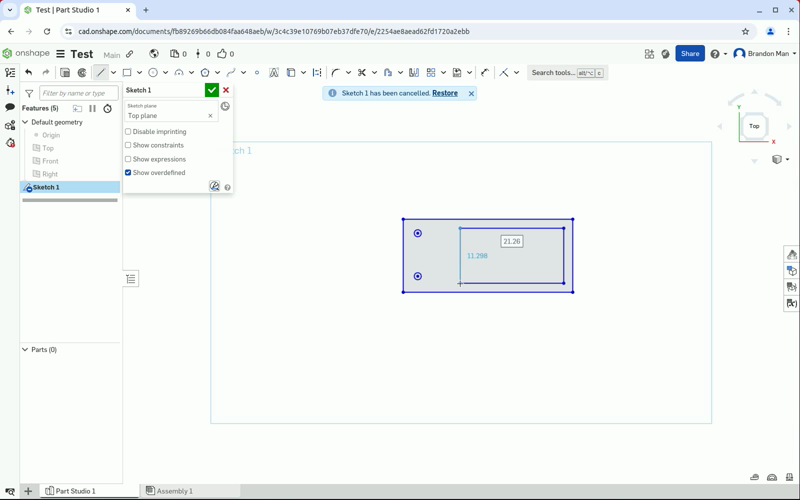
key(esc)
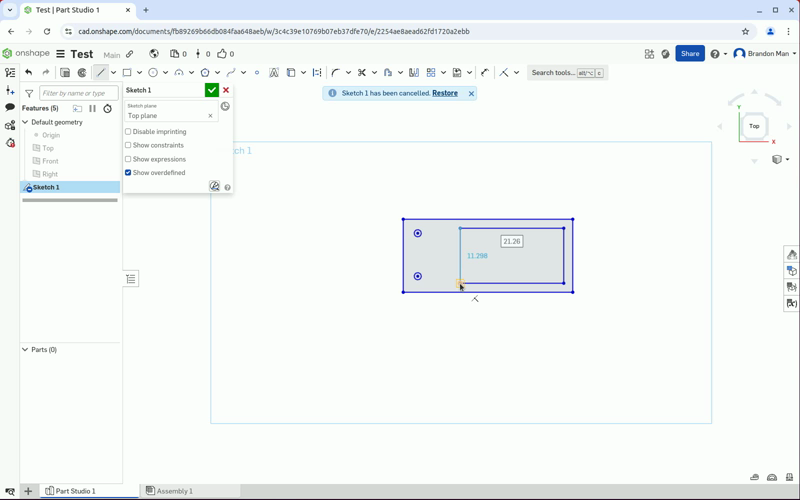
mouse_move(450, 242)
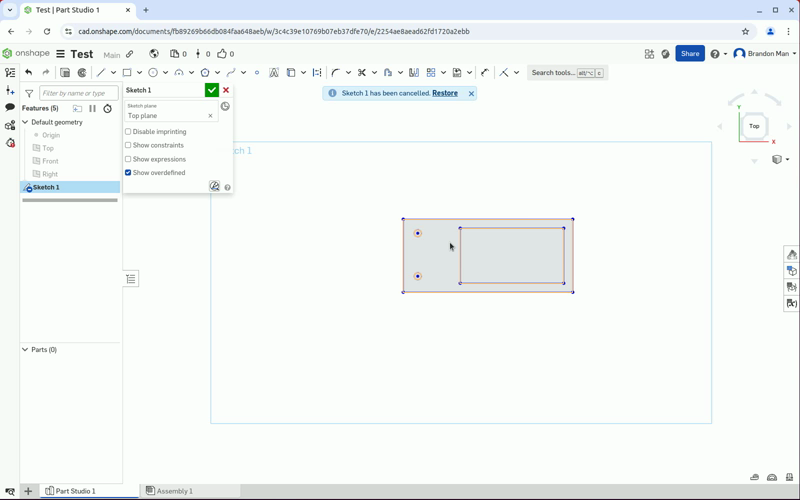
click(450, 242)
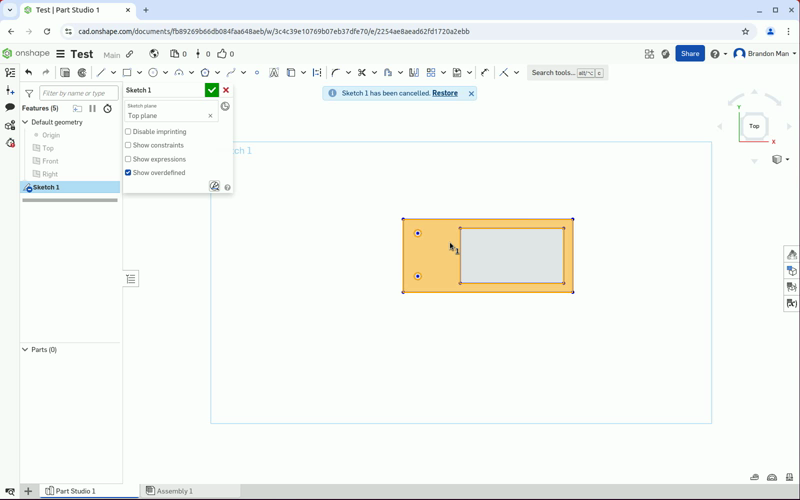
mouse_move(73, 352)
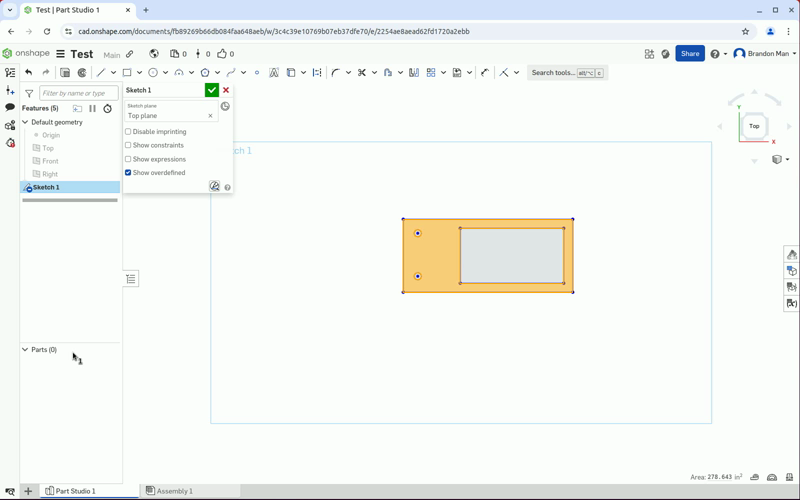
key(shift+y)
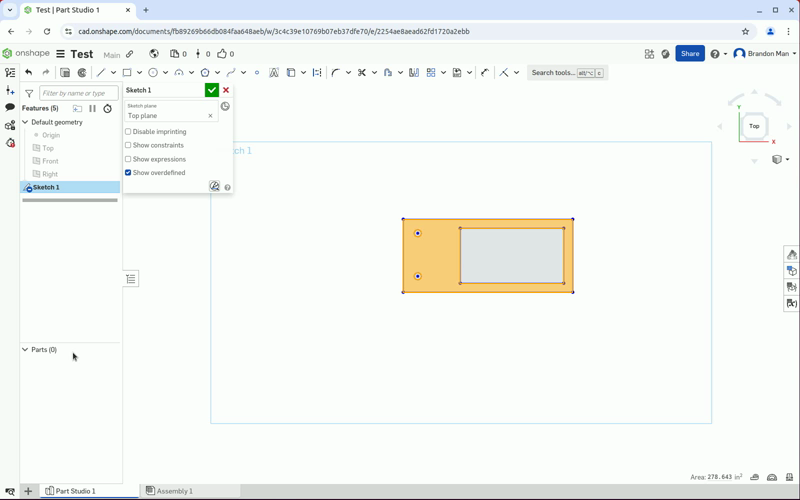
key(shift+e)
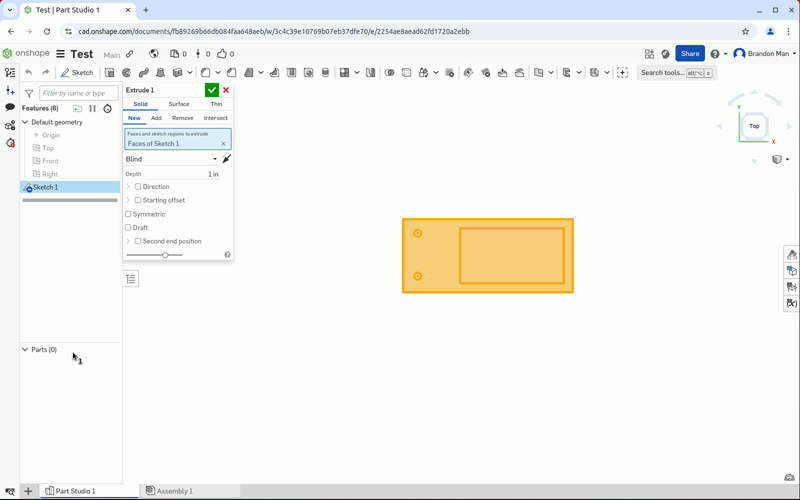
mouse_move(143, 106)
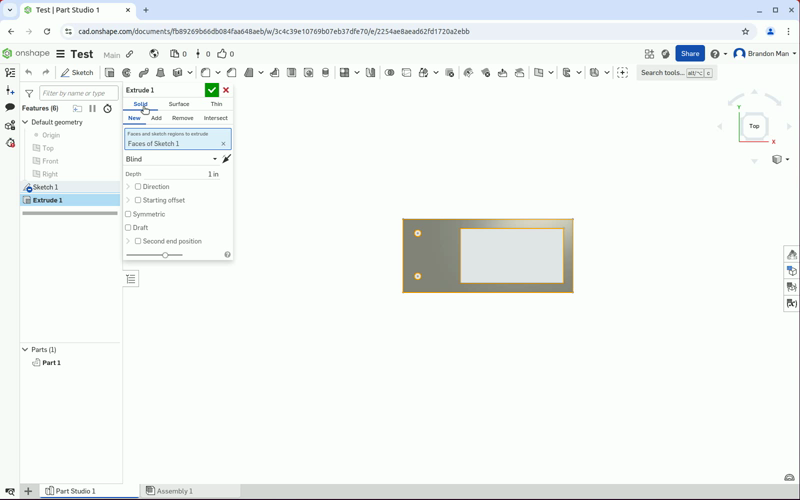
click(143, 106)
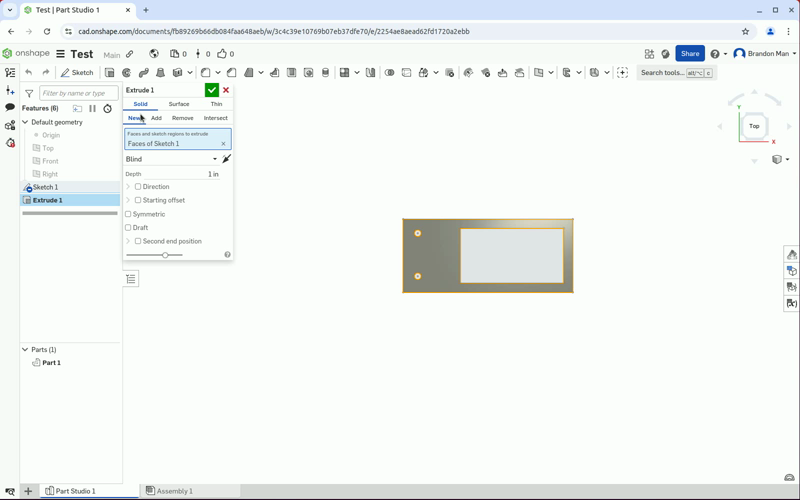
mouse_move(137, 120)
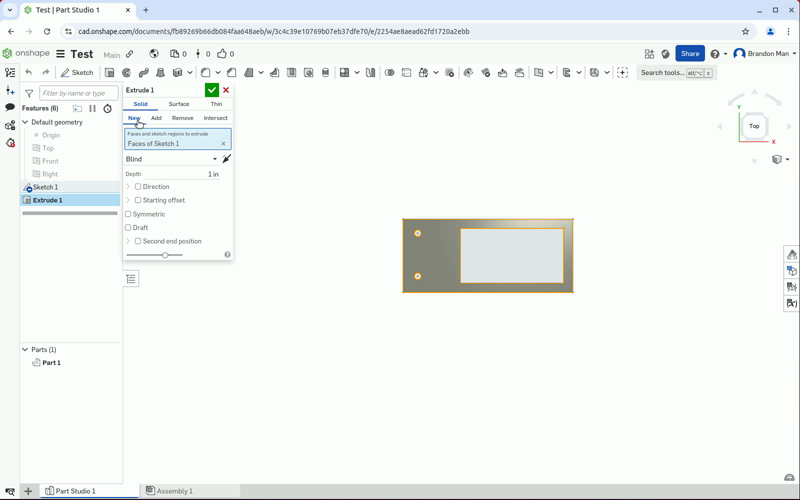
click(137, 120)
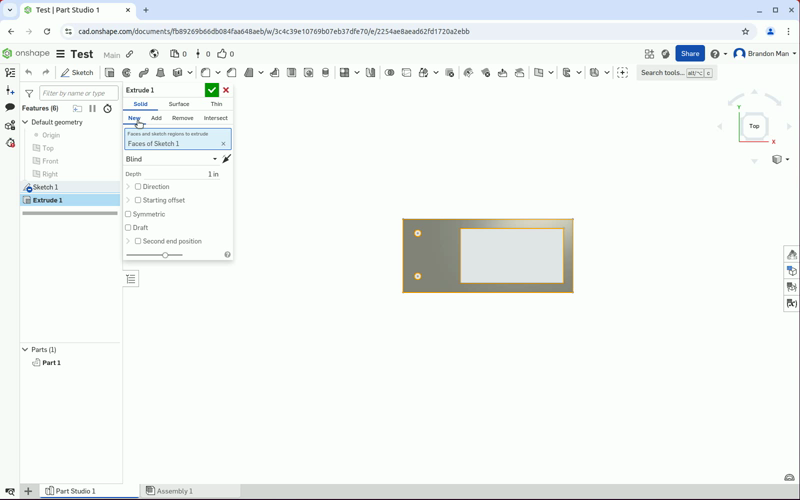
key(tab, 4)
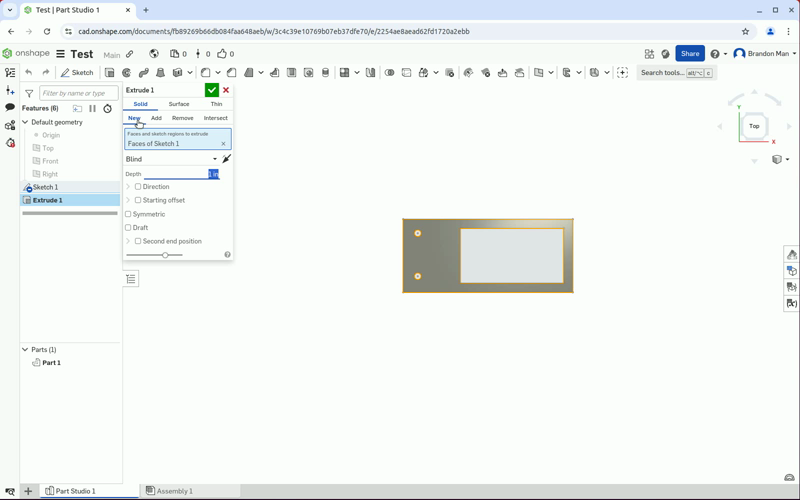
text(1.204)
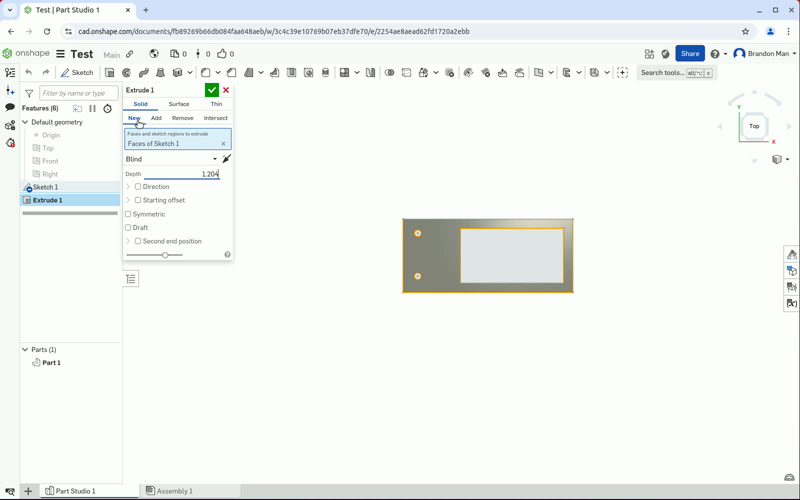
key(enter)
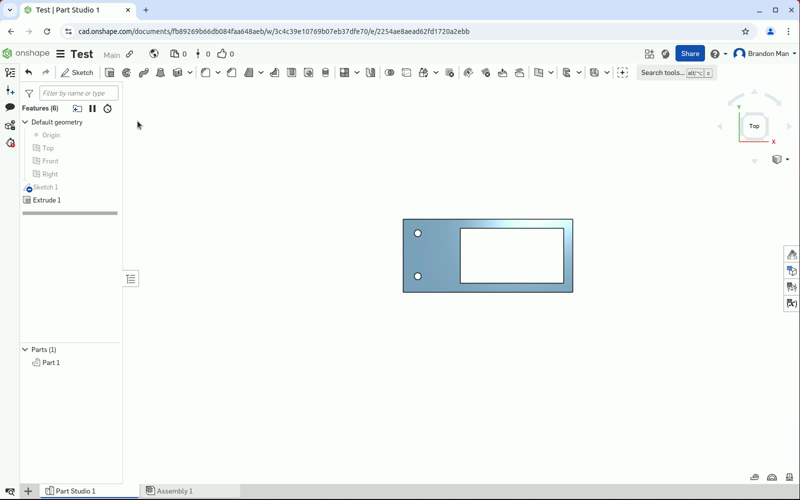
key(shift+h)
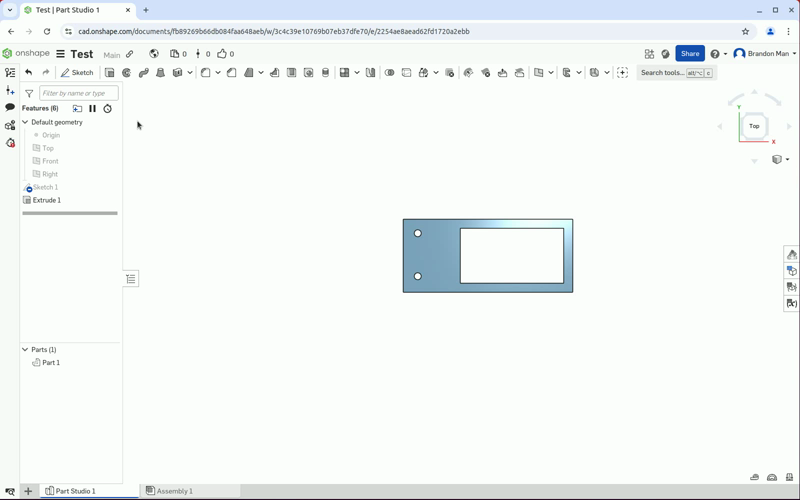
key(shift+h)
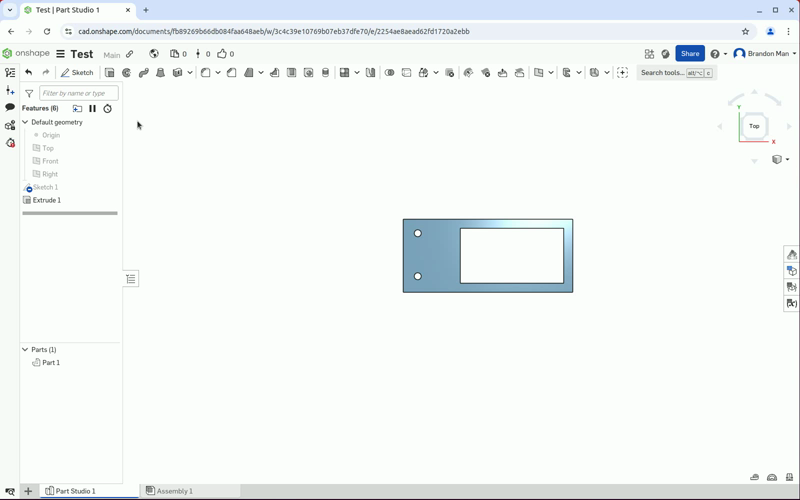
mouse_move(73, 189)
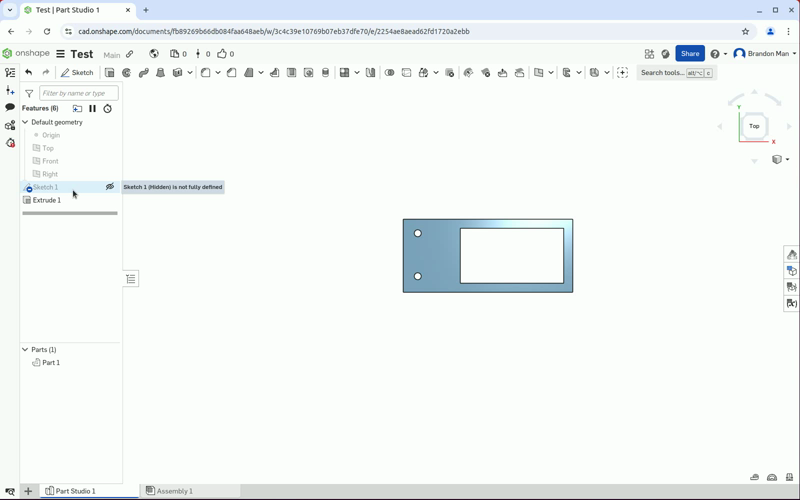
click(73, 189)
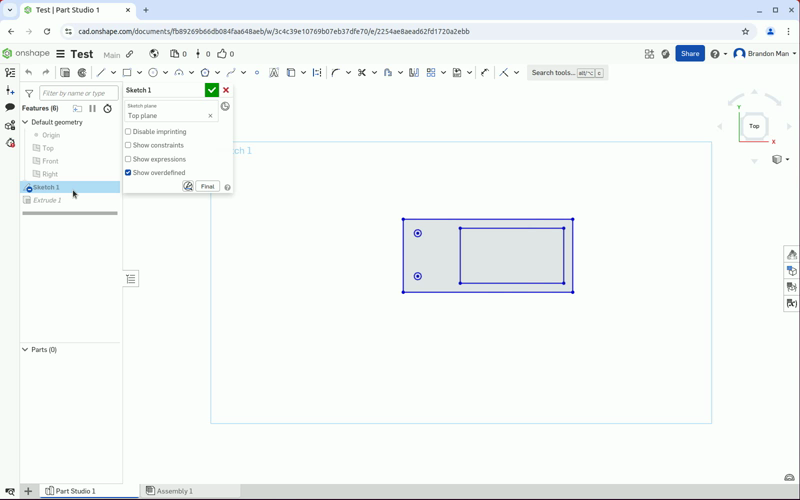
mouse_move(229, 92)
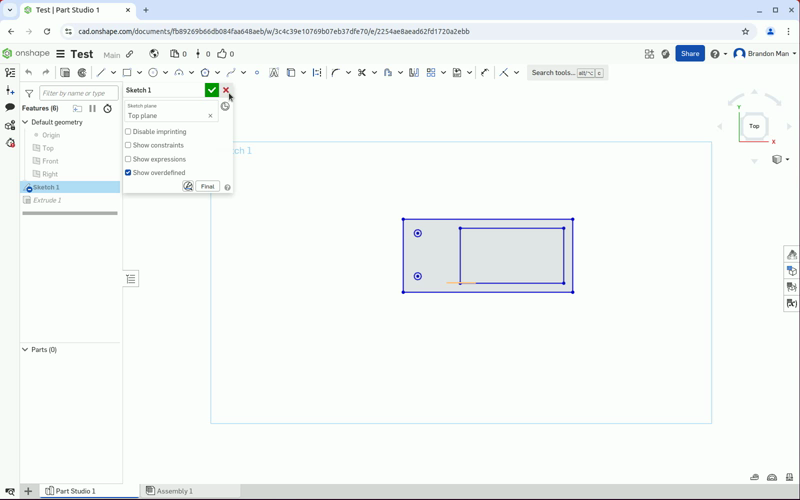
click(229, 92)
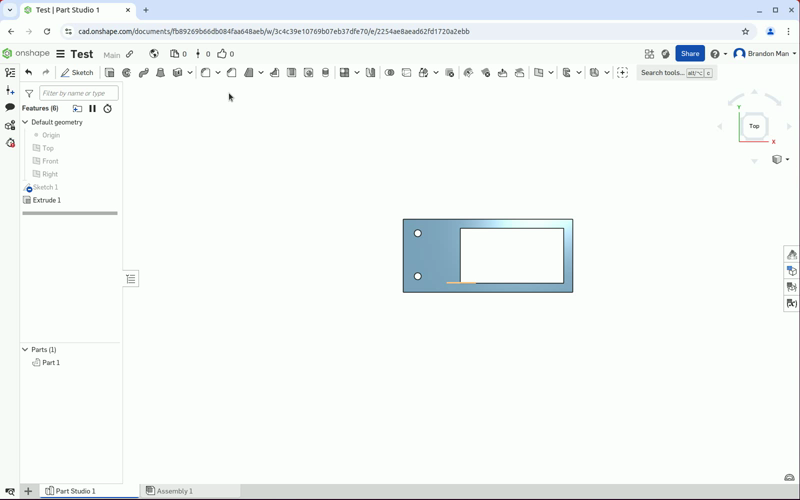
mouse_move(541, 75)
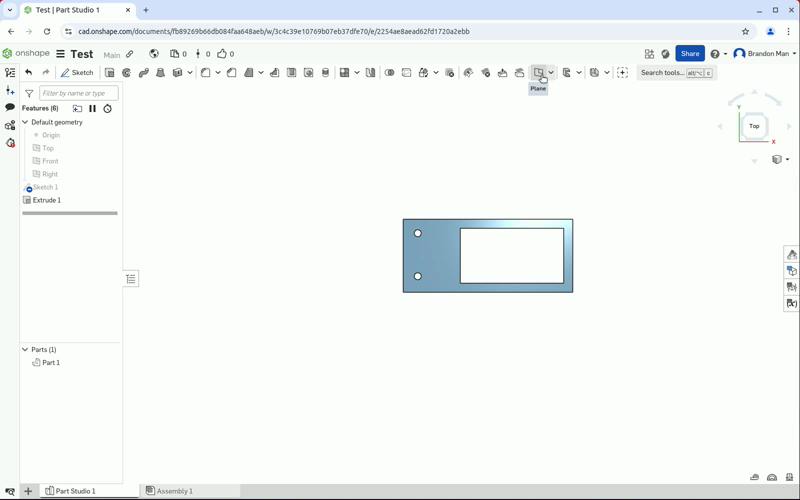
click(541, 75)
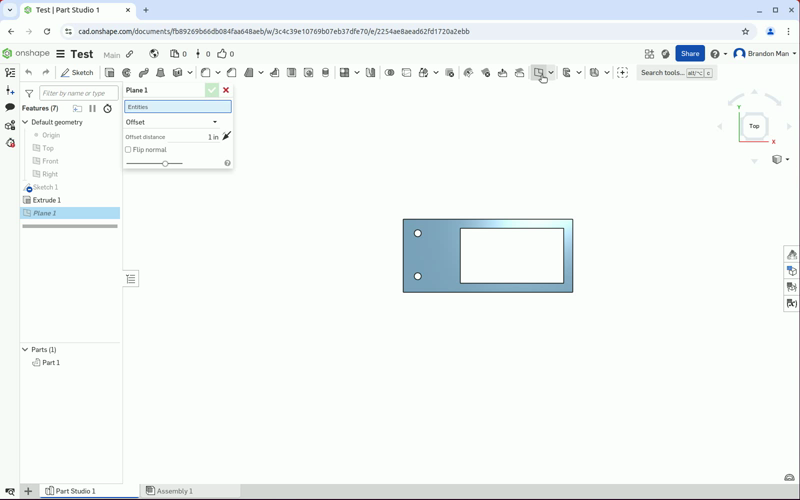
mouse_move(73, 150)
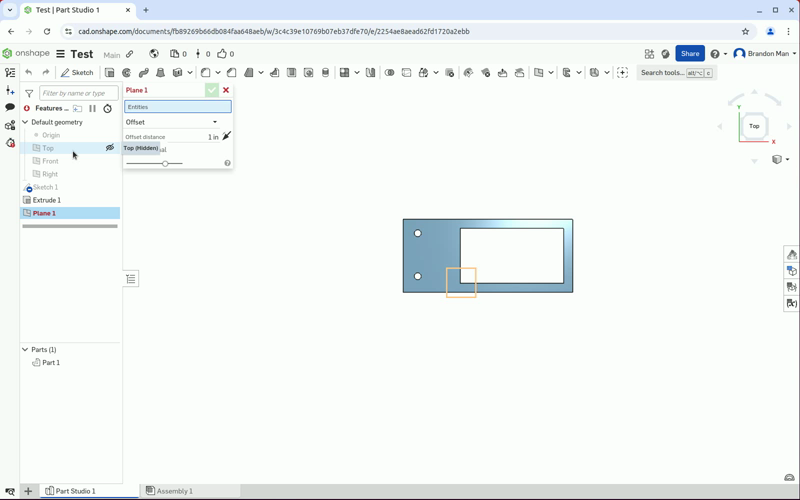
click(73, 150)
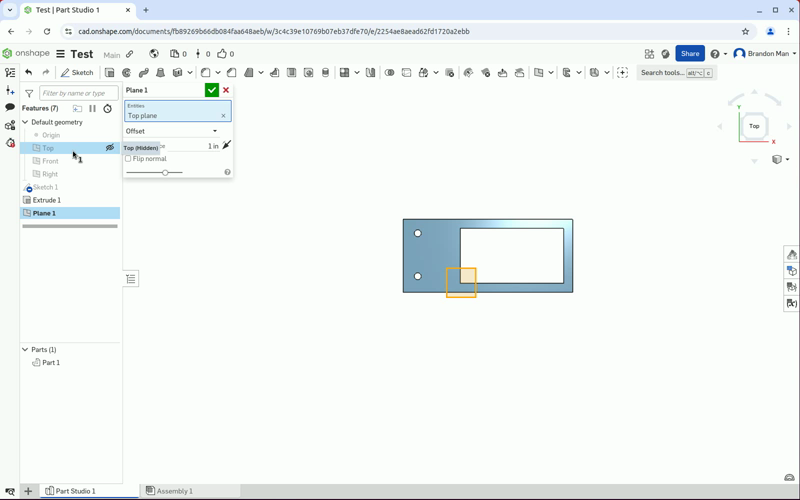
key(tab, 2)
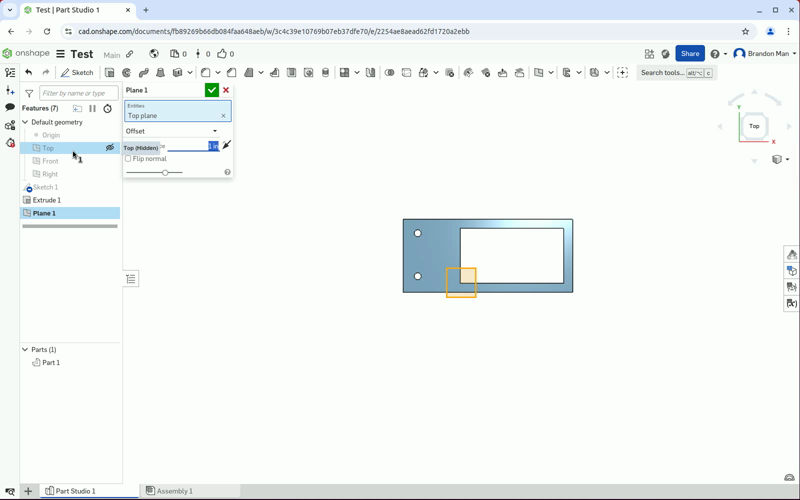
text(1.202)
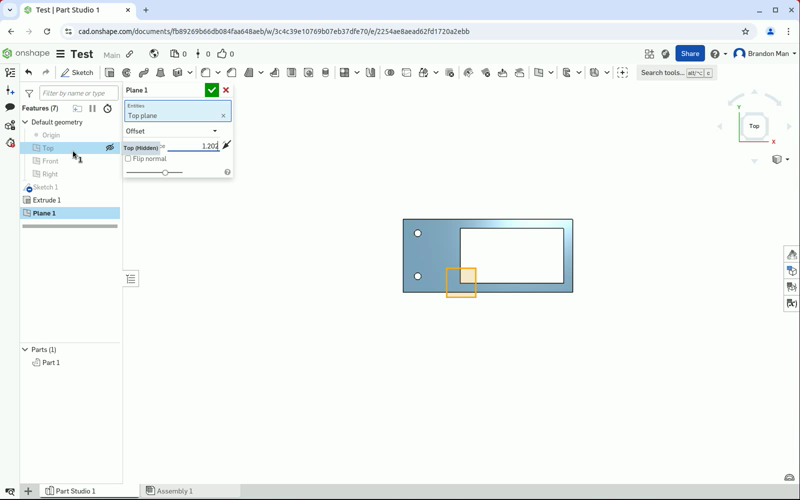
key(enter, 2)
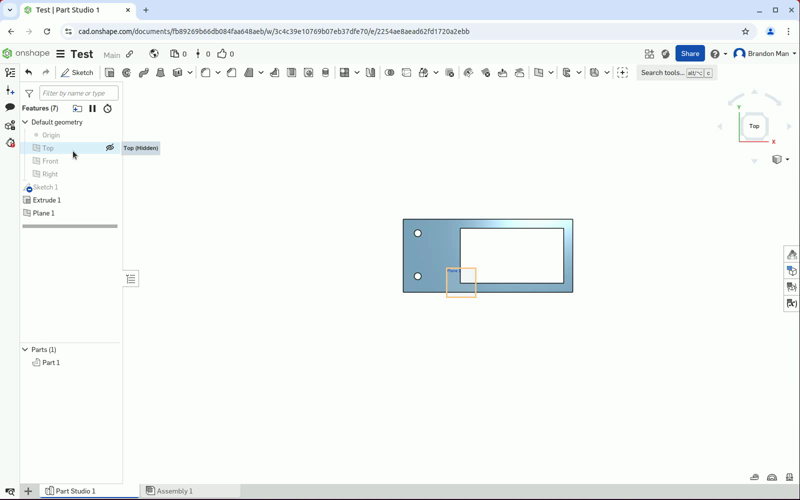
key(shift+s)
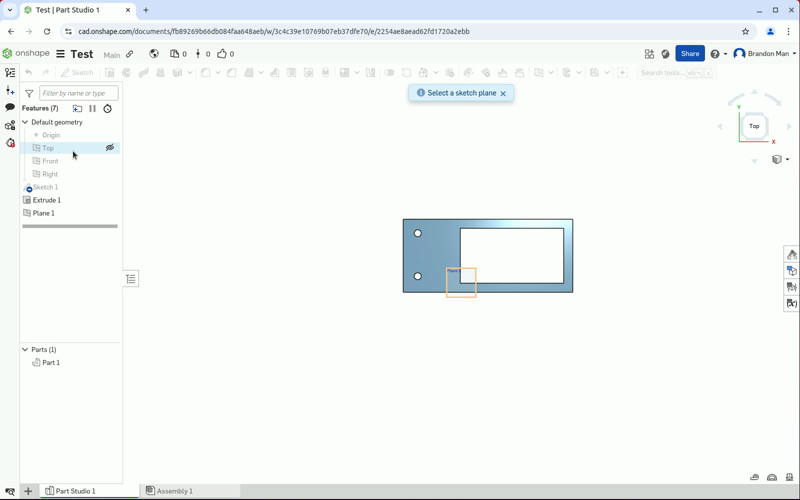
mouse_move(73, 215)
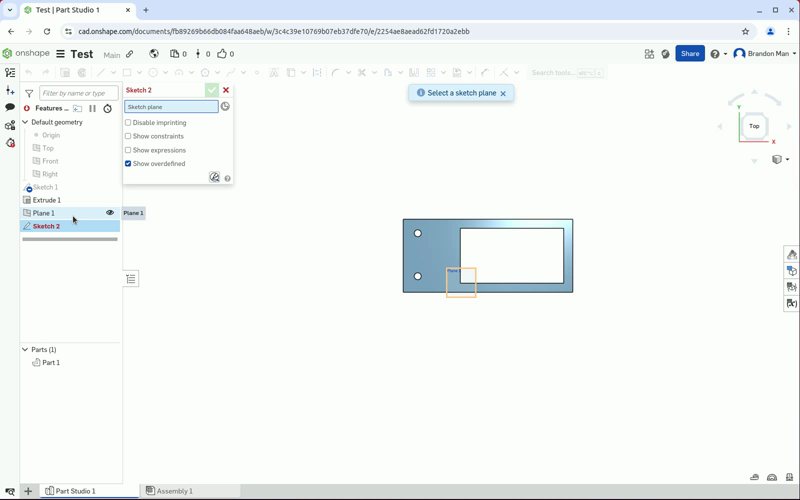
click(73, 215)
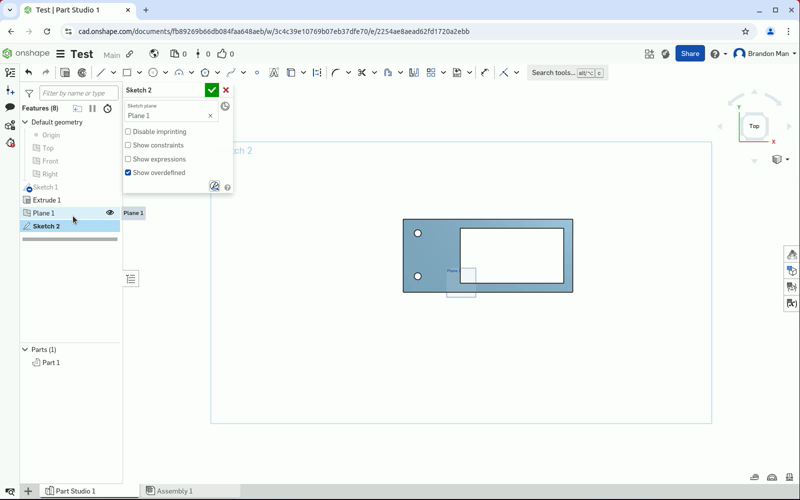
mouse_move(73, 352)
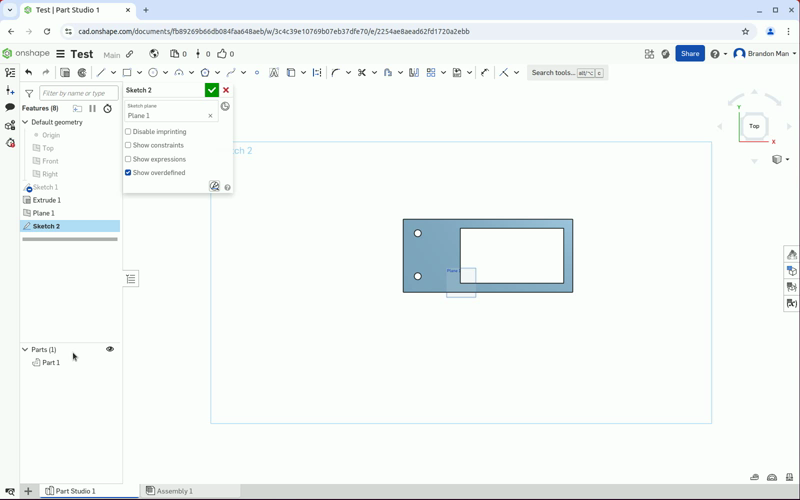
key(y)
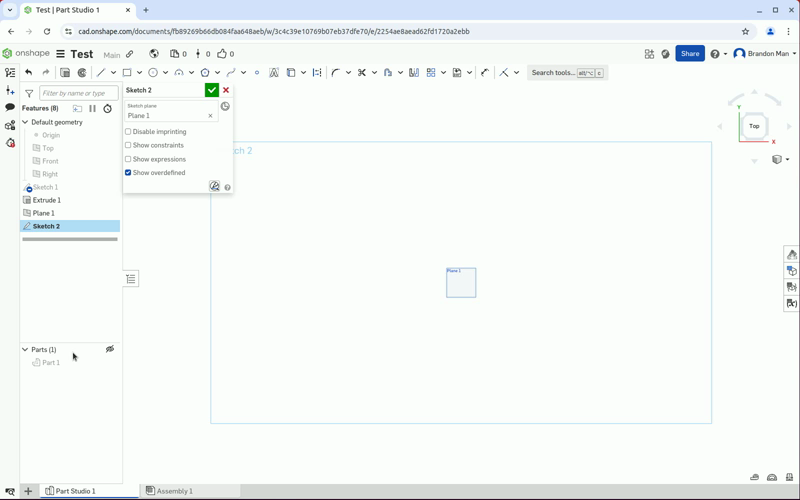
key(l)
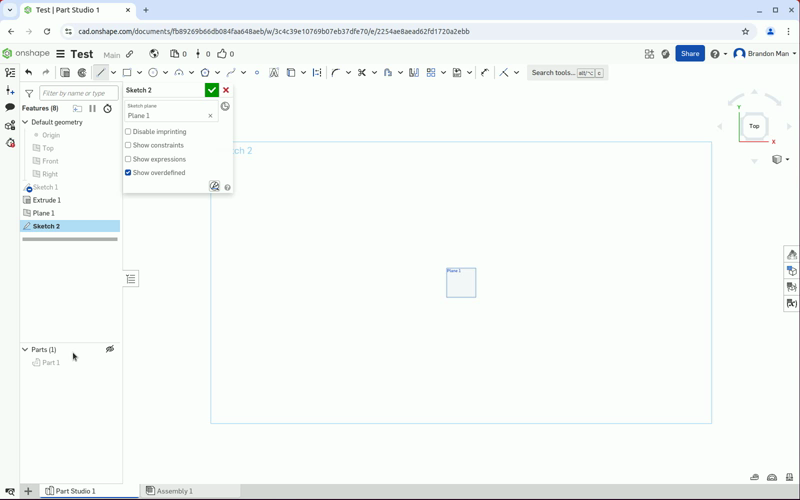
key_down(shift)
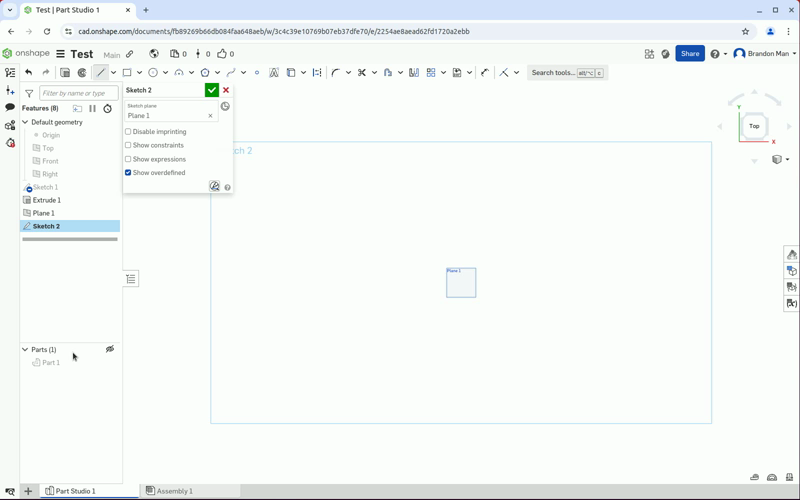
mouse_move(457, 265)
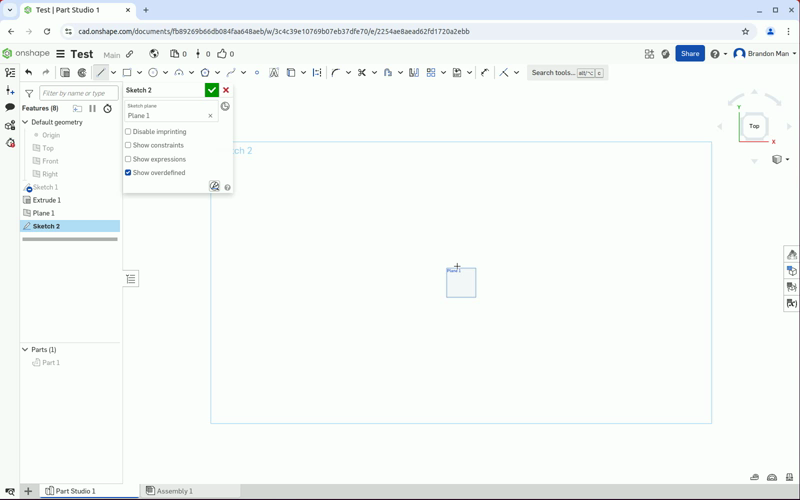
click(457, 265)
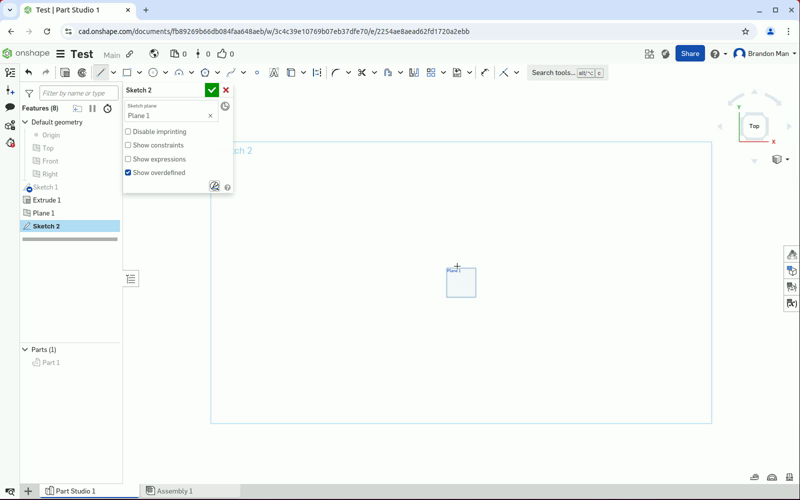
key_up(shift)
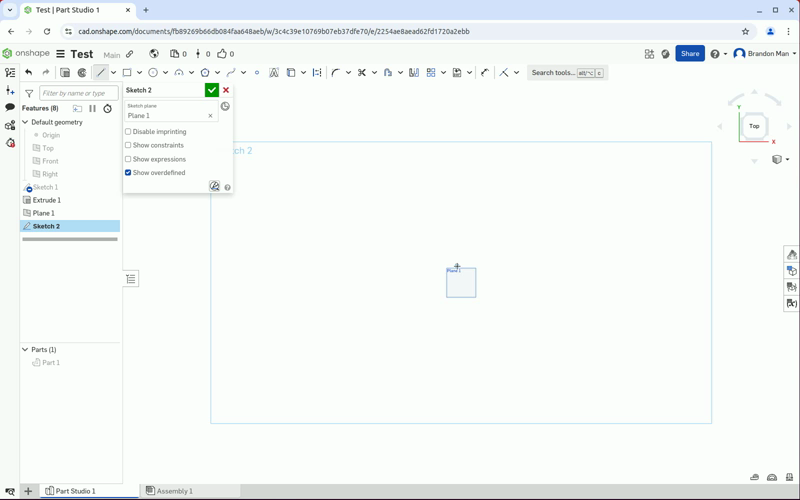
key_down(shift)
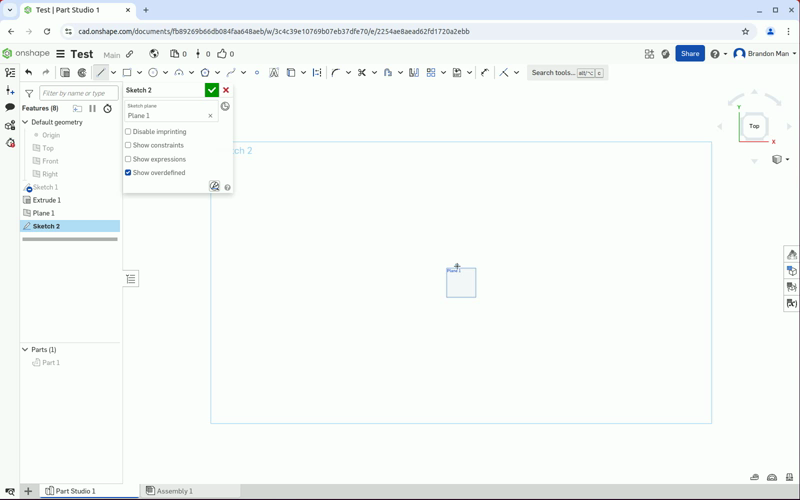
mouse_move(487, 265)
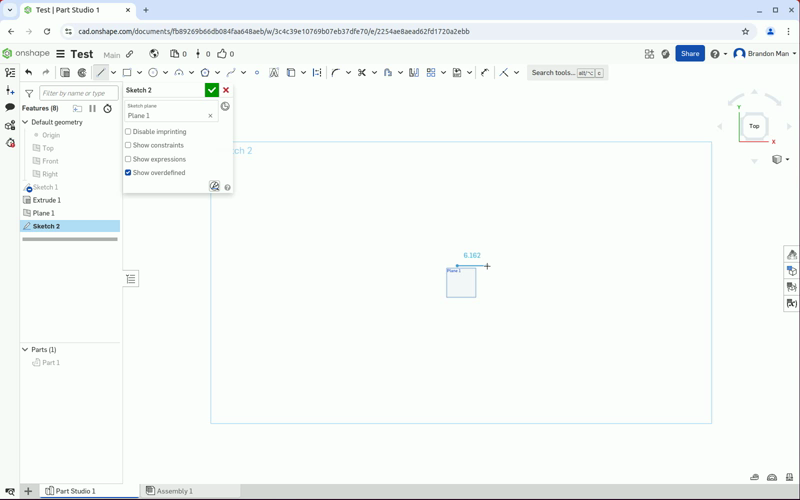
mouse_move(461, 265)
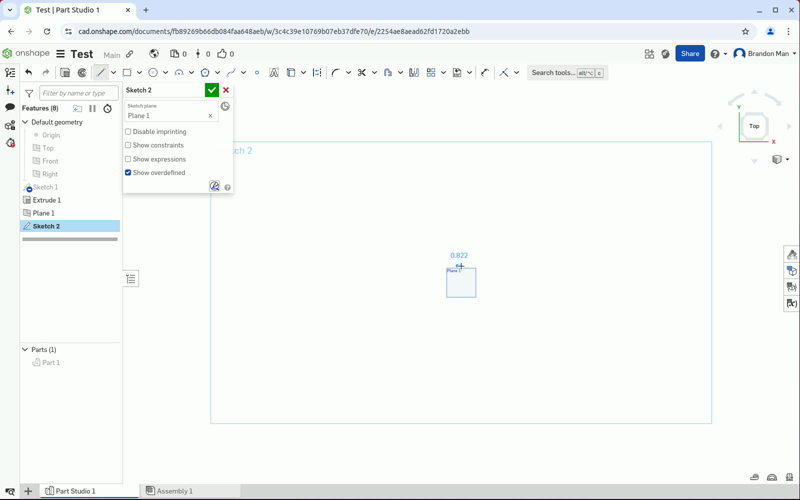
scroll(6)
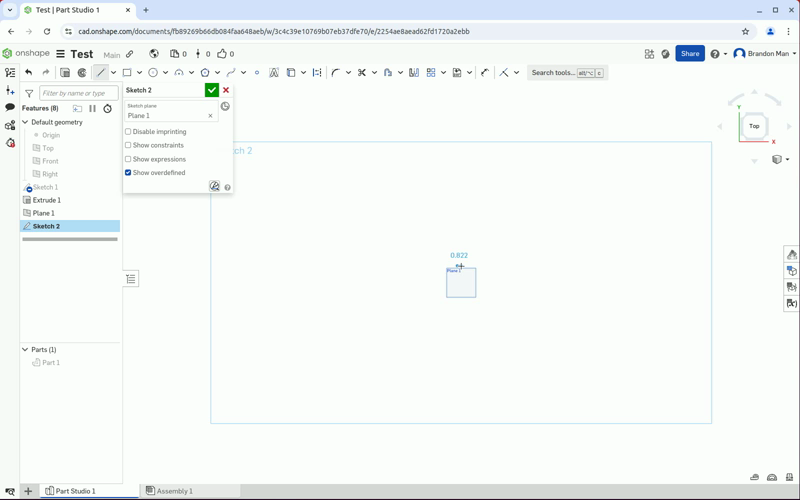
scroll(6)
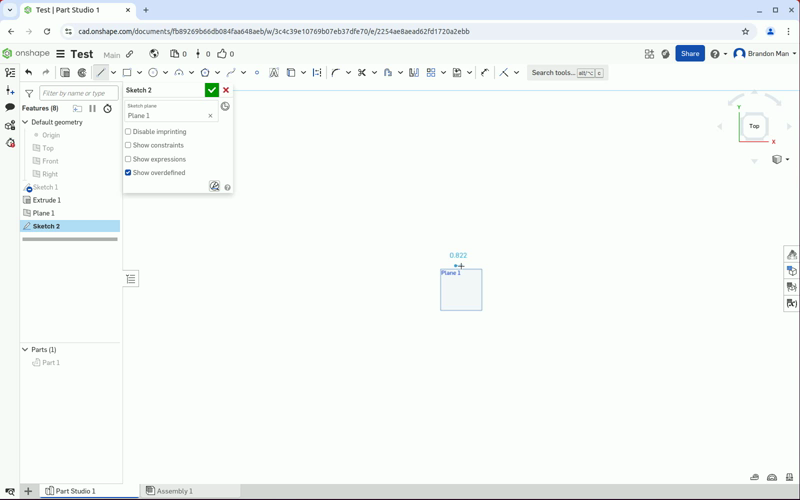
scroll(6)
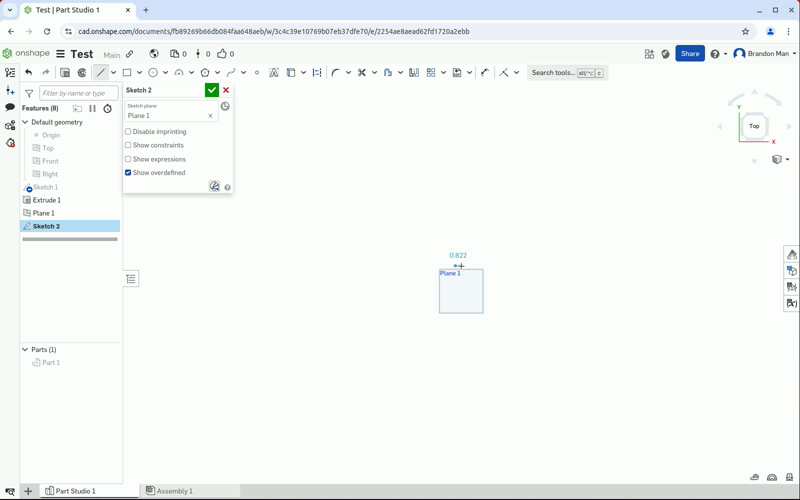
scroll(6)
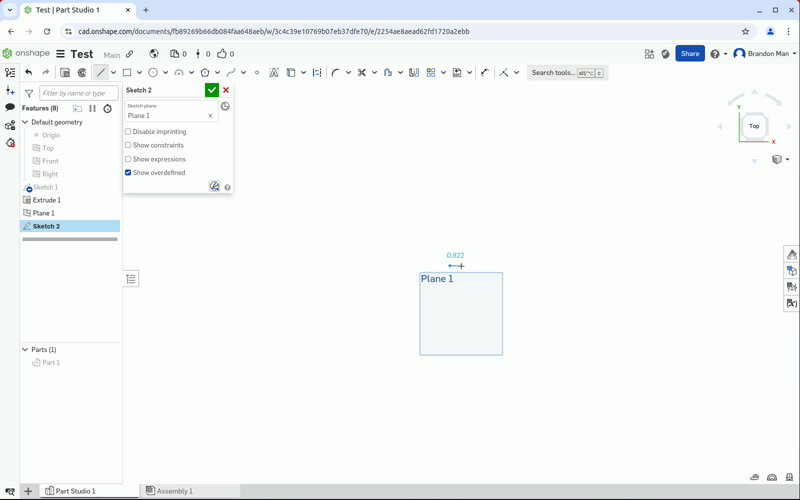
scroll(6)
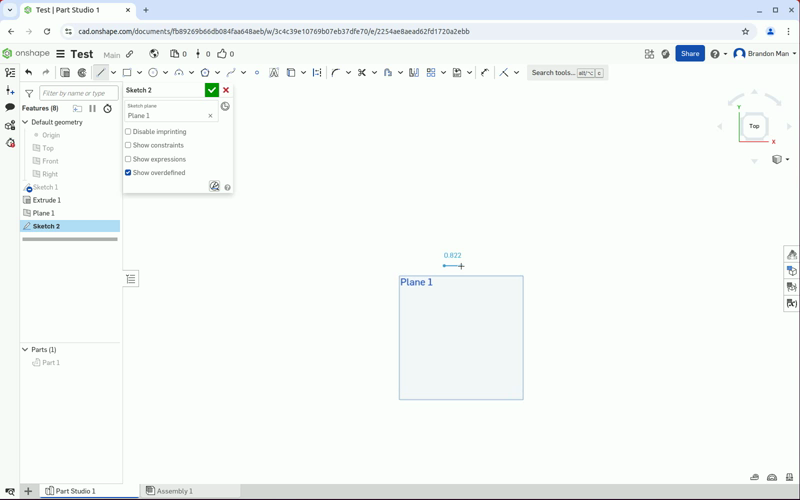
scroll(6)
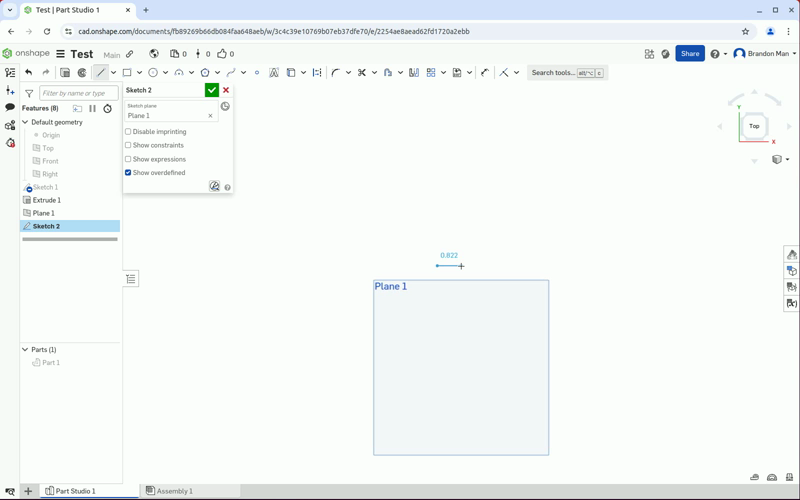
scroll(6)
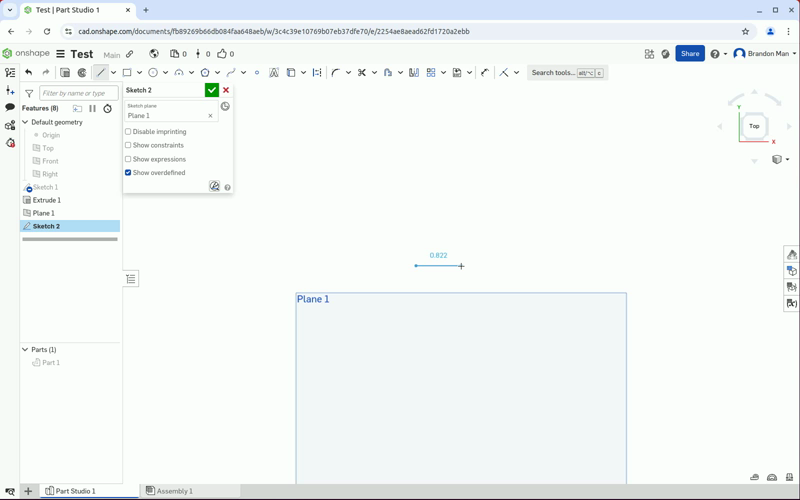
click(461, 265)
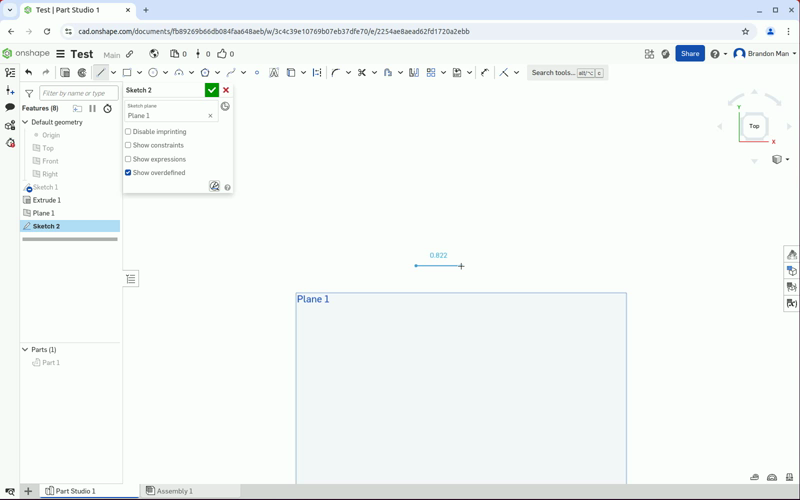
scroll(-6)
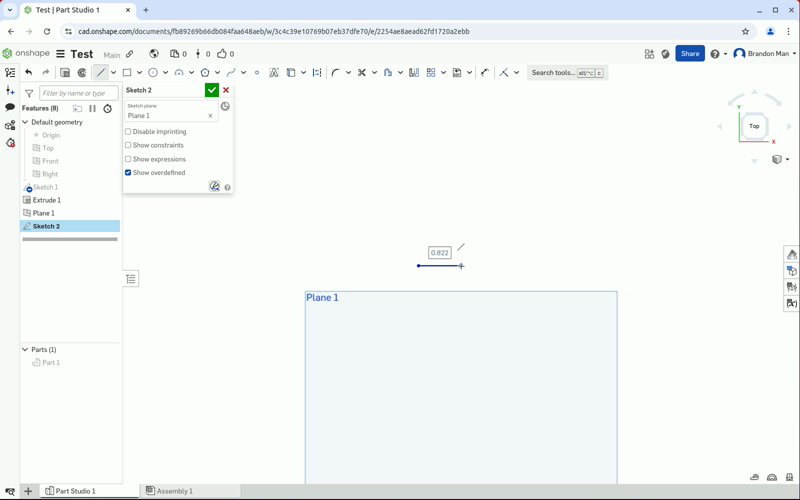
scroll(-6)
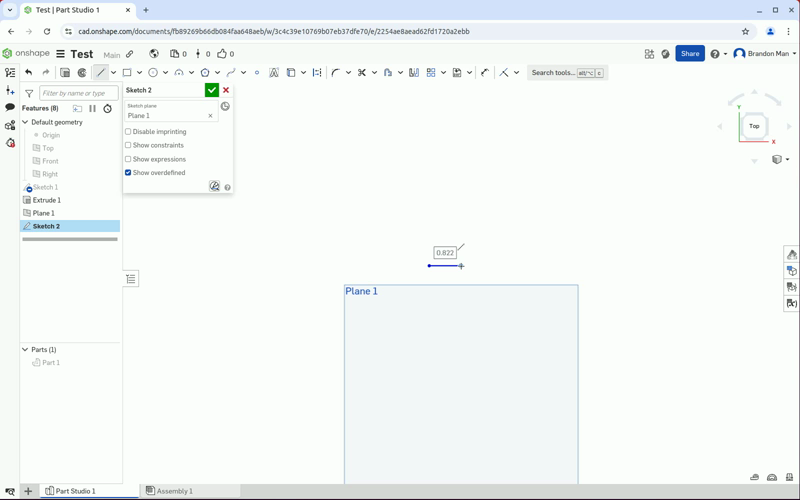
scroll(-6)
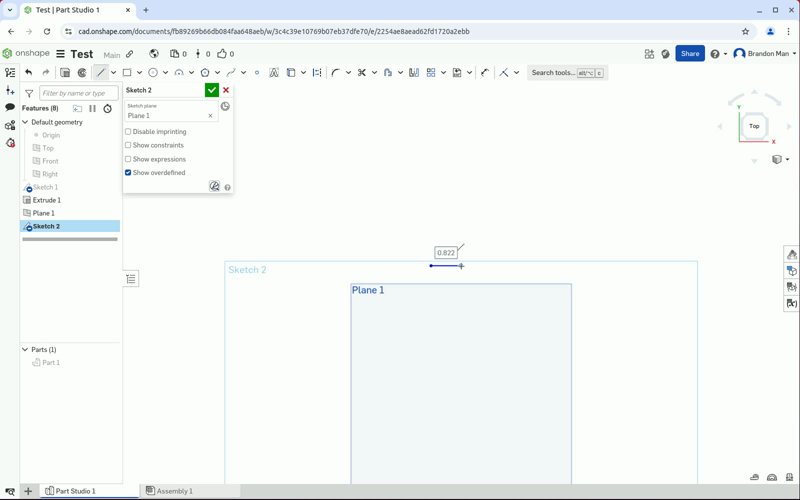
scroll(-6)
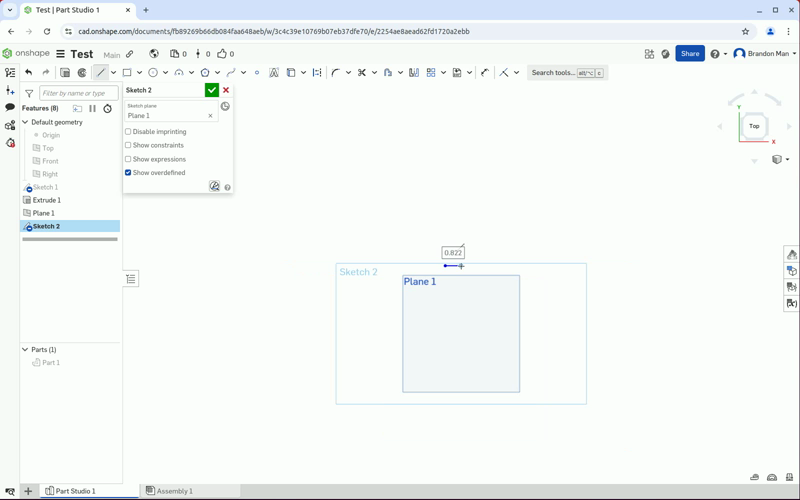
scroll(-6)
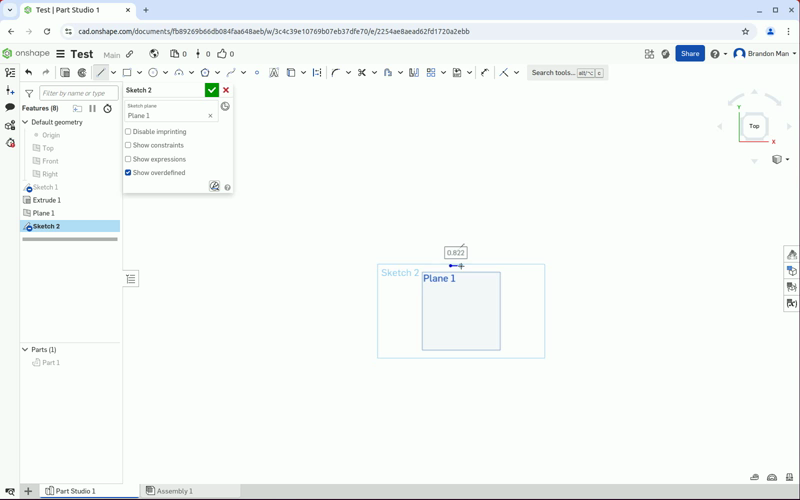
scroll(-6)
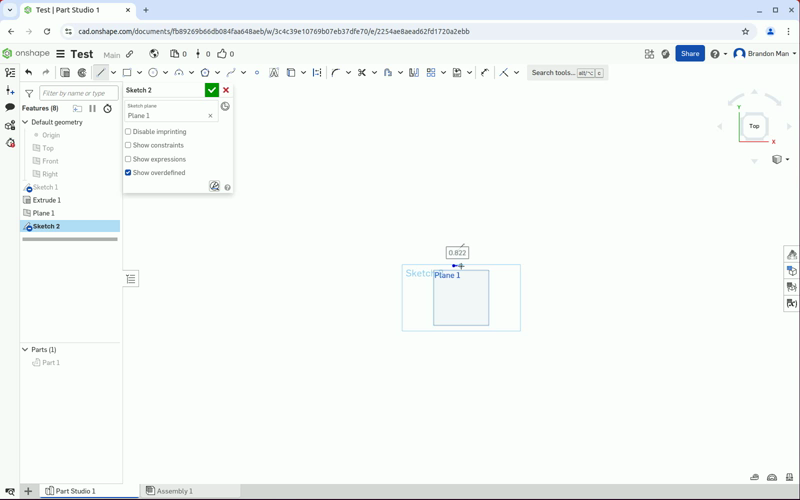
scroll(-6)
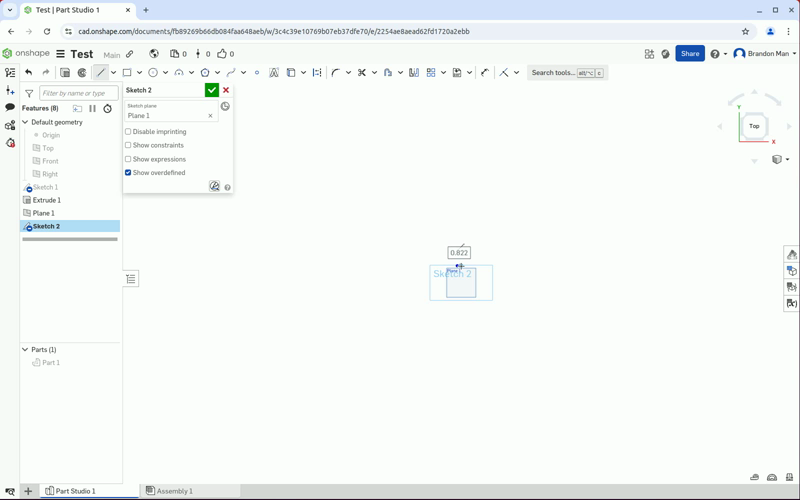
key_up(shift)
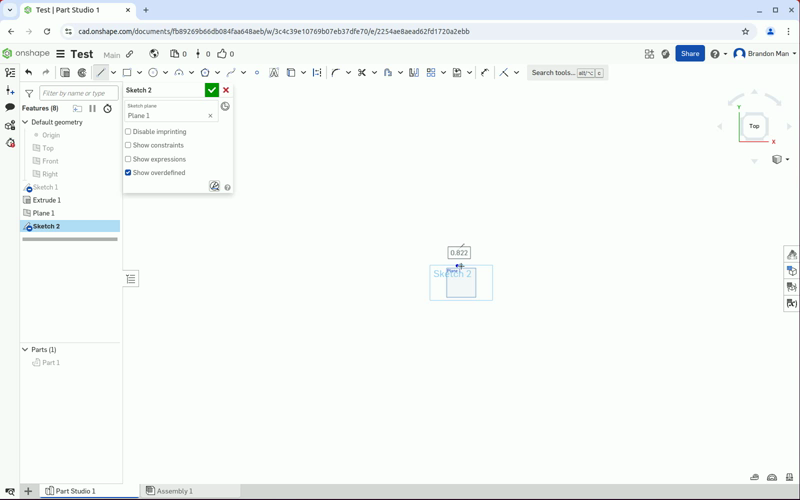
key_down(shift)
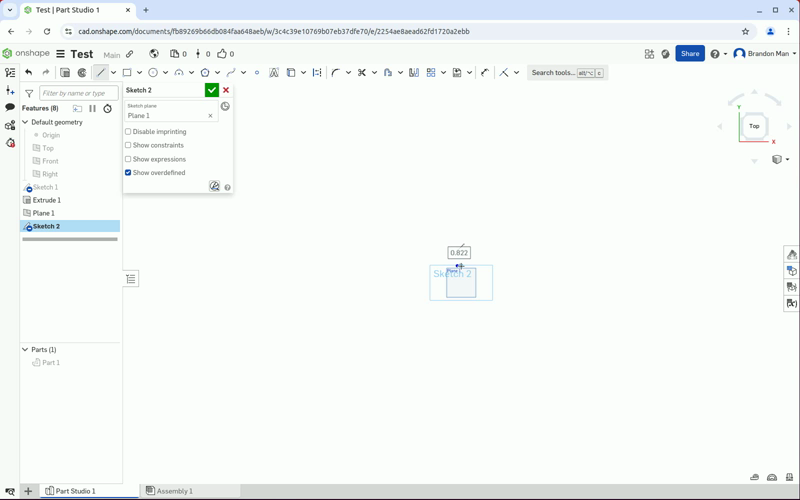
mouse_move(491, 265)
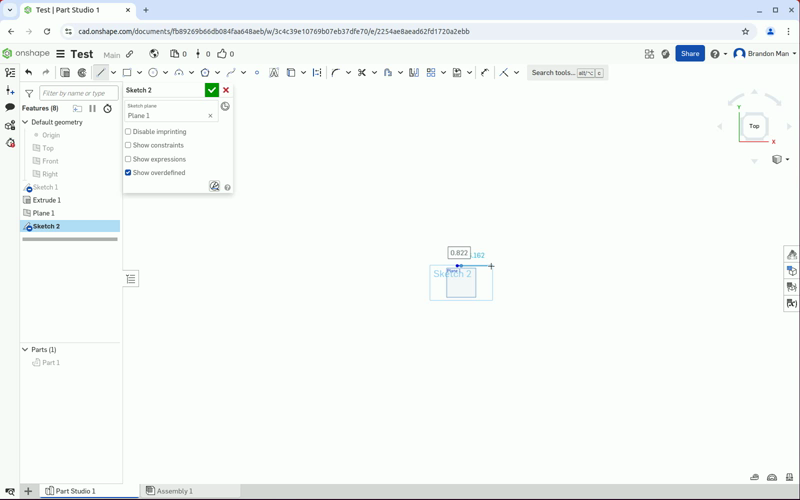
mouse_move(461, 246)
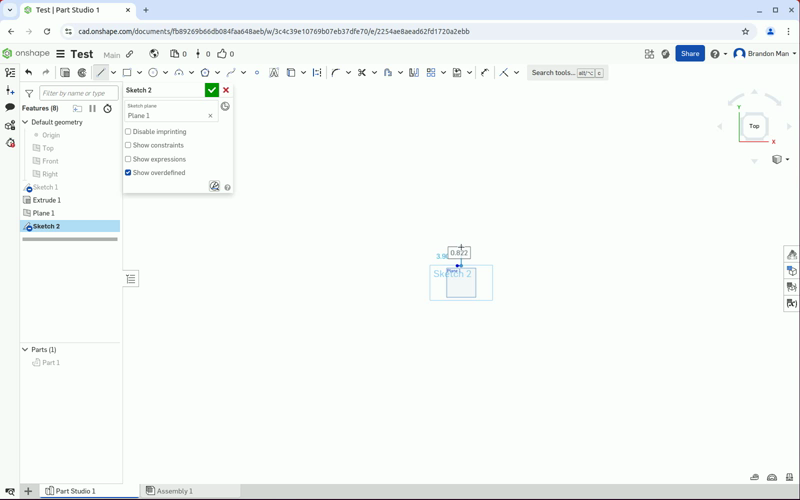
click(461, 246)
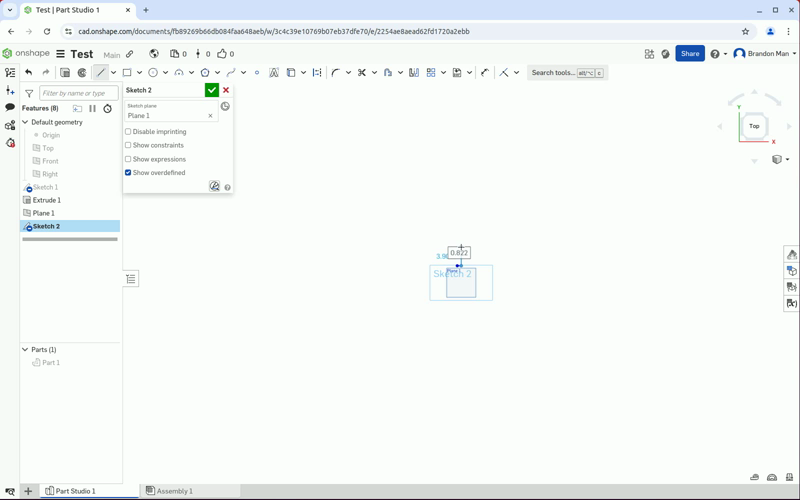
key_up(shift)
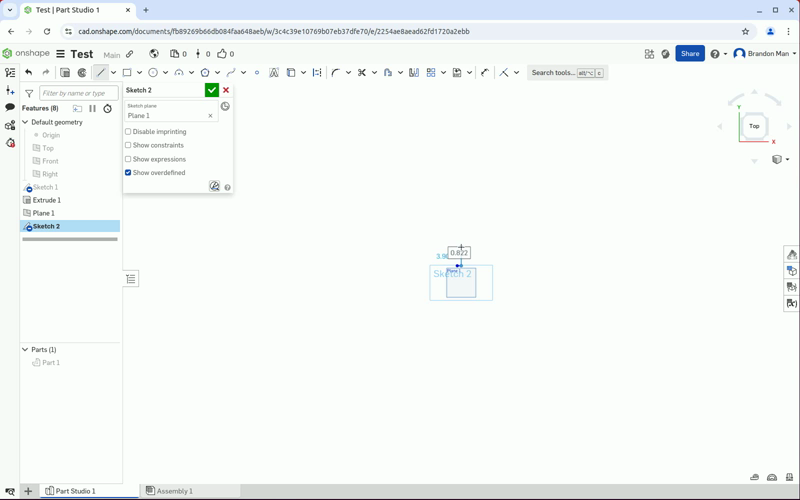
key_down(shift)
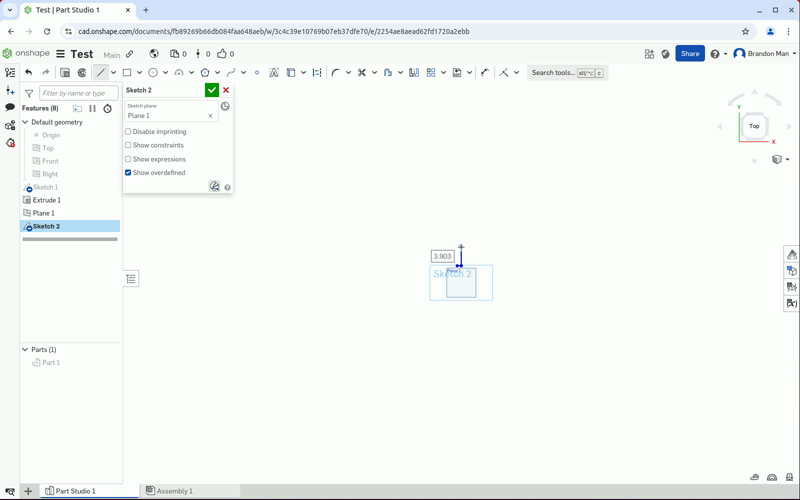
mouse_move(491, 246)
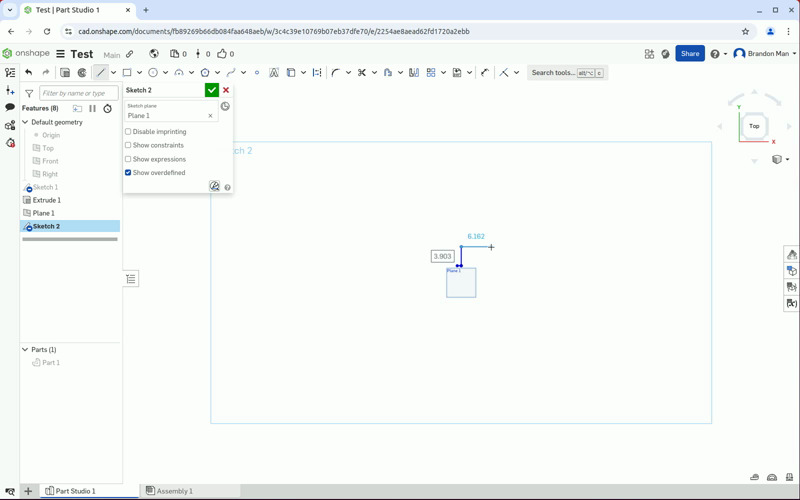
mouse_move(457, 246)
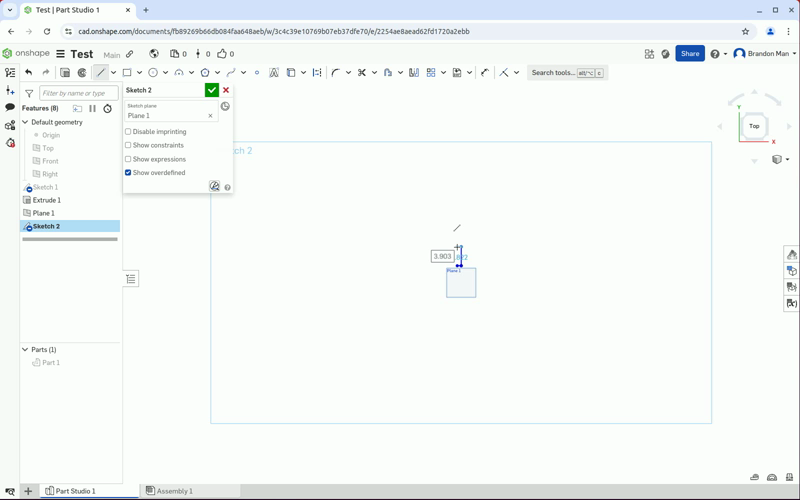
scroll(6)
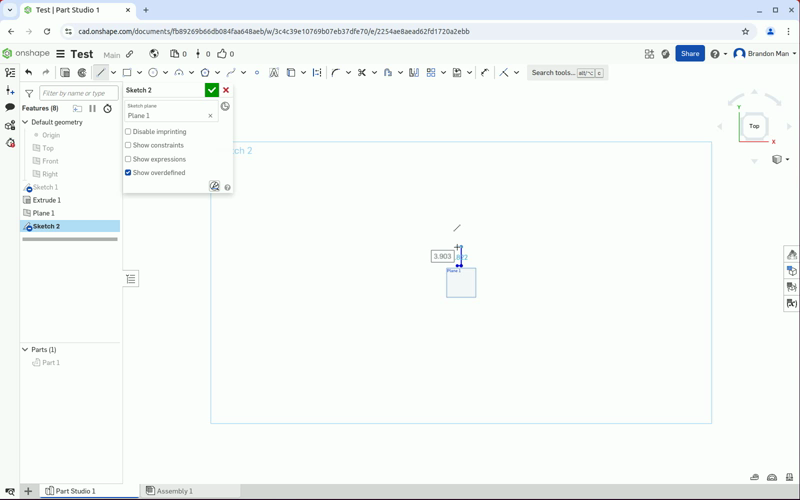
scroll(6)
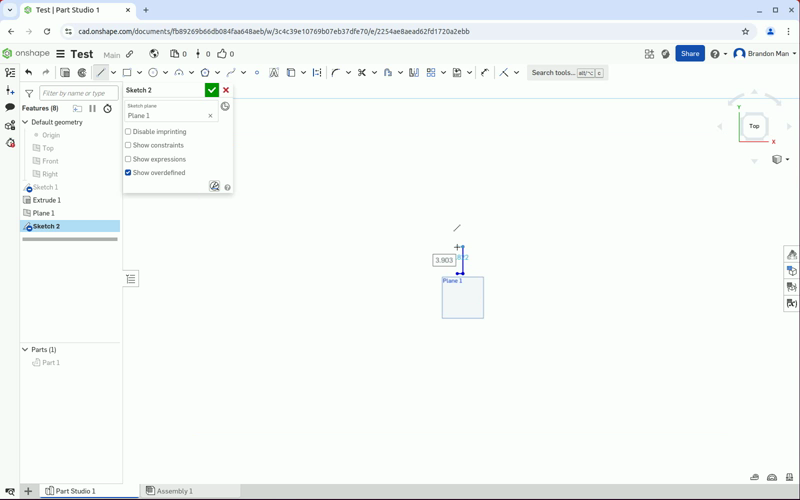
scroll(6)
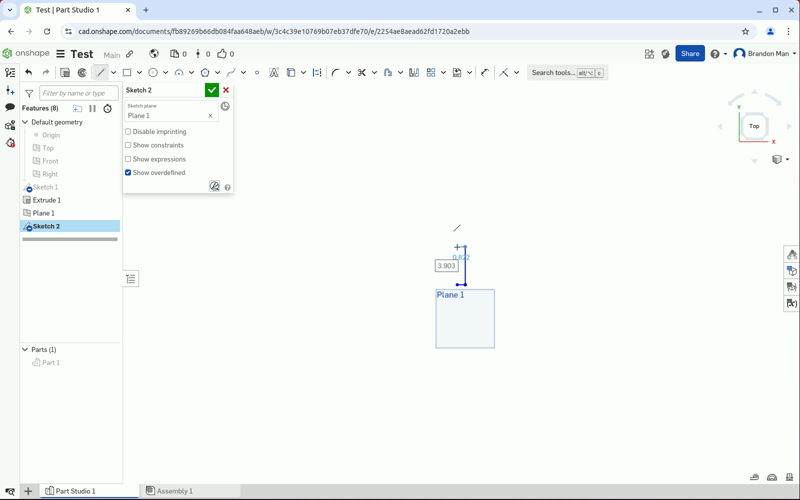
scroll(6)
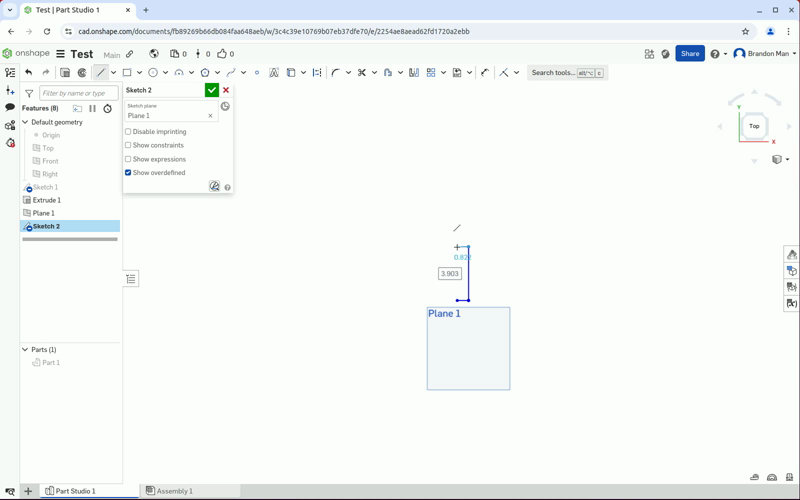
scroll(6)
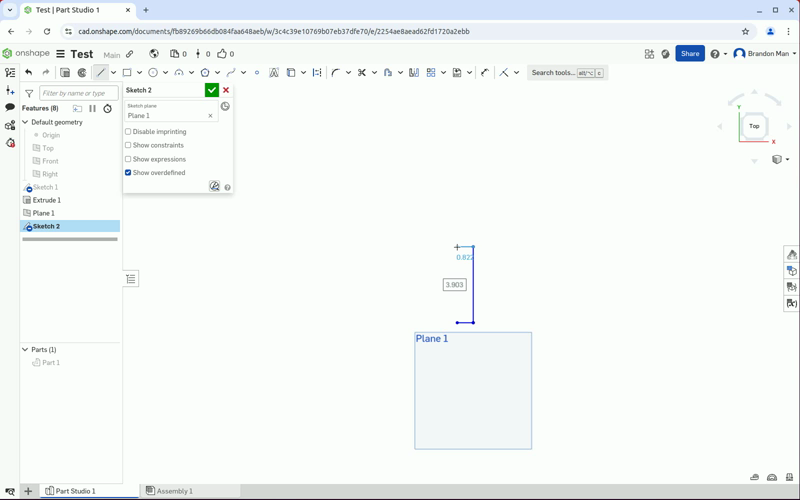
scroll(6)
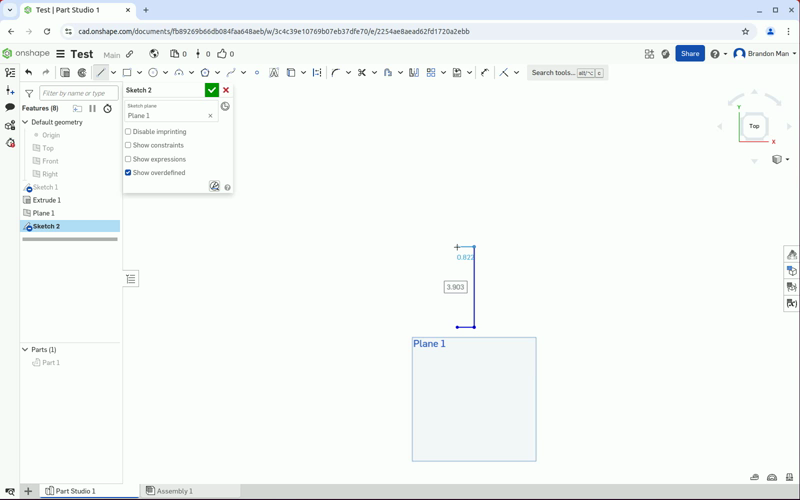
scroll(6)
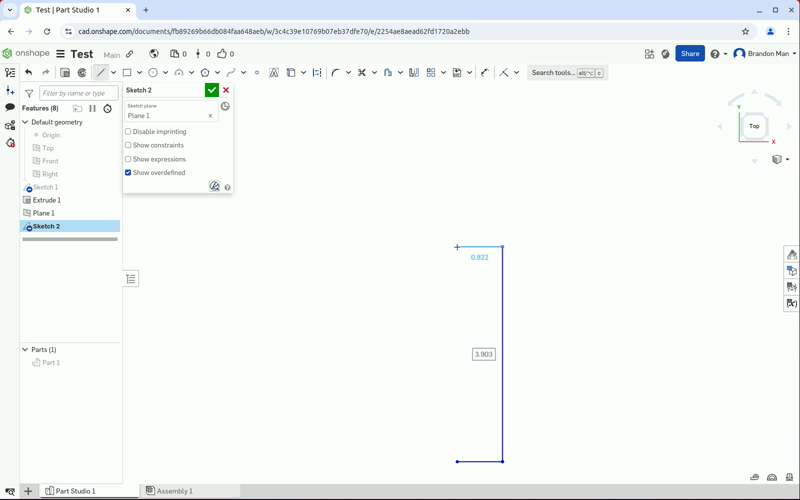
click(457, 246)
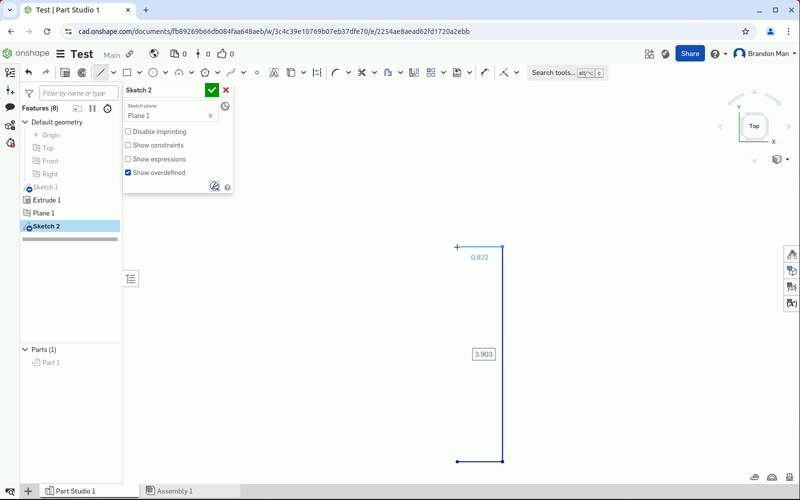
scroll(-6)
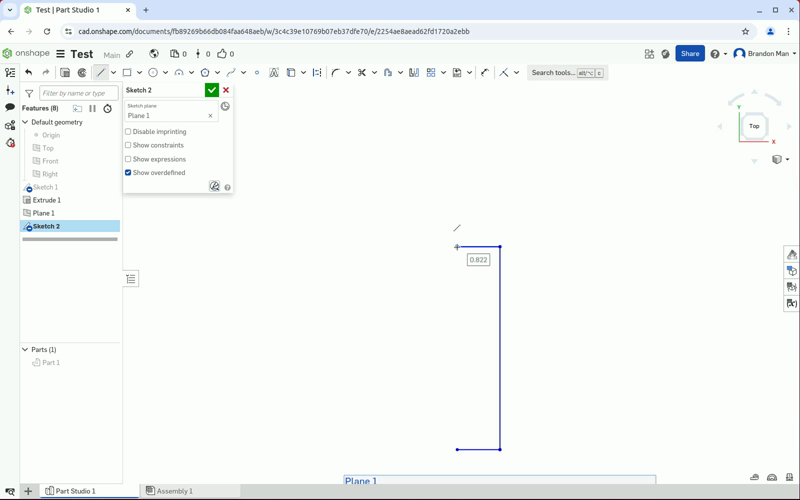
scroll(-6)
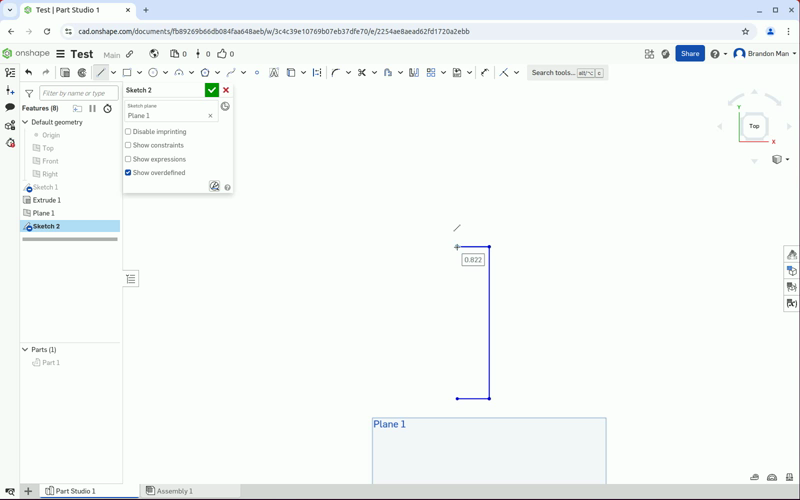
scroll(-6)
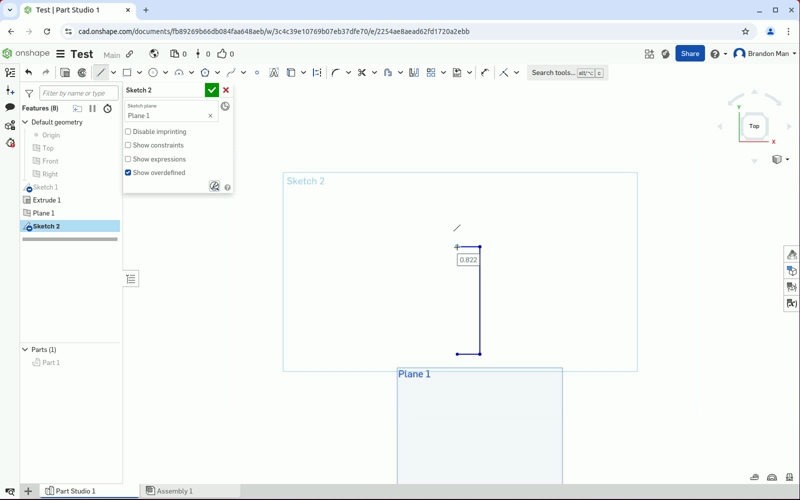
scroll(-6)
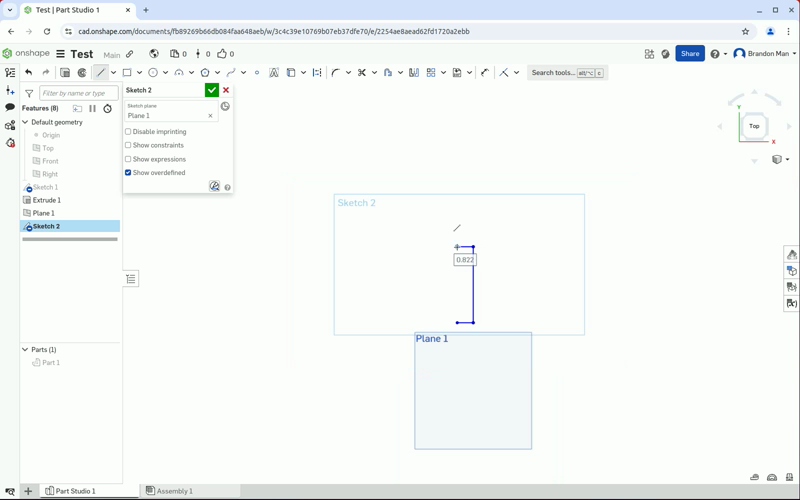
scroll(-6)
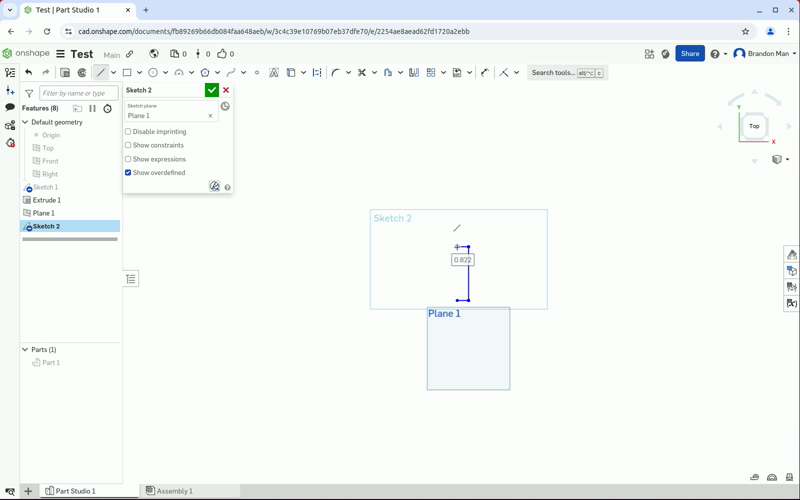
scroll(-6)
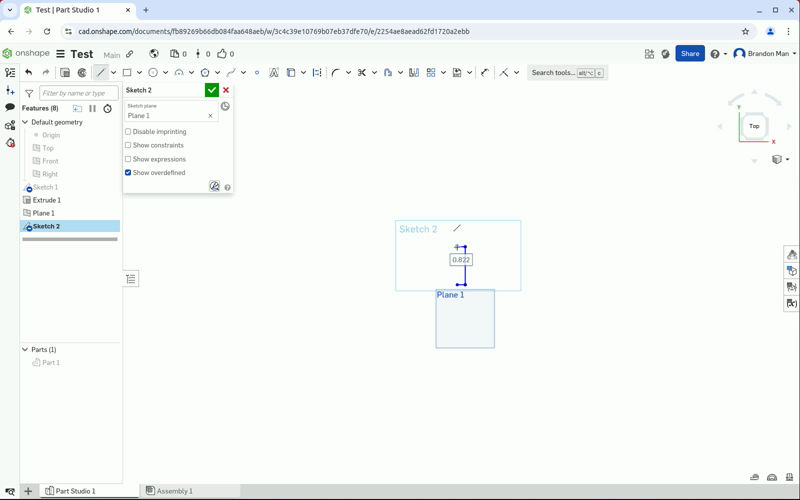
scroll(-6)
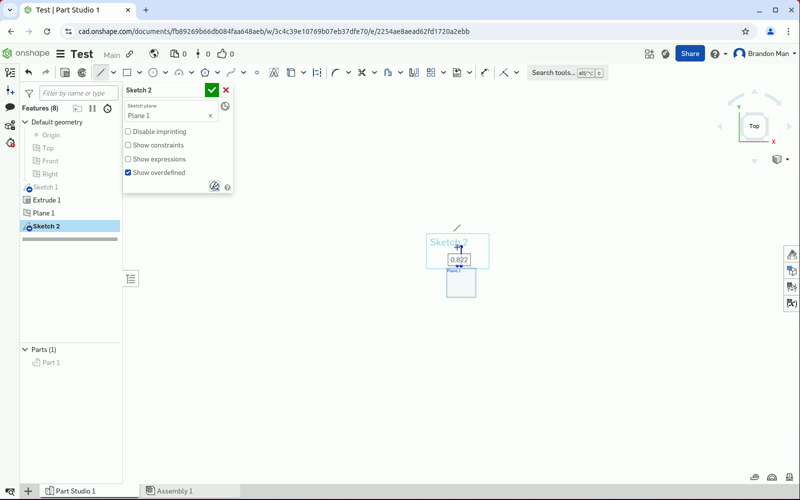
key_up(shift)
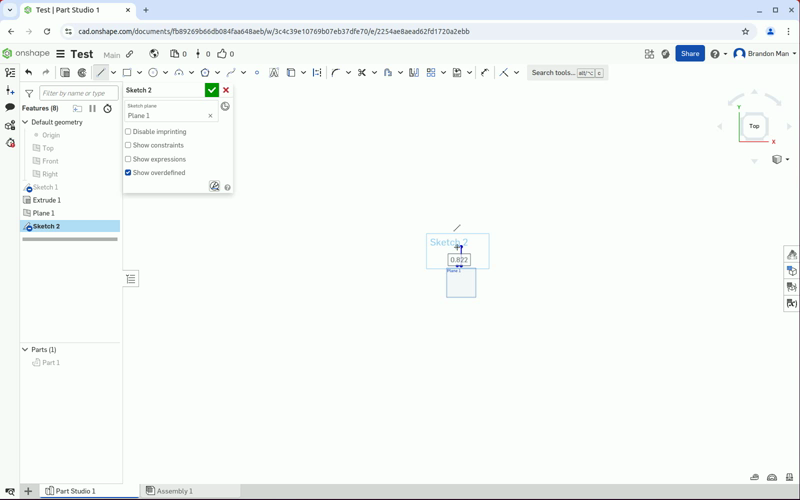
mouse_move(487, 246)
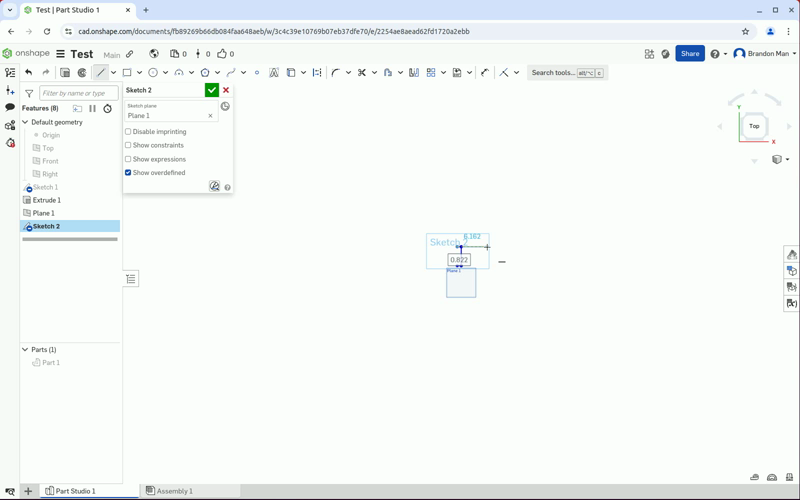
key_down(shift)
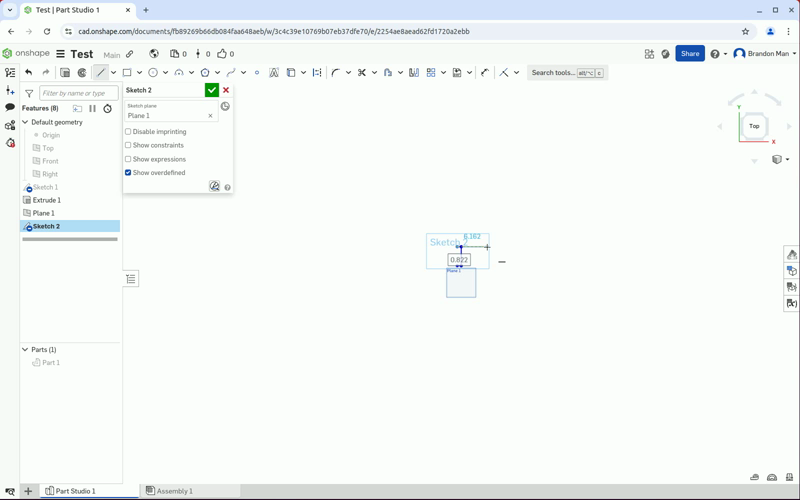
mouse_move(457, 265)
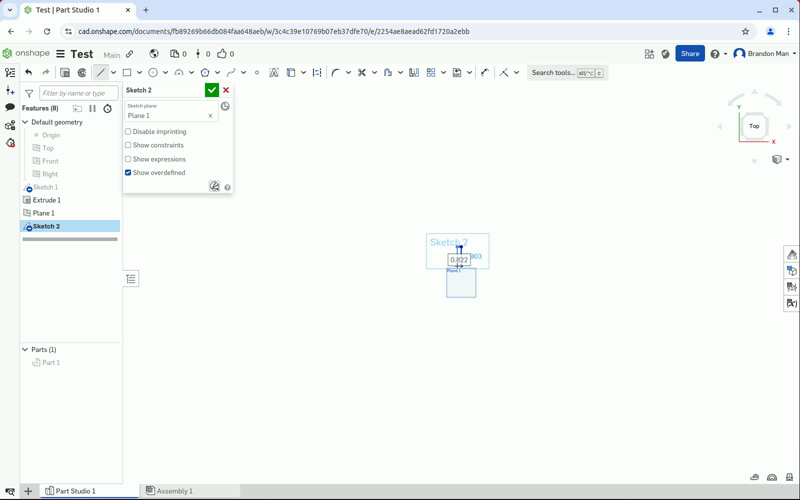
scroll(6)
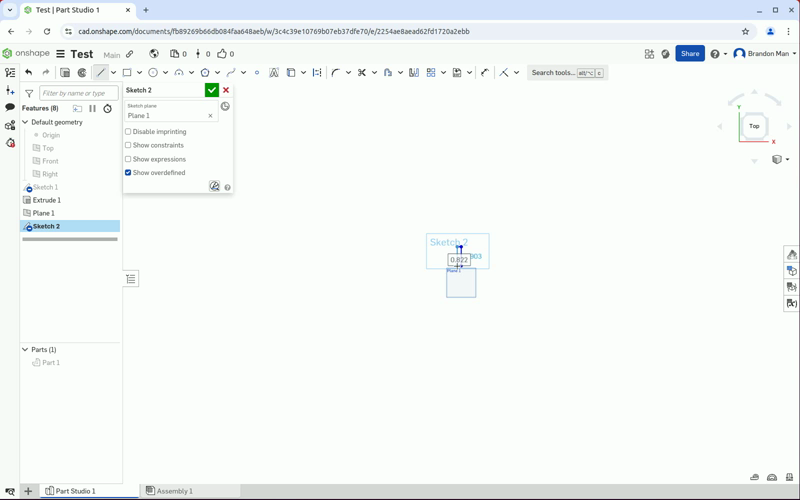
scroll(6)
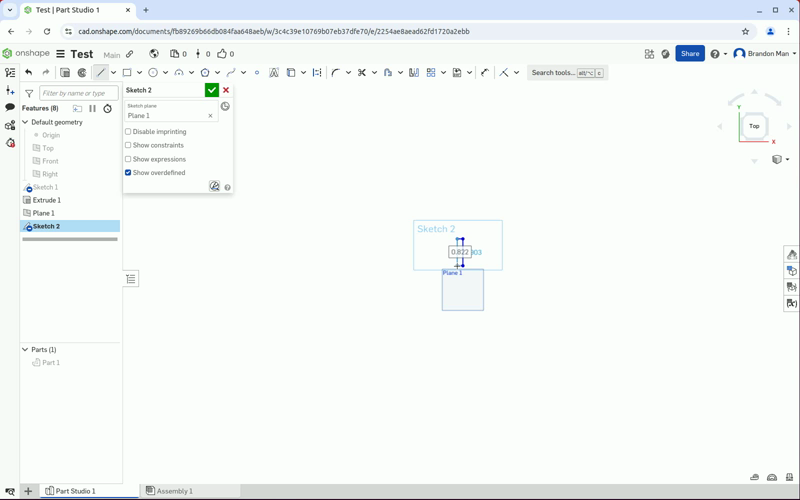
scroll(6)
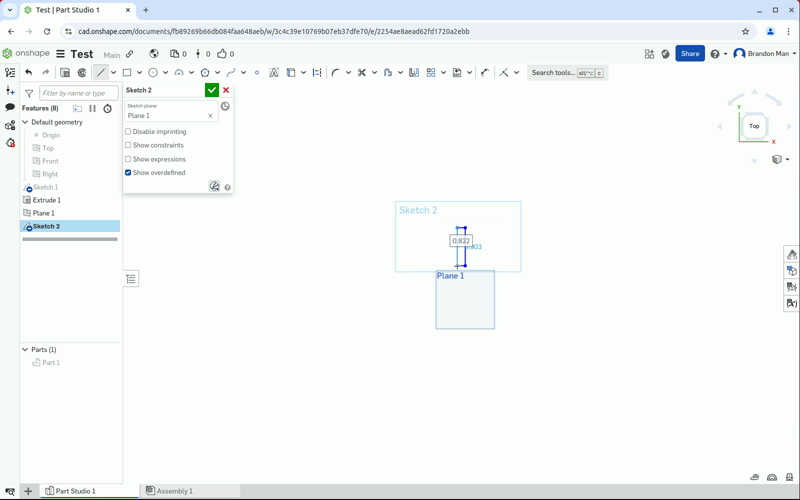
scroll(6)
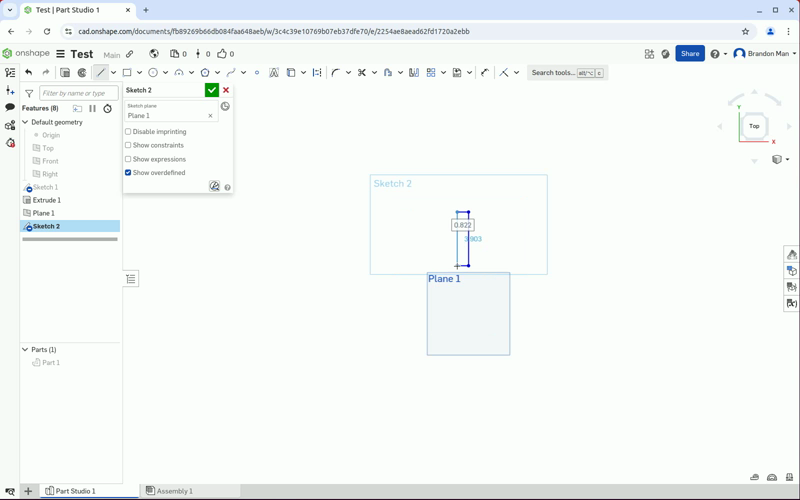
scroll(6)
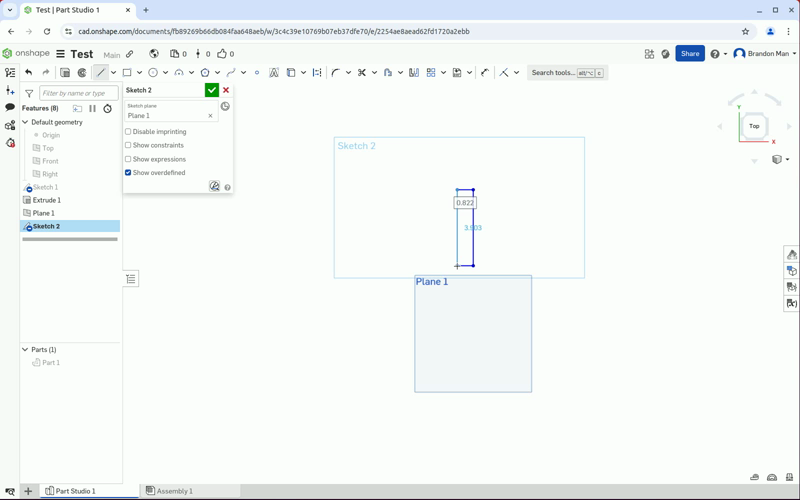
scroll(6)
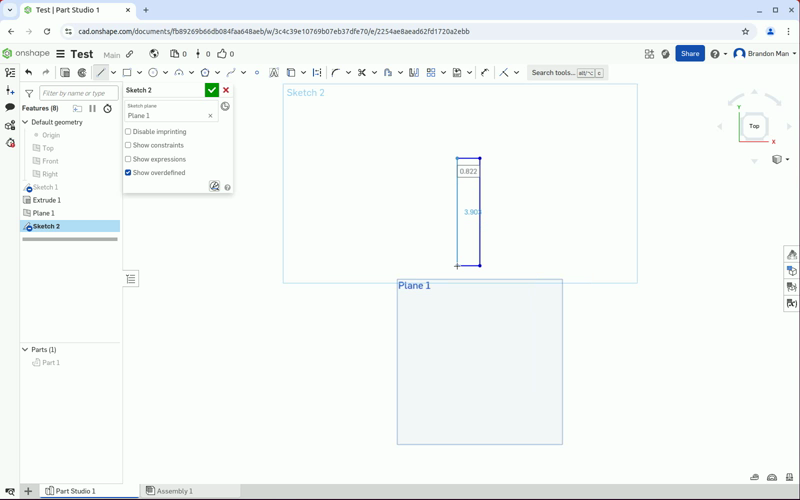
scroll(6)
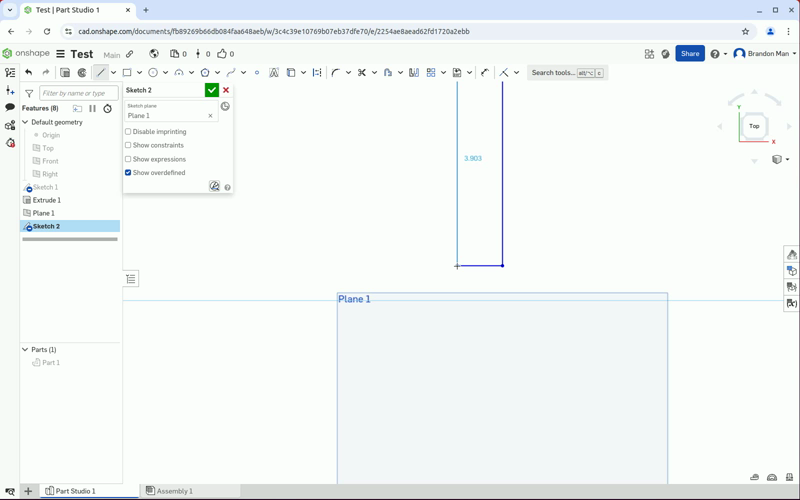
key_up(shift)
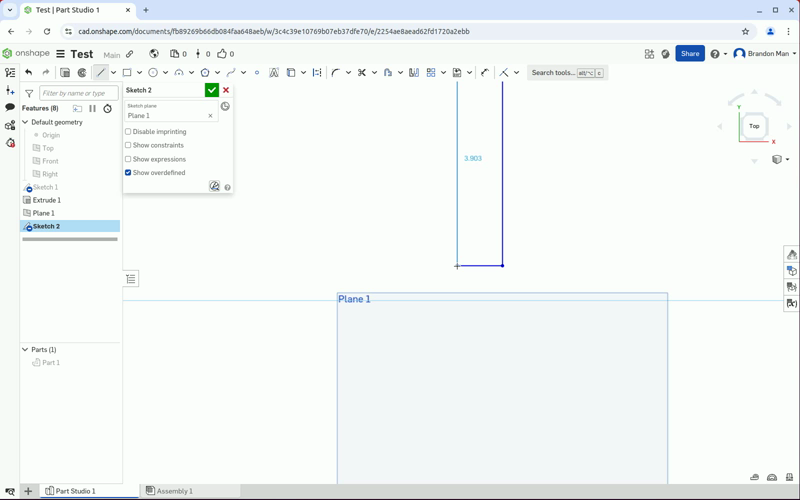
click(457, 265)
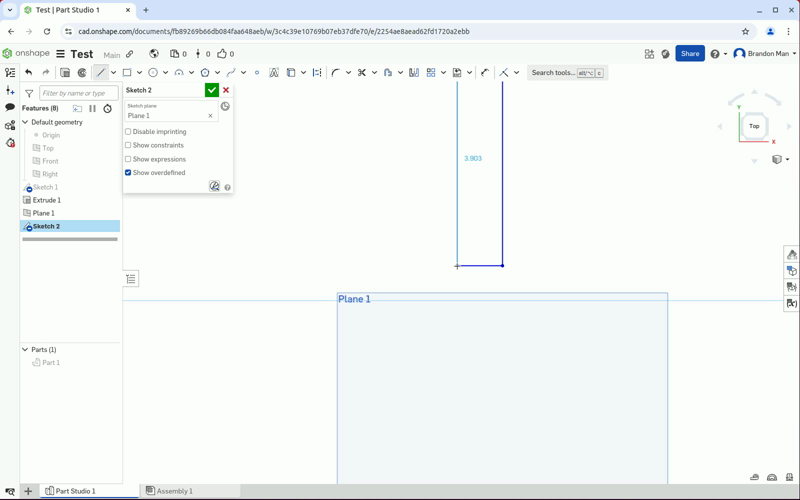
scroll(-6)
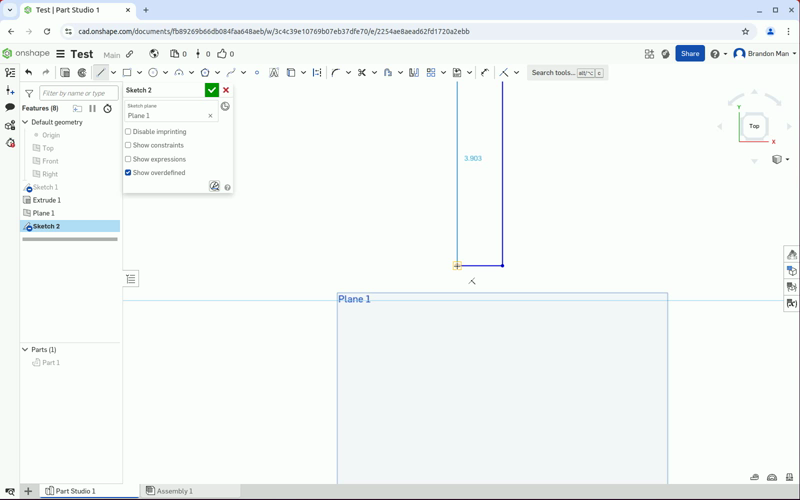
scroll(-6)
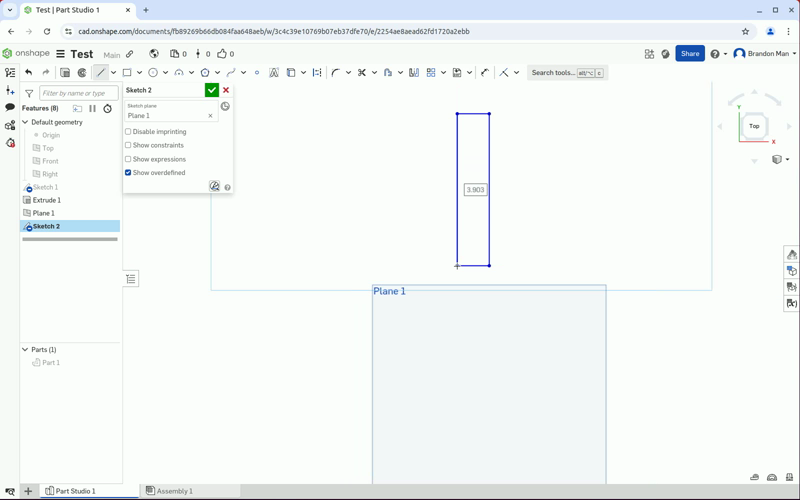
scroll(-6)
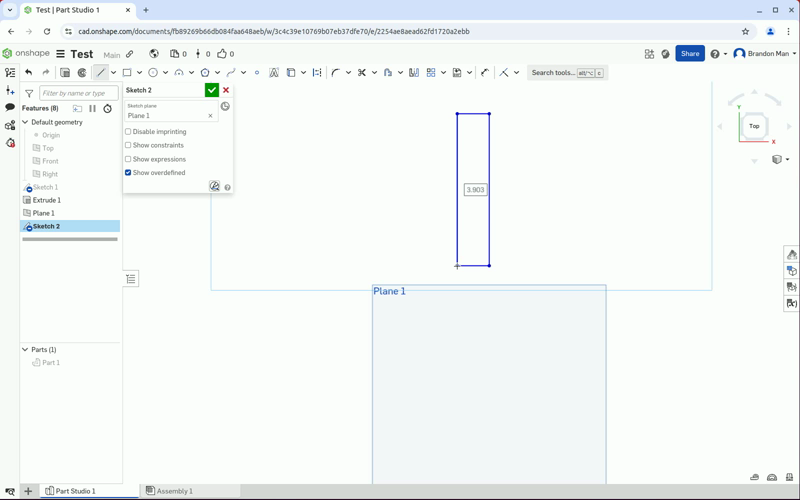
scroll(-6)
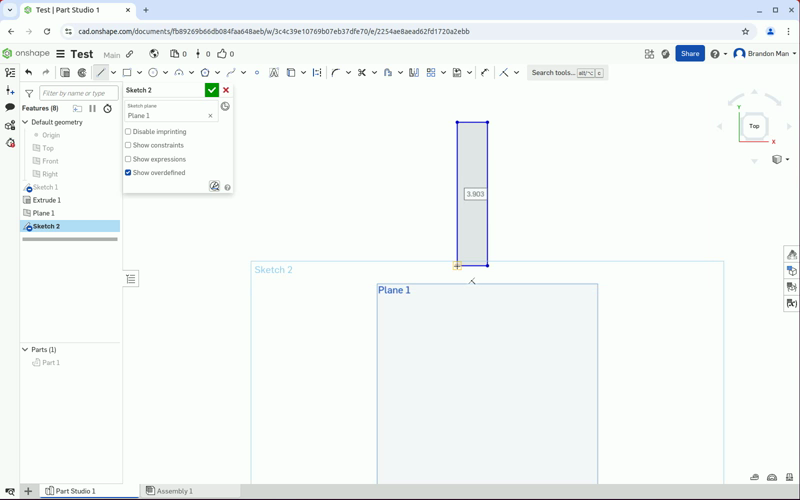
scroll(-6)
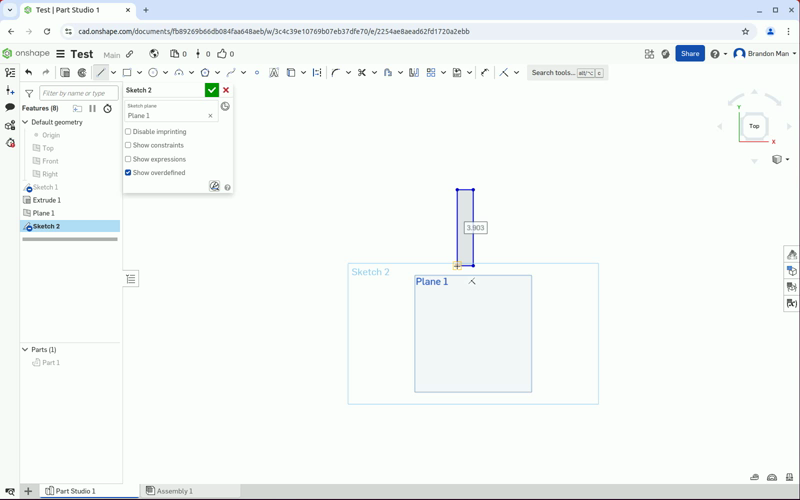
scroll(-6)
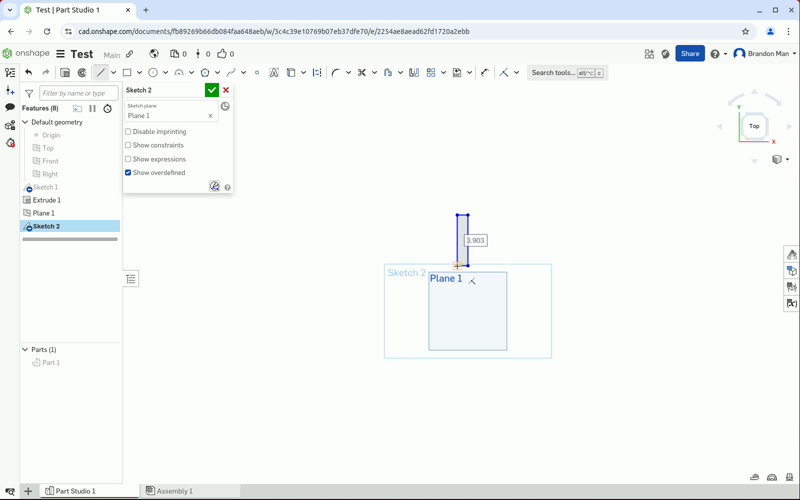
scroll(-6)
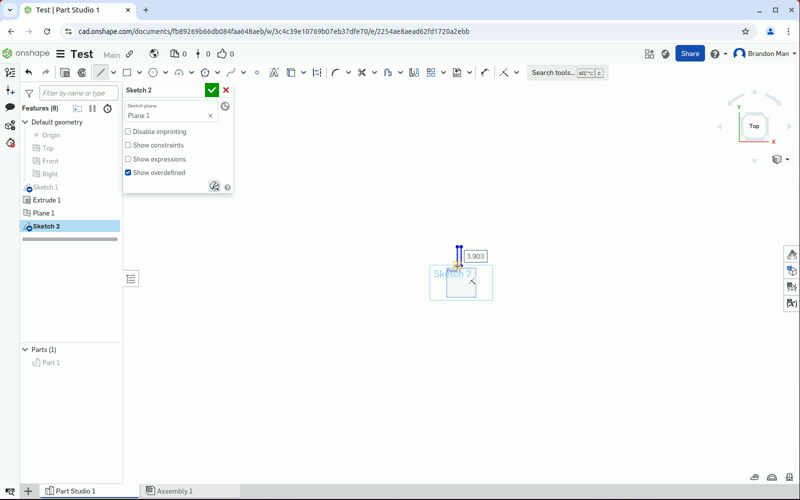
key(esc)
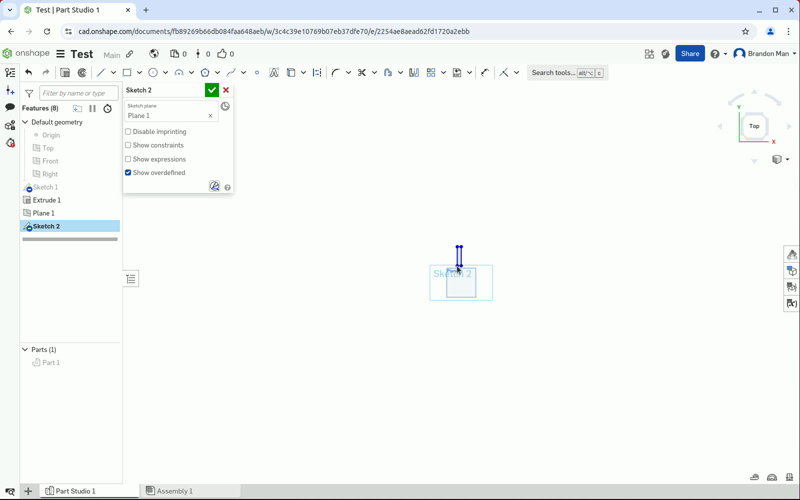
mouse_move(457, 258)
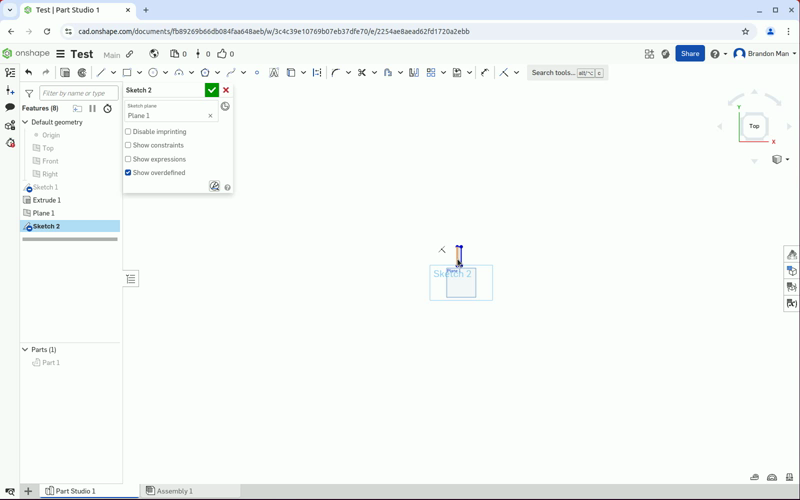
scroll(6)
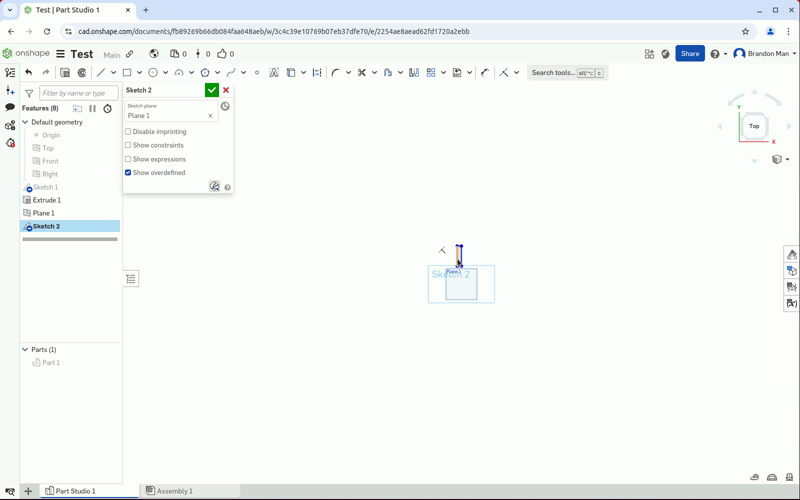
scroll(6)
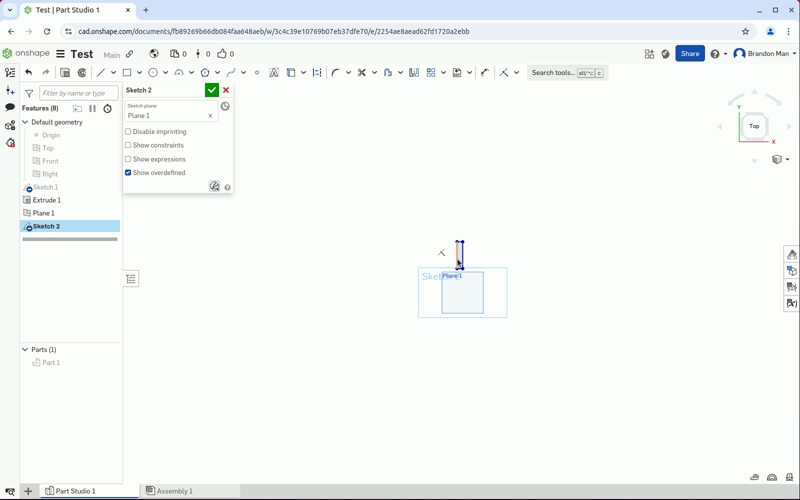
scroll(6)
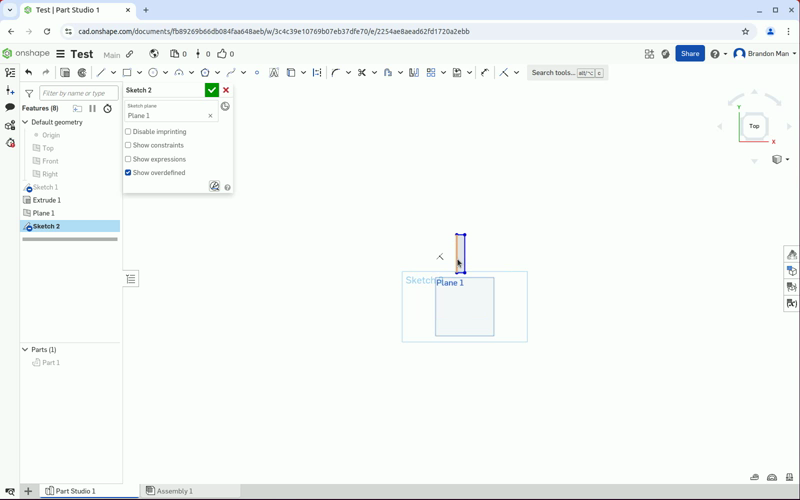
scroll(6)
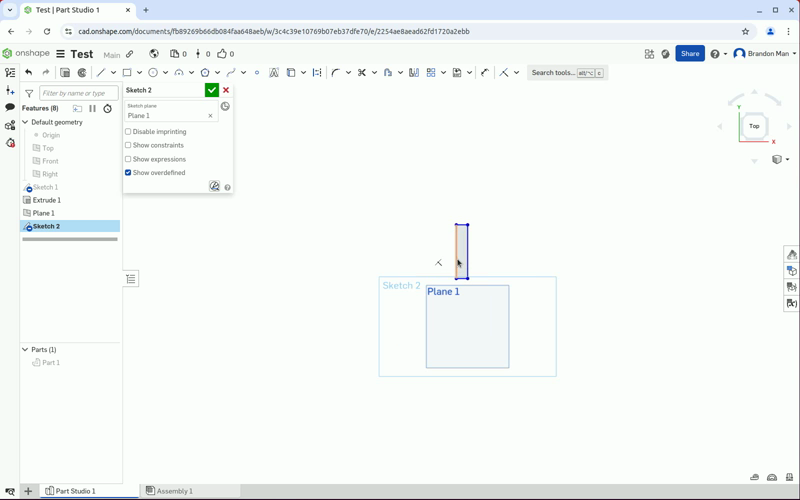
scroll(6)
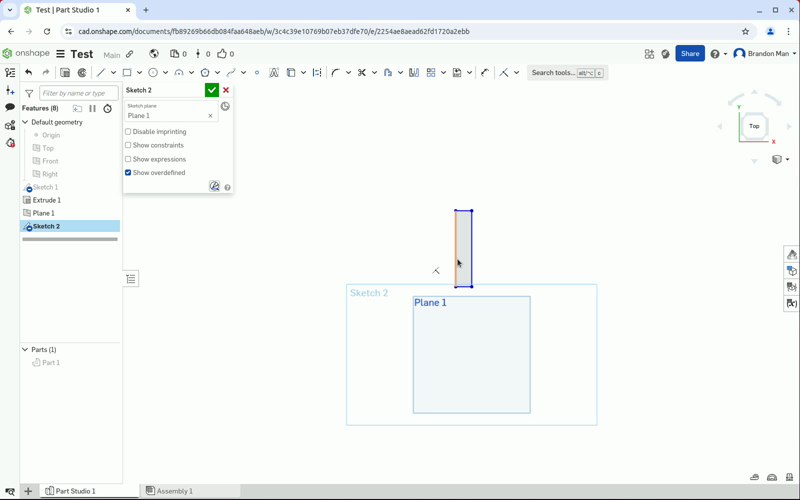
scroll(6)
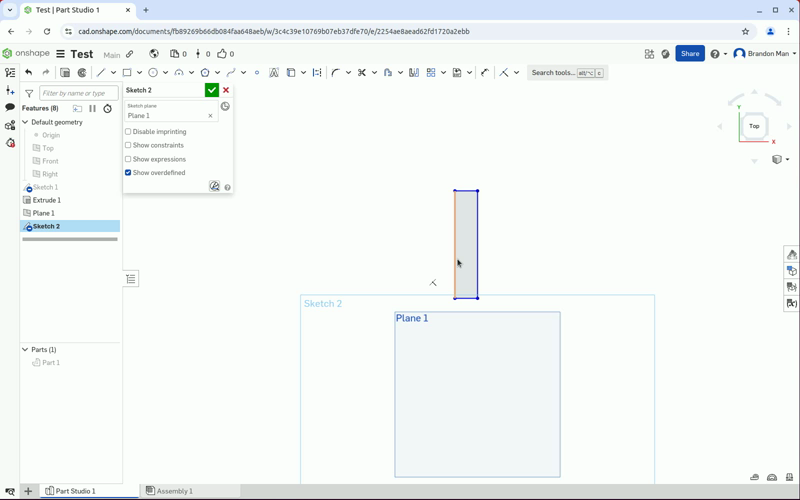
scroll(6)
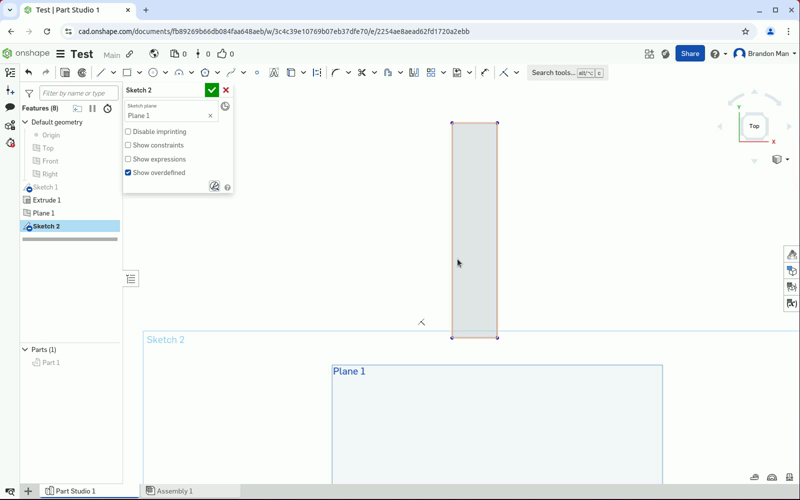
click(457, 258)
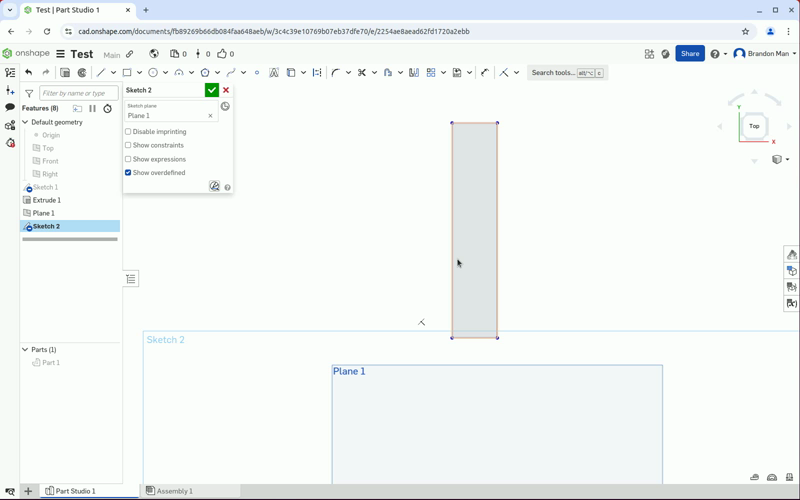
scroll(-6)
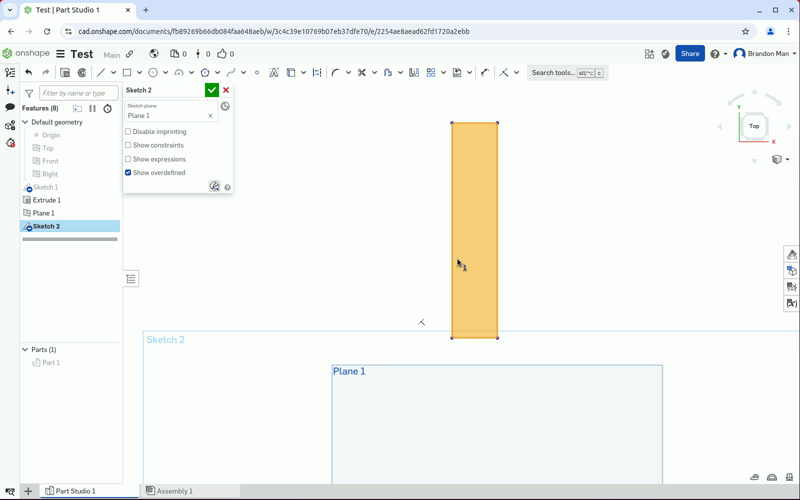
scroll(-6)
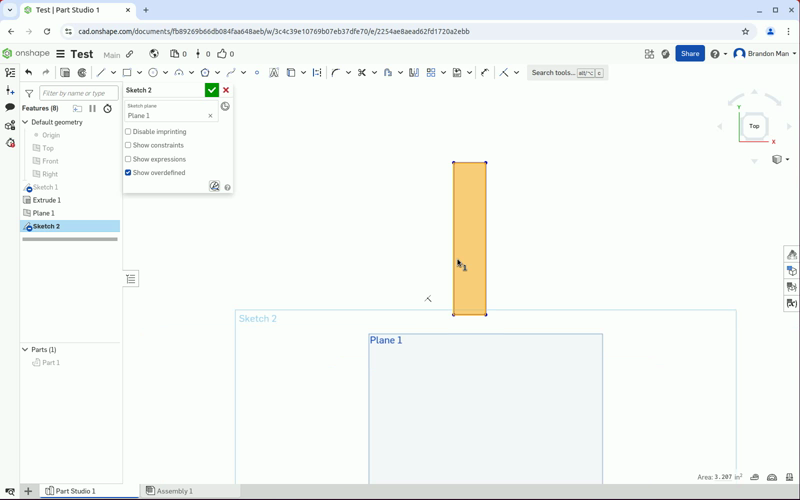
scroll(-6)
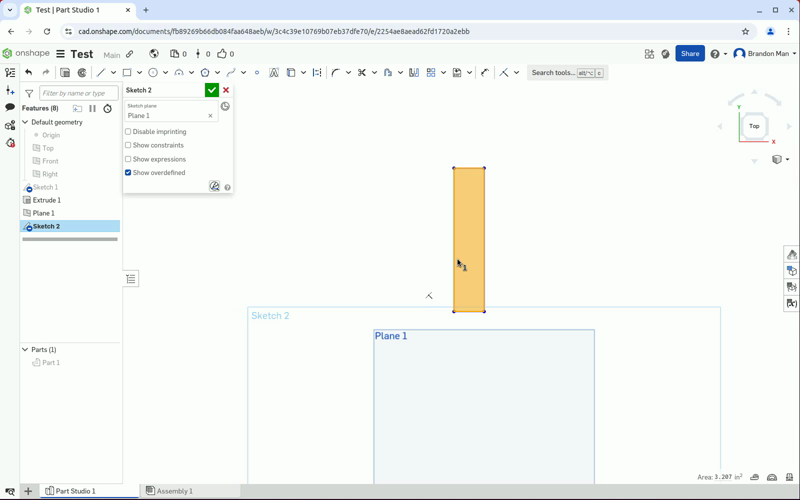
scroll(-6)
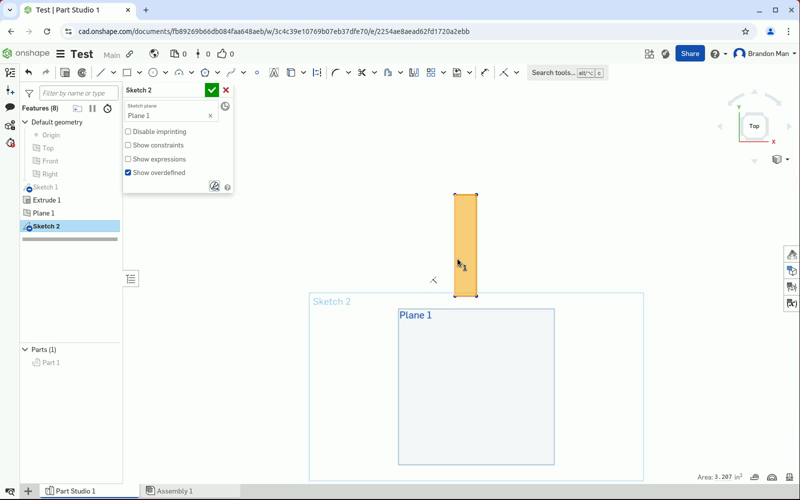
scroll(-6)
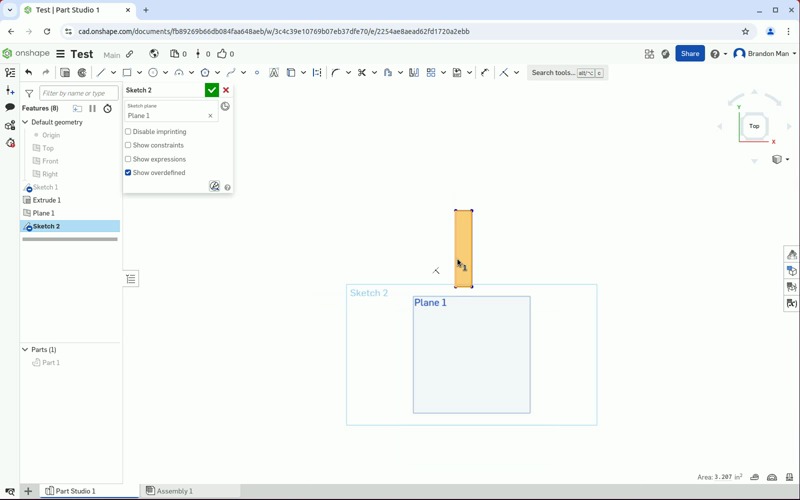
scroll(-6)
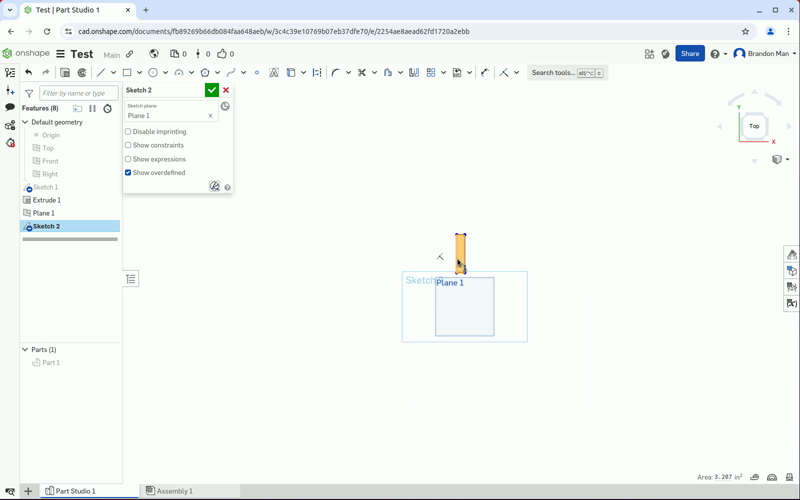
scroll(-6)
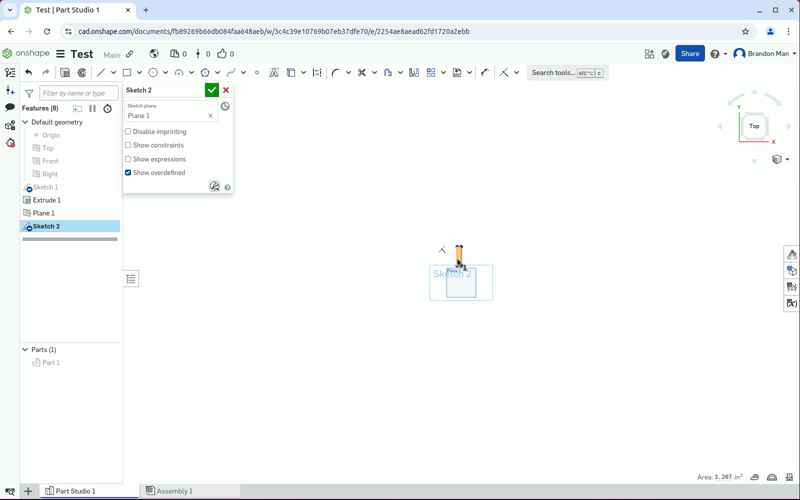
mouse_move(73, 352)
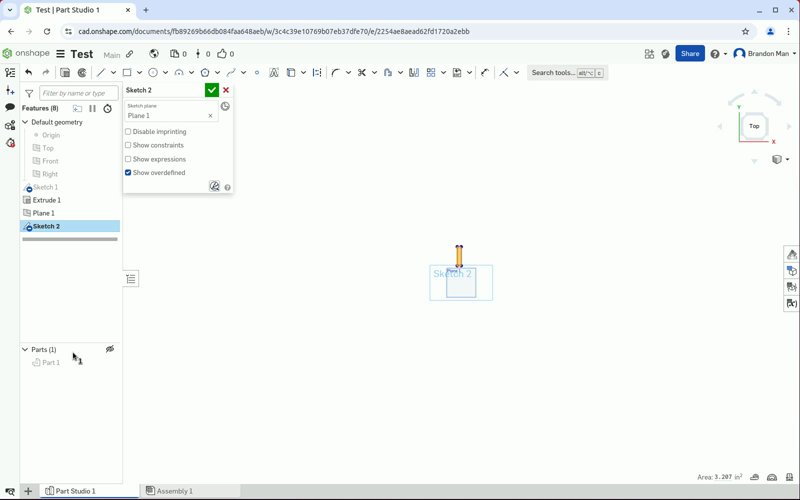
key(shift+y)
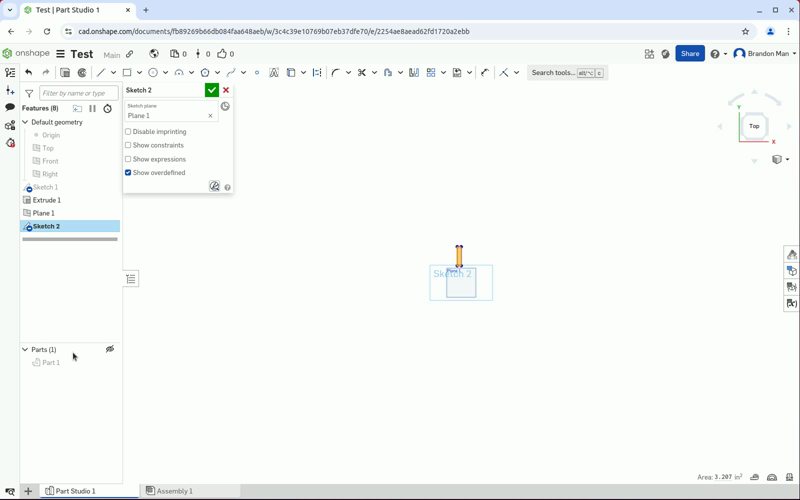
key(shift+e)
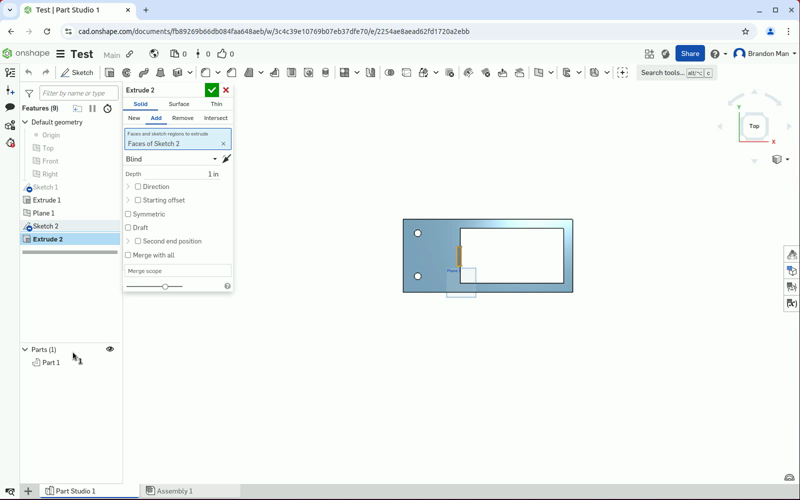
mouse_move(143, 106)
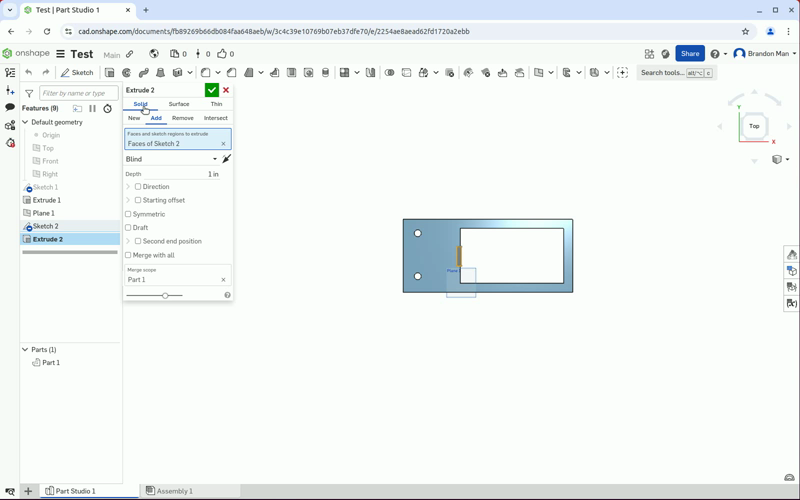
click(143, 106)
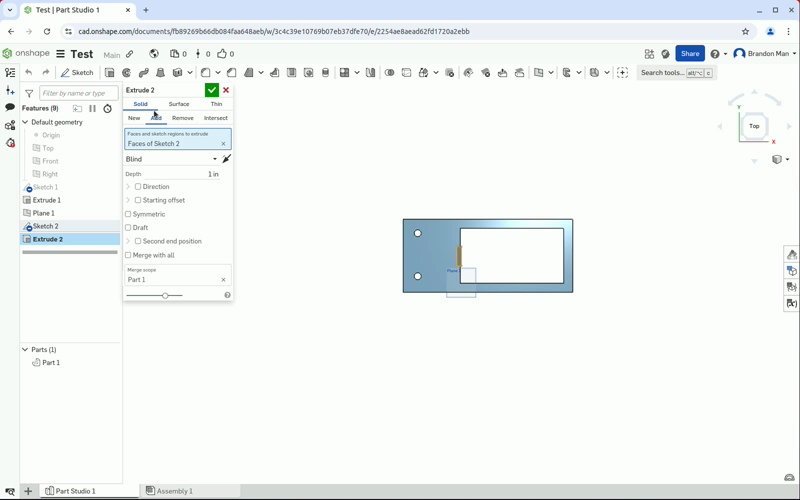
mouse_move(186, 120)
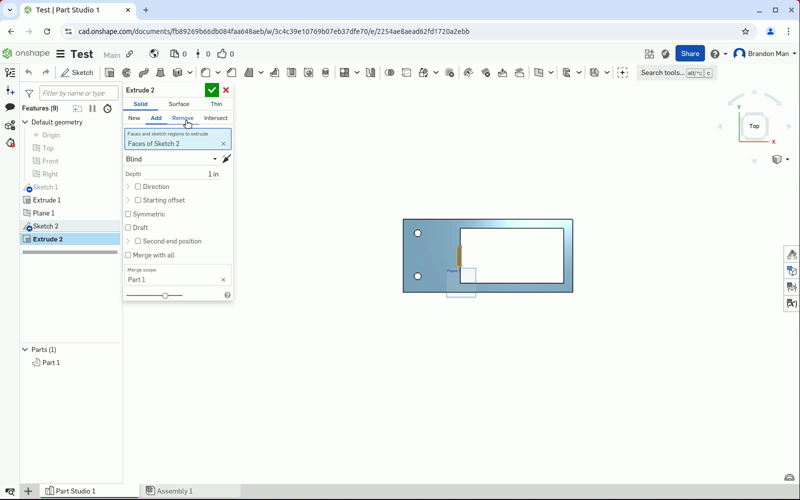
click(186, 120)
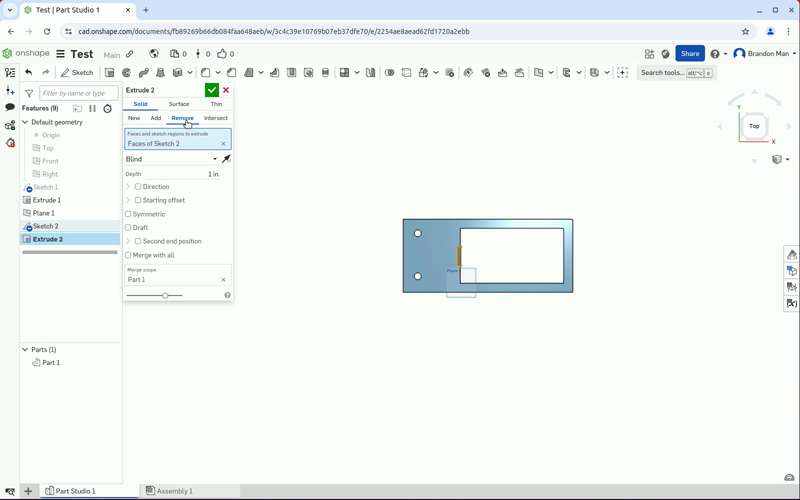
key(tab, 4)
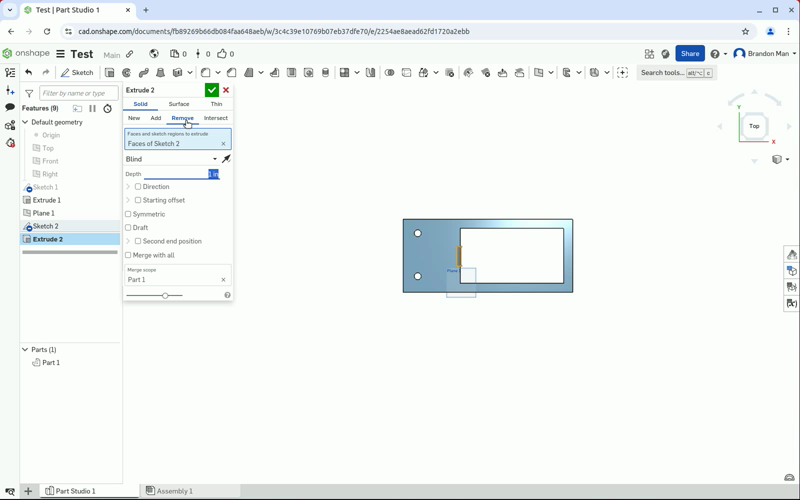
text(0.722)
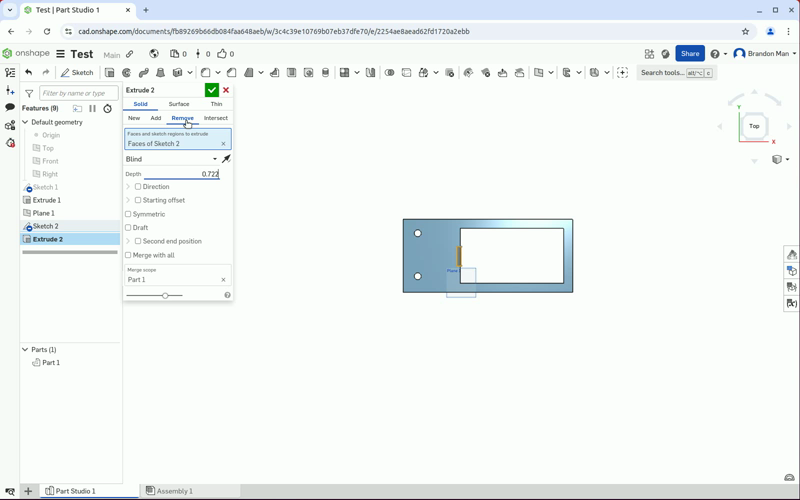
key(tab, 6)
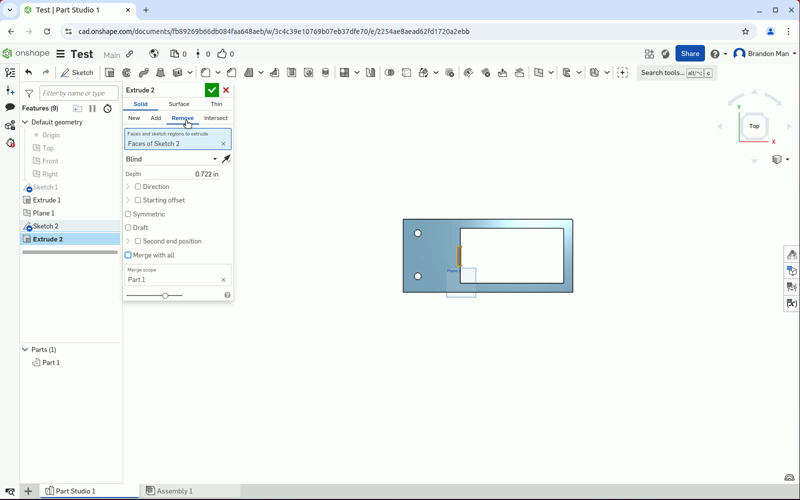
key(space)
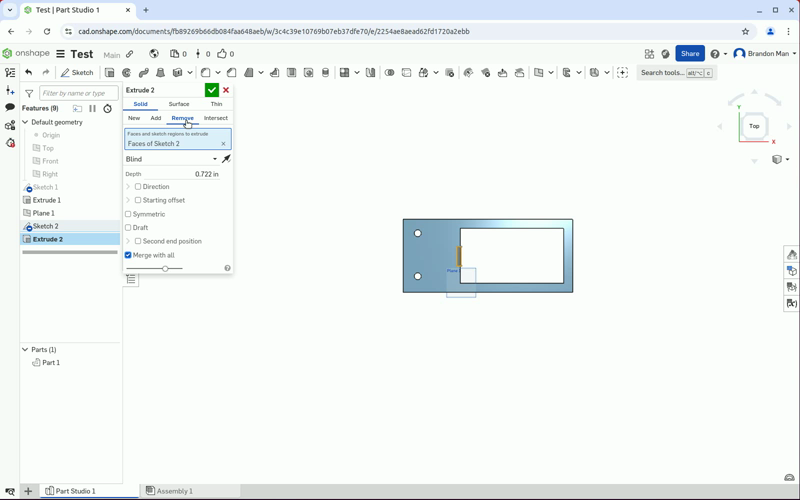
key(enter)
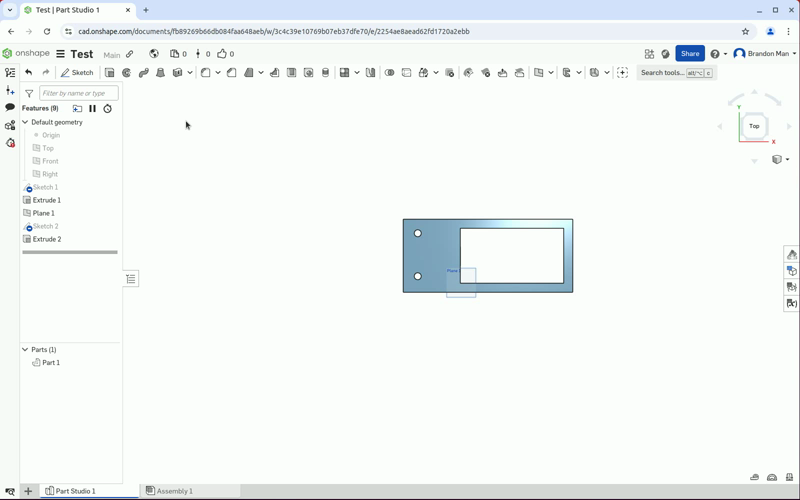
key(shift+h)
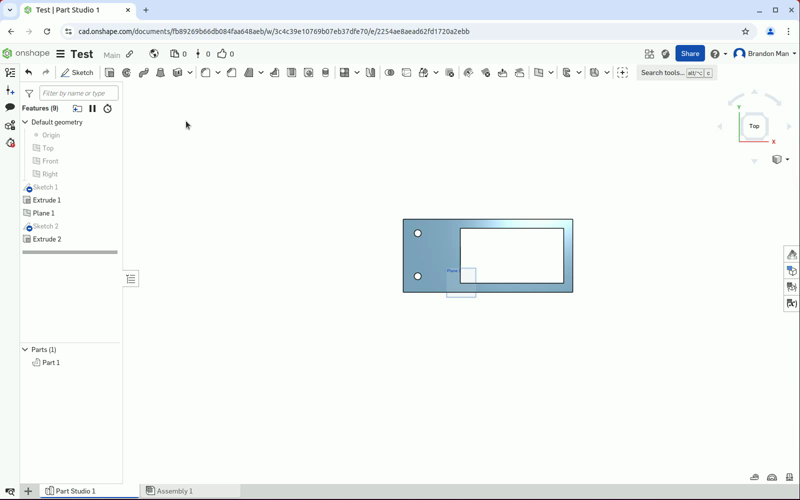
key(shift+h)
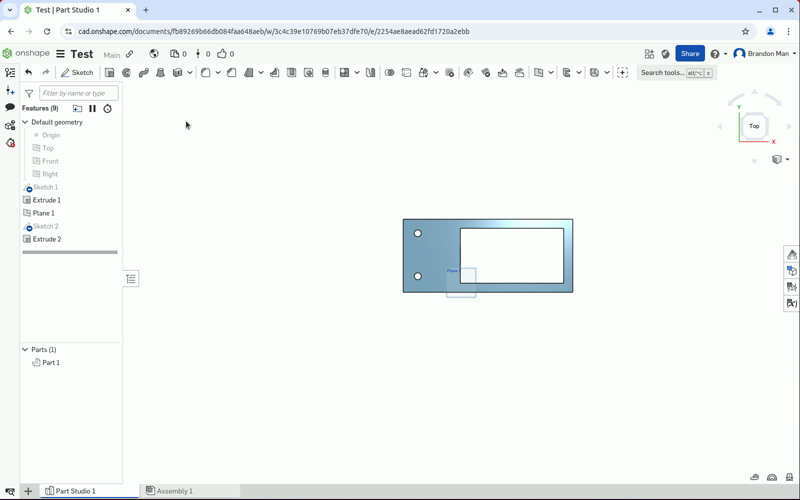
mouse_move(73, 189)
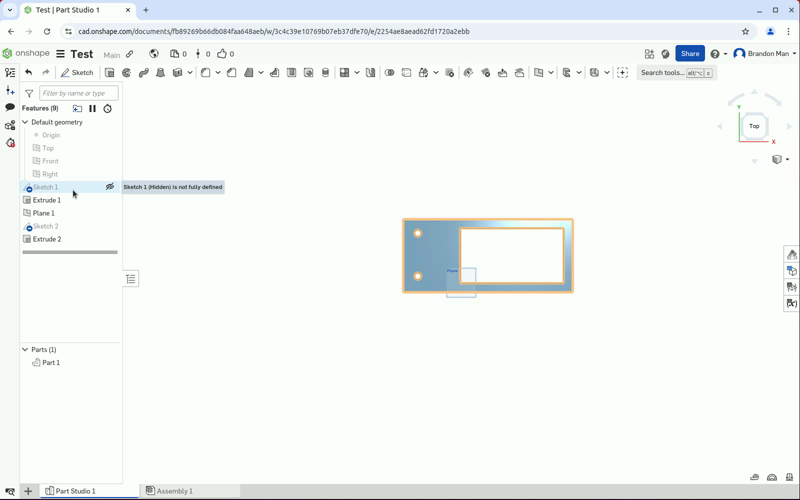
click(73, 189)
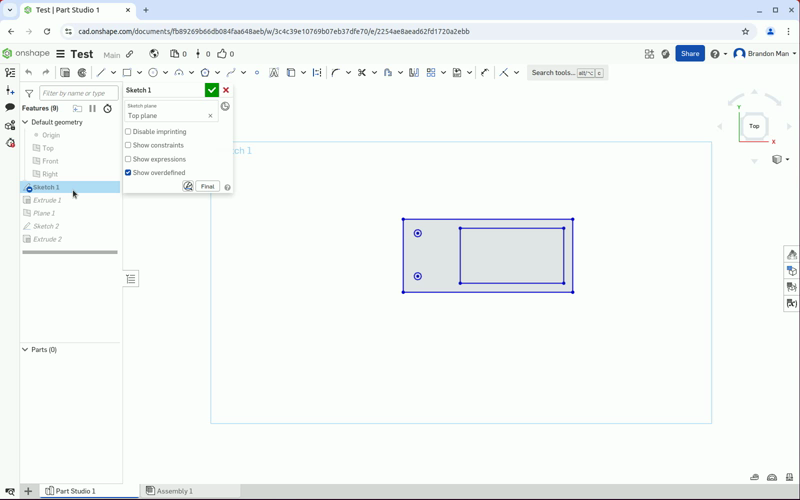
mouse_move(229, 92)
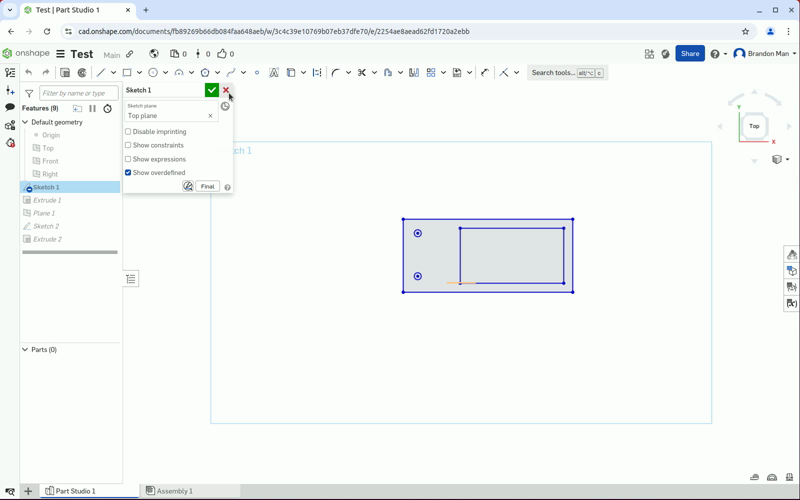
click(229, 92)
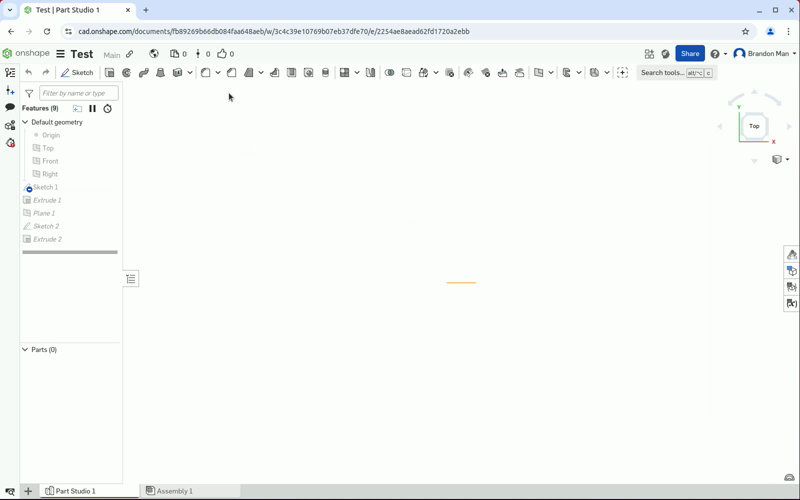
key(shift+s)
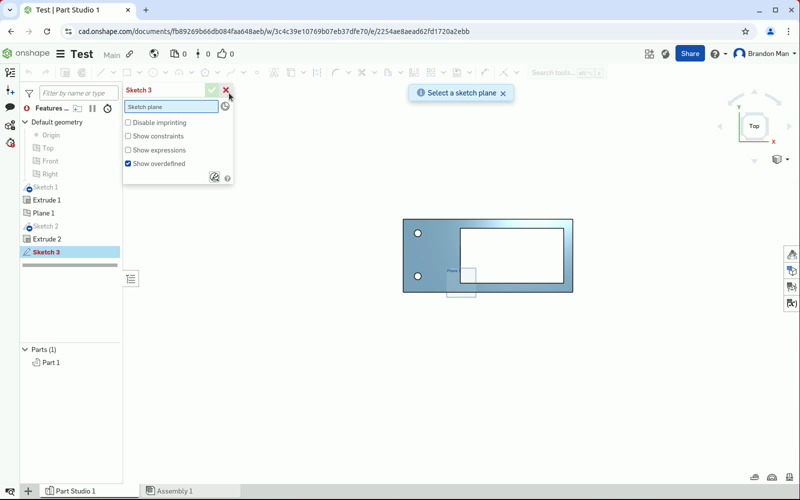
mouse_move(73, 215)
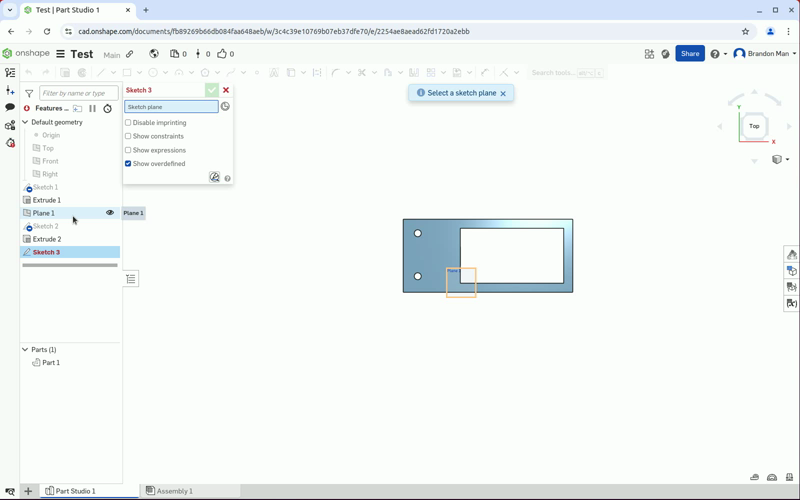
click(73, 215)
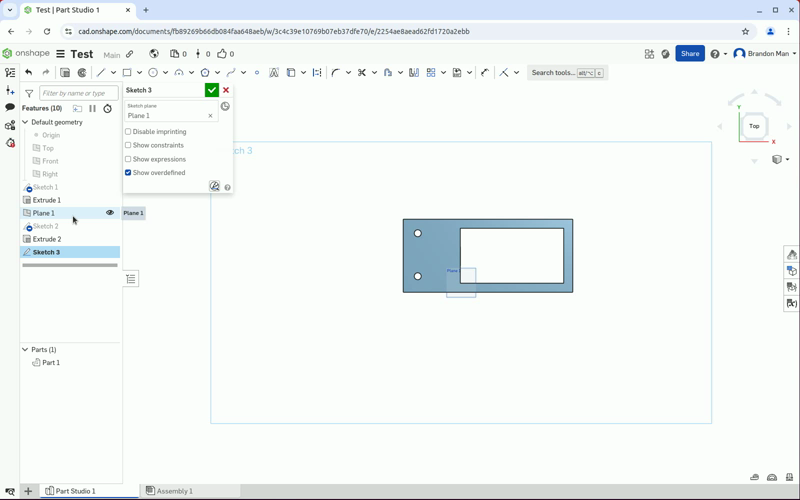
mouse_move(73, 352)
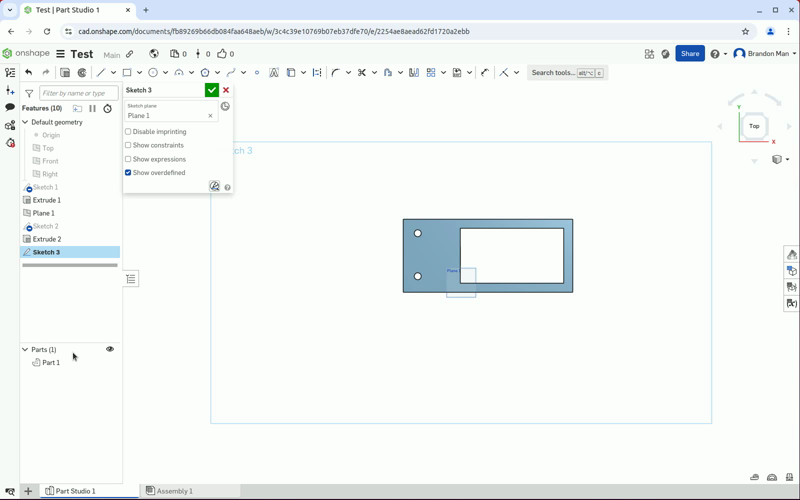
key(y)
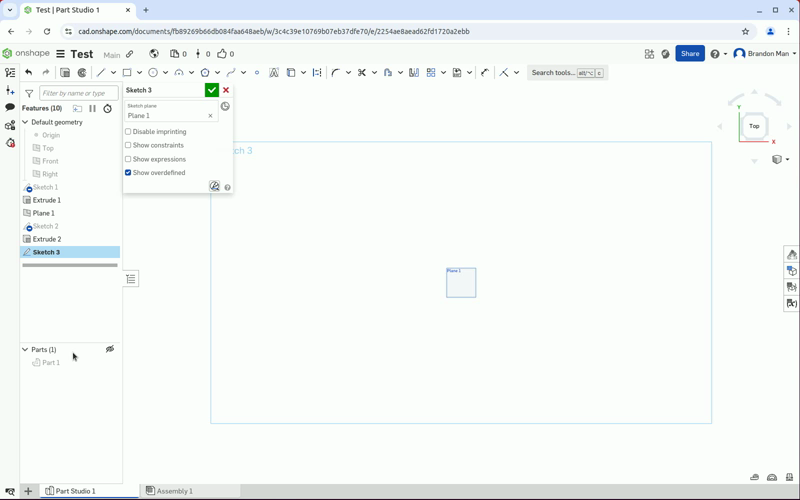
key(l)
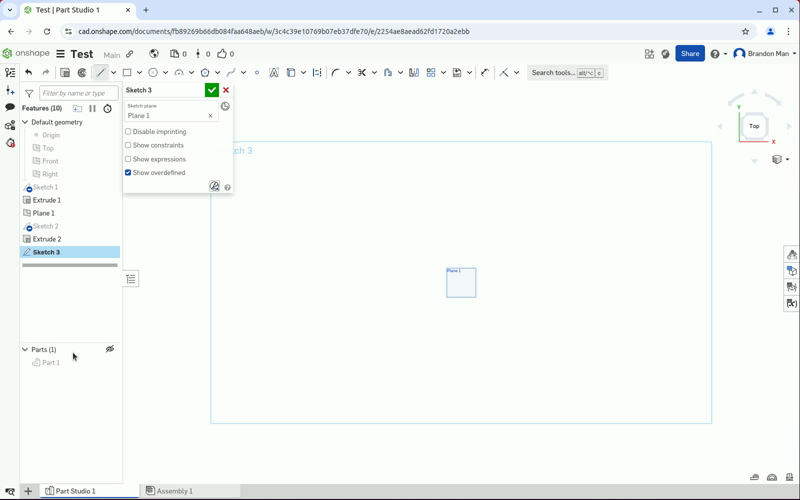
key_down(shift)
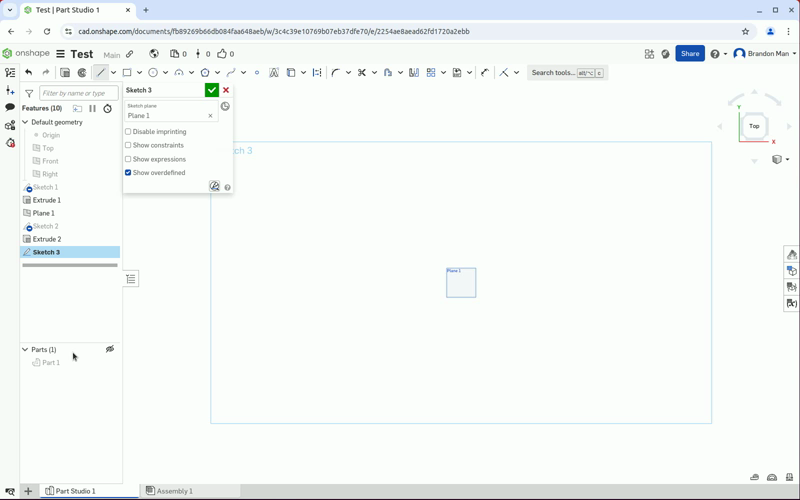
mouse_move(564, 265)
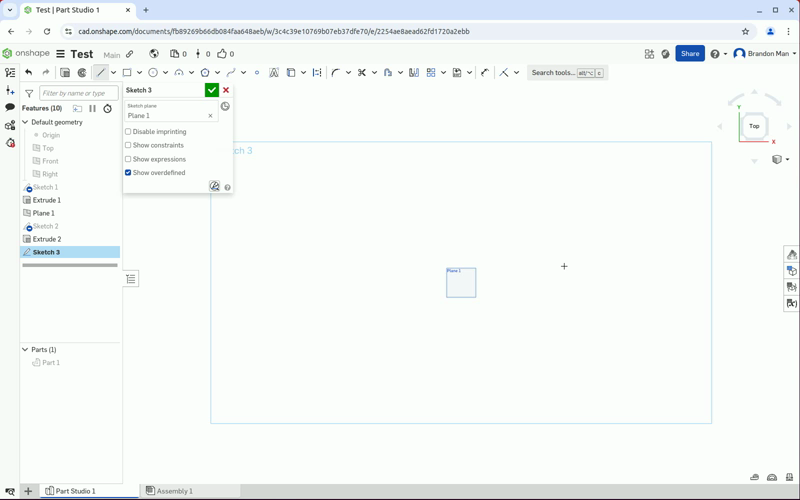
click(564, 265)
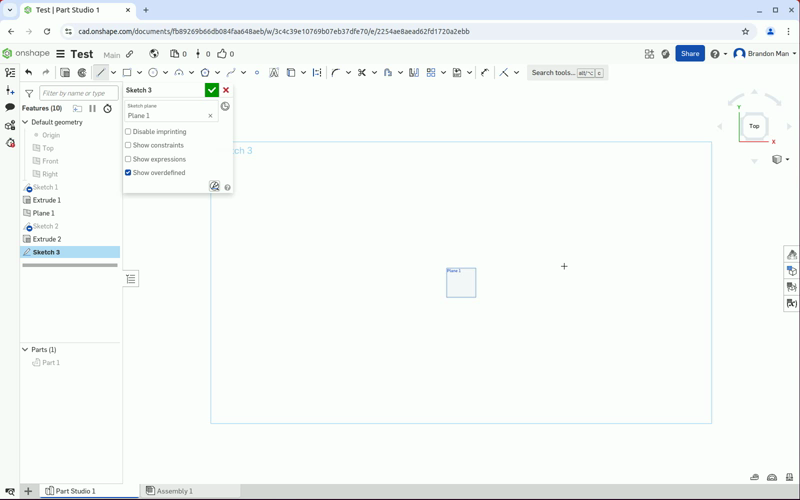
key_up(shift)
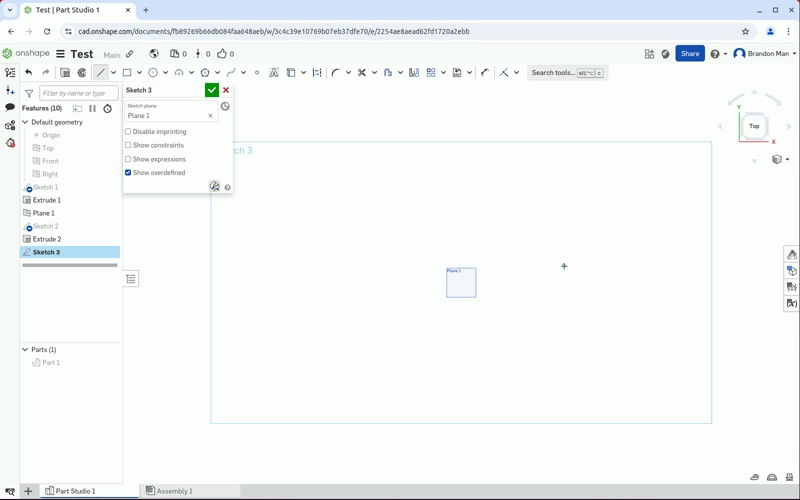
key_down(shift)
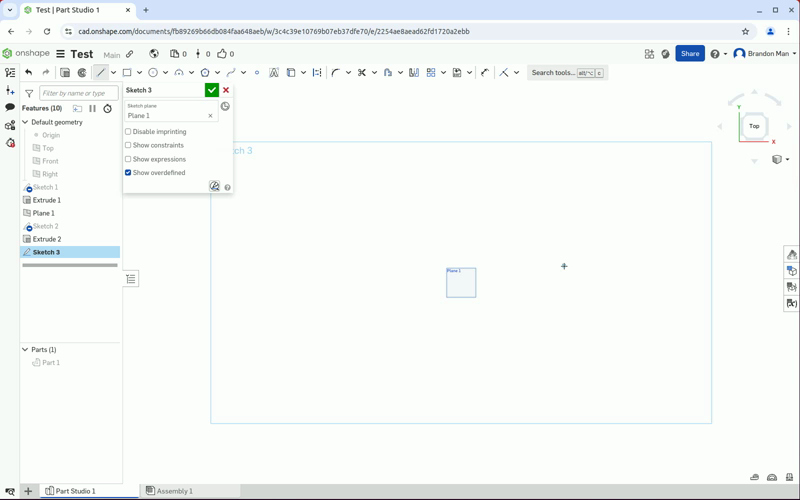
mouse_move(589, 265)
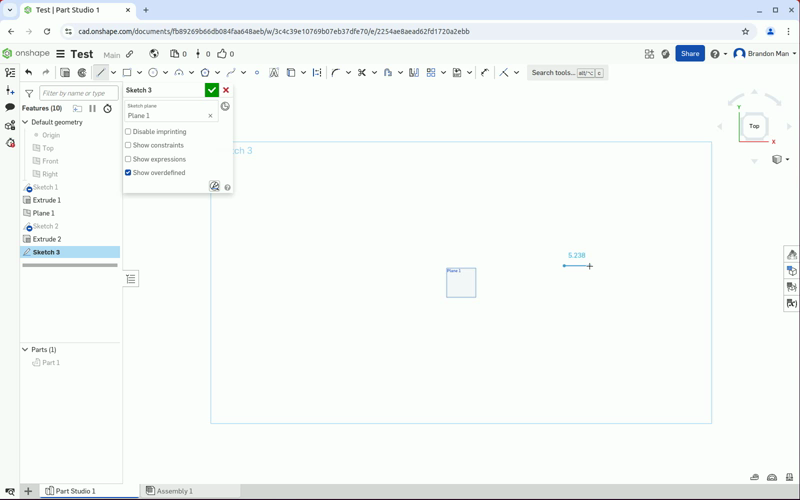
mouse_move(567, 265)
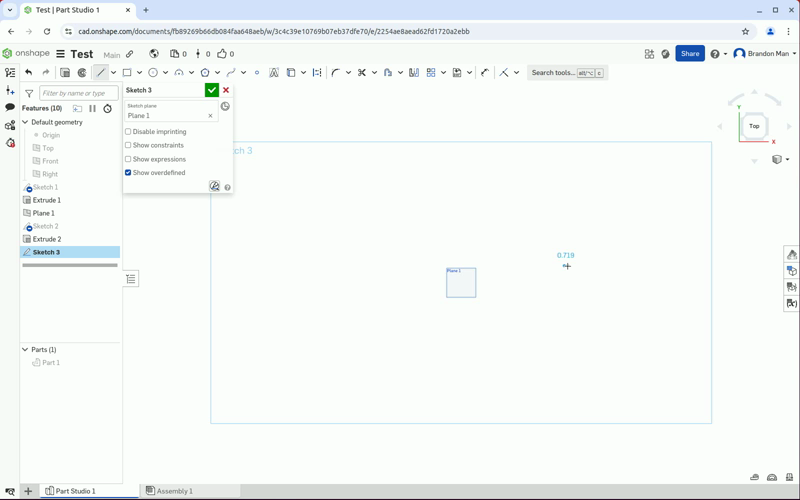
scroll(6)
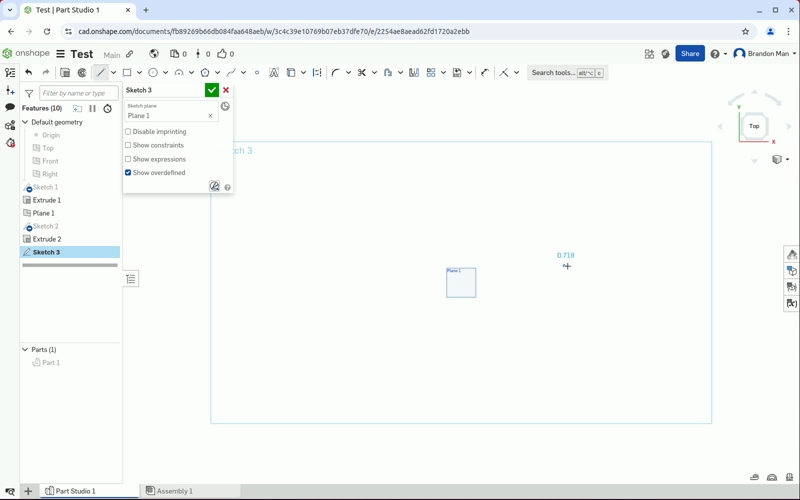
scroll(6)
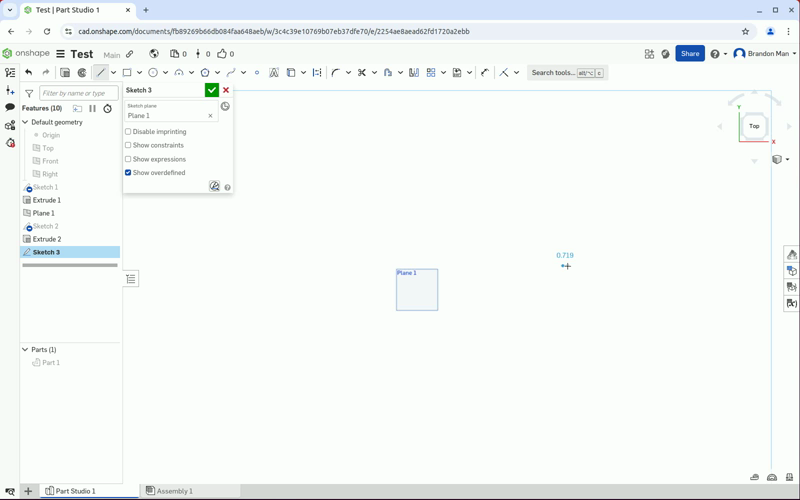
scroll(6)
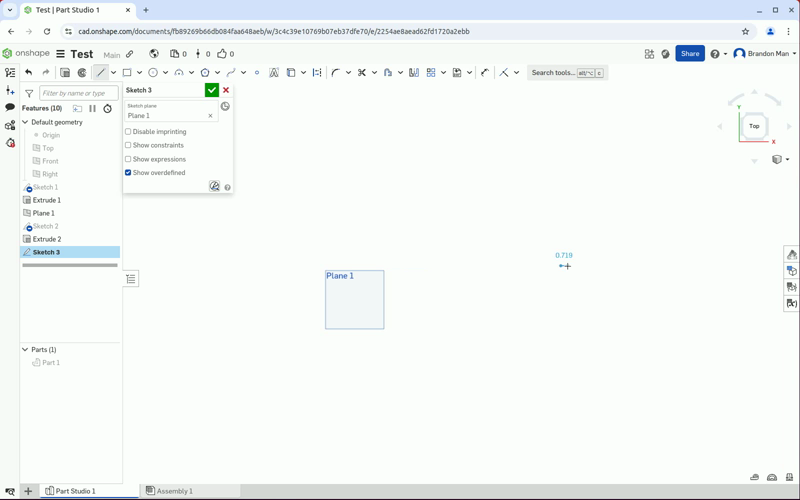
scroll(6)
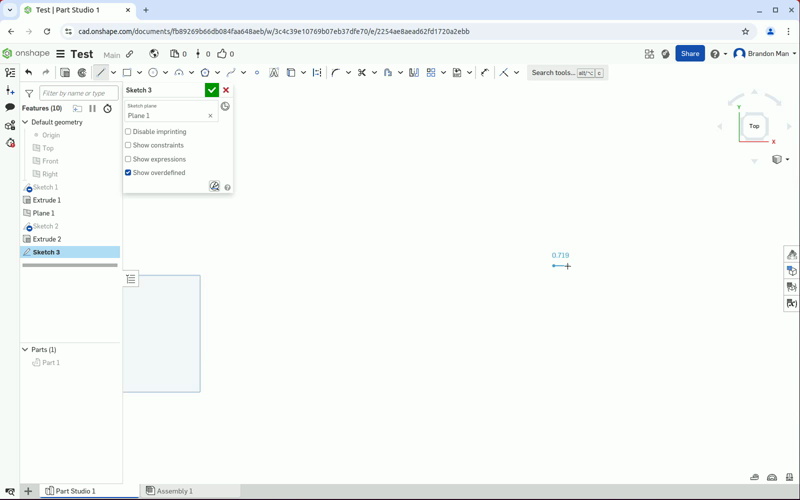
scroll(6)
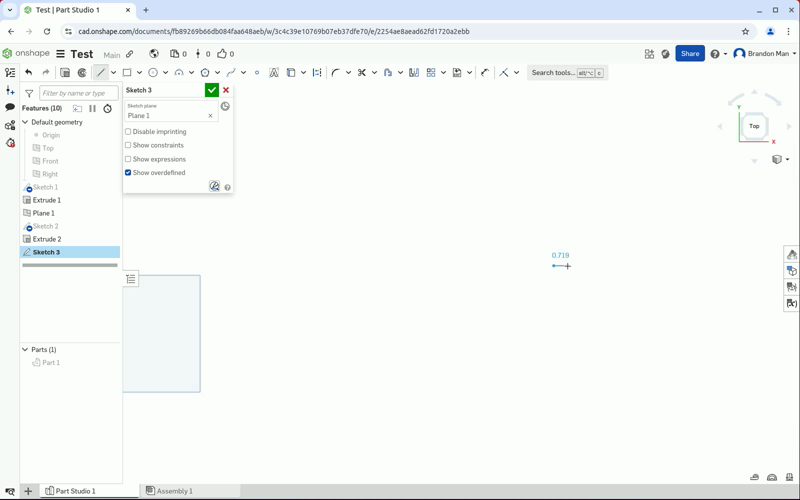
scroll(6)
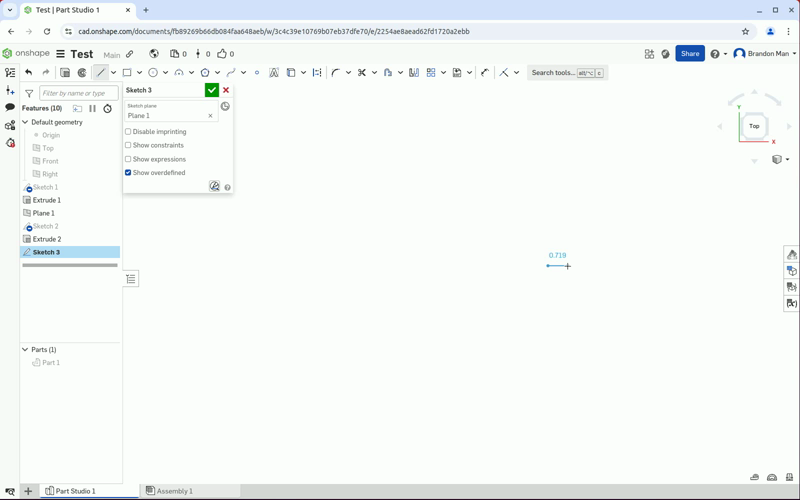
scroll(6)
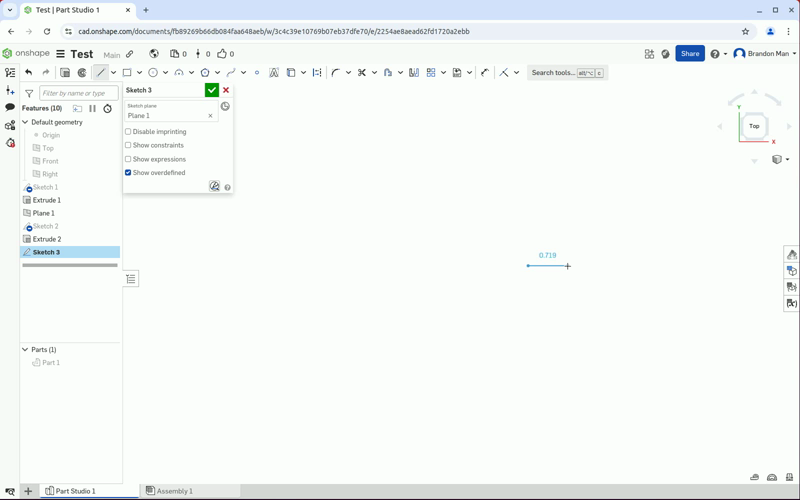
click(567, 265)
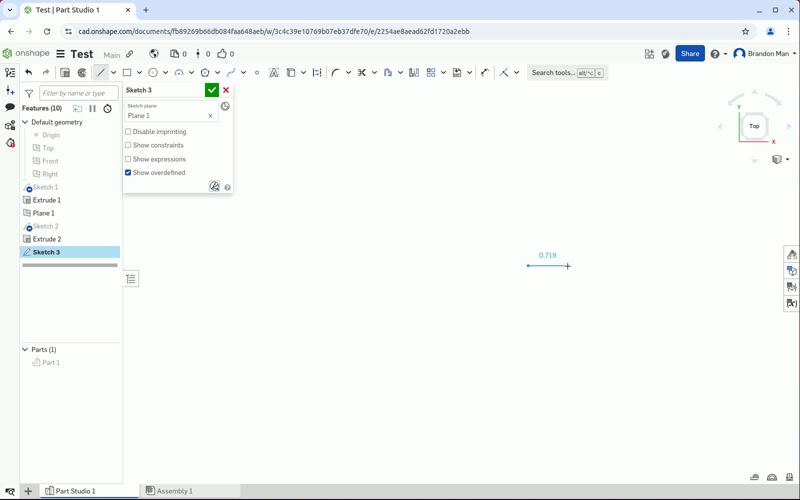
scroll(-6)
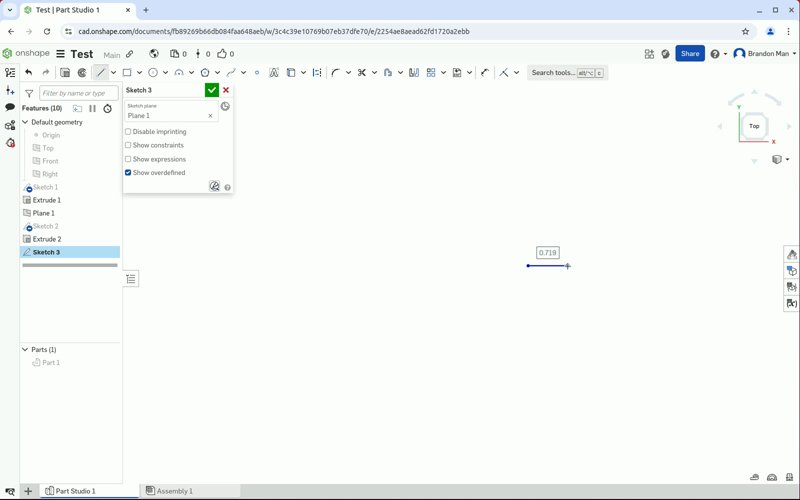
scroll(-6)
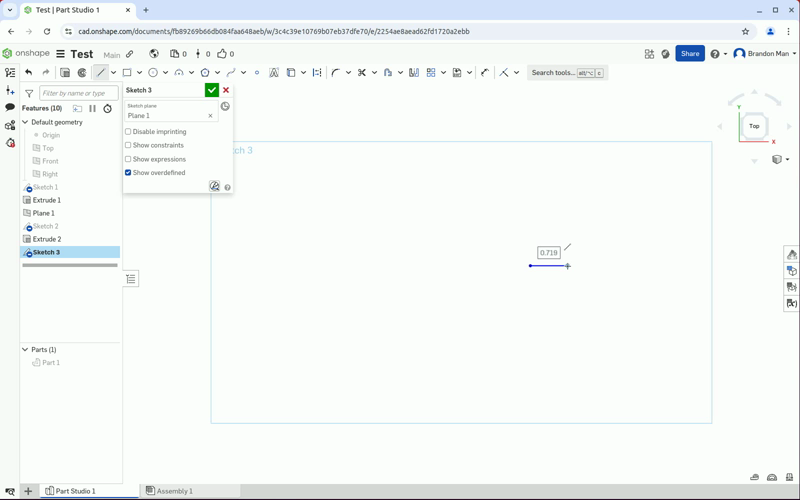
scroll(-6)
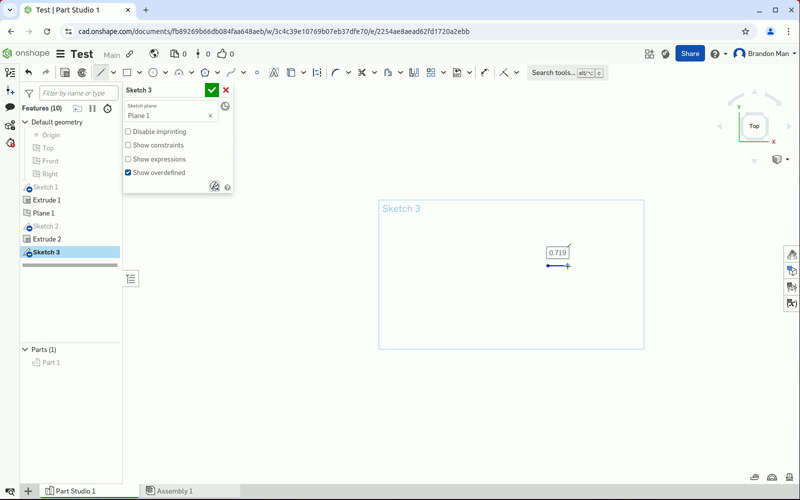
scroll(-6)
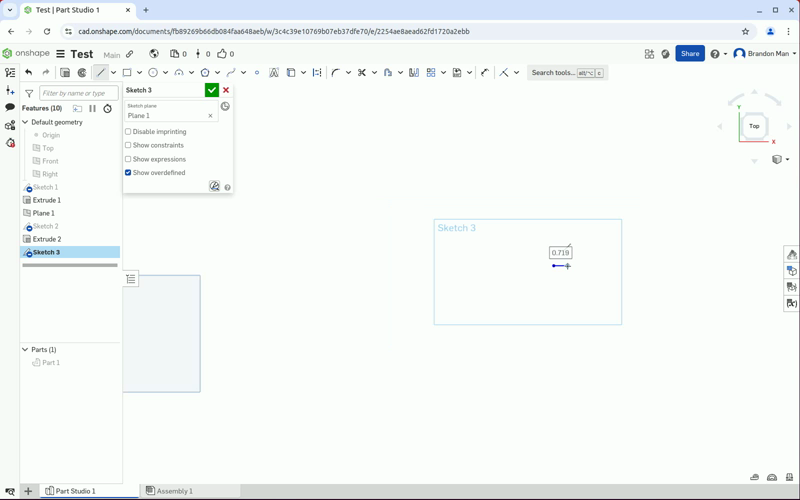
scroll(-6)
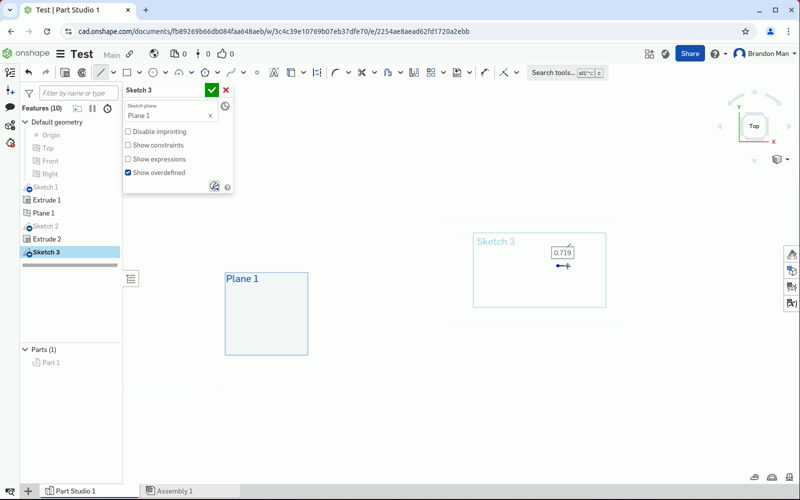
scroll(-6)
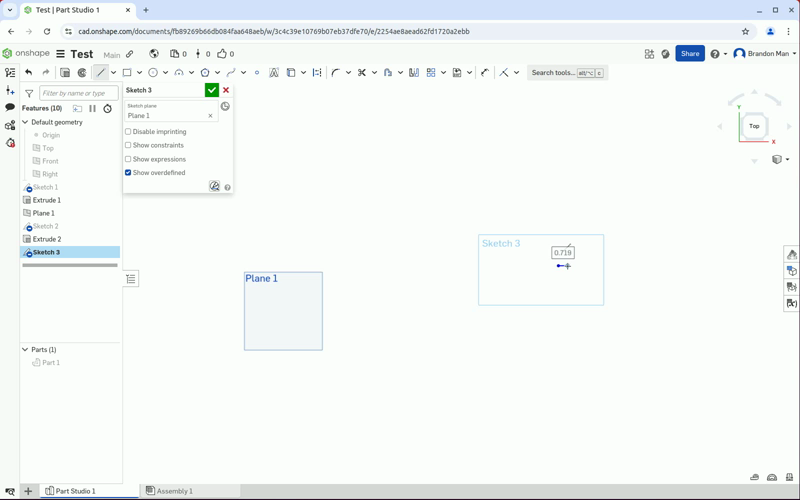
scroll(-6)
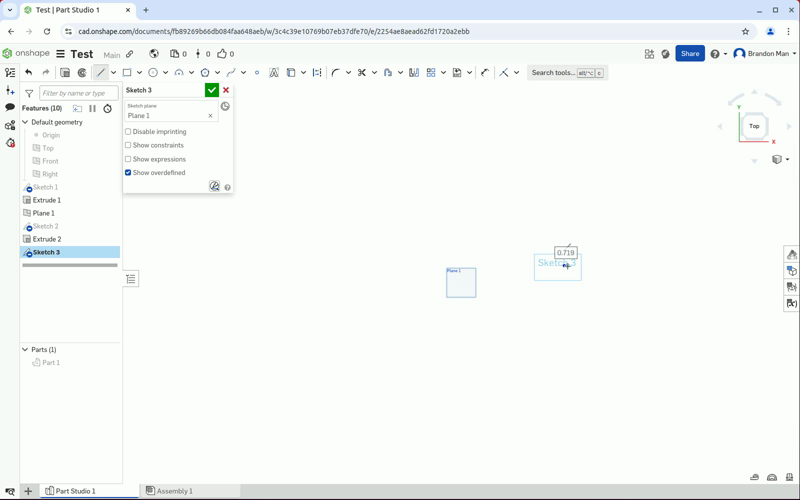
key_up(shift)
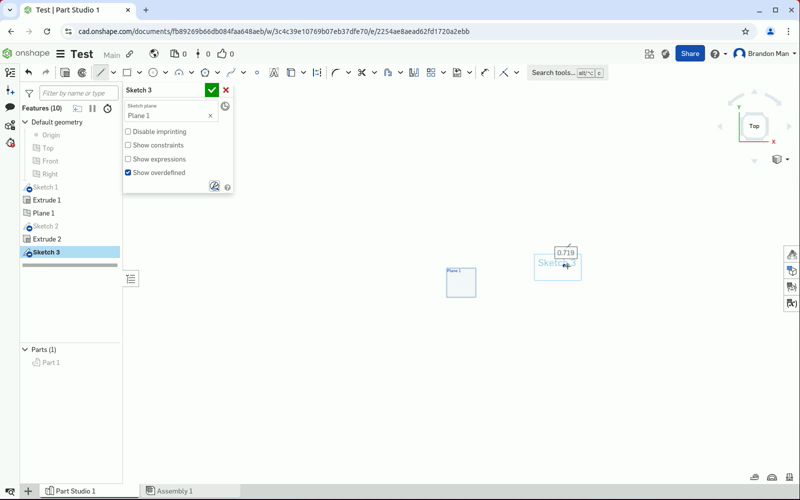
key_down(shift)
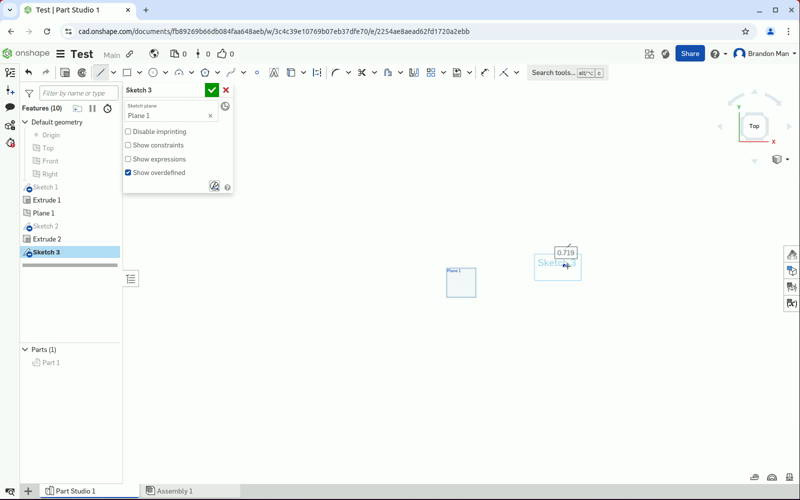
mouse_move(589, 265)
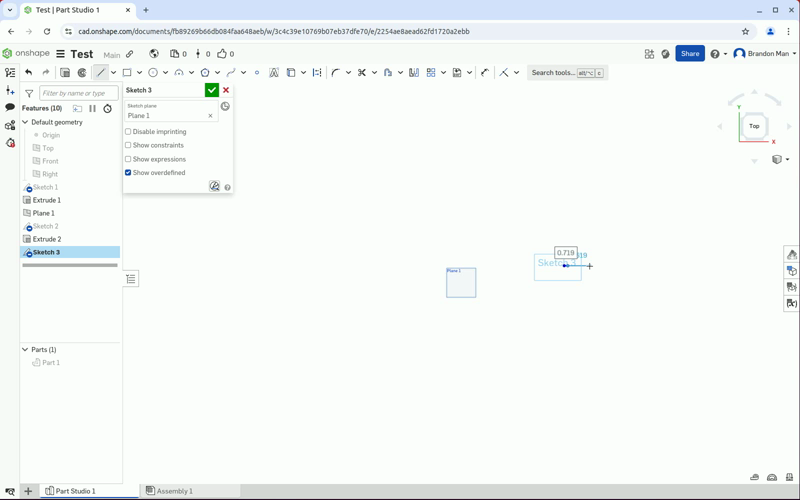
mouse_move(567, 246)
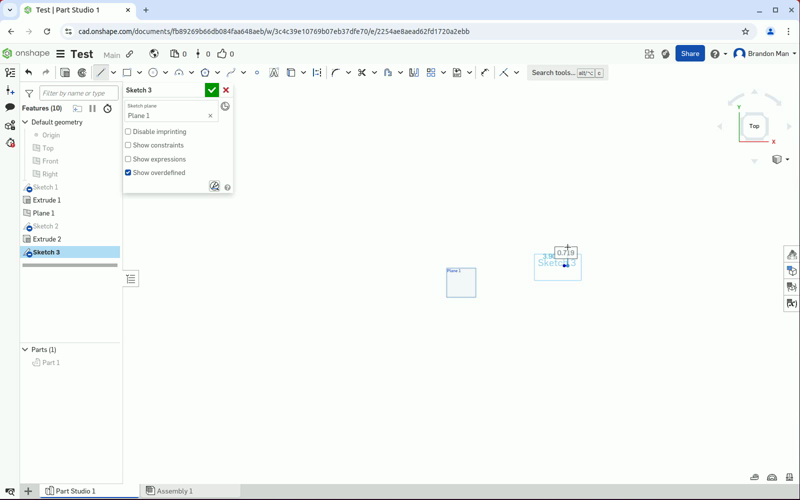
click(567, 246)
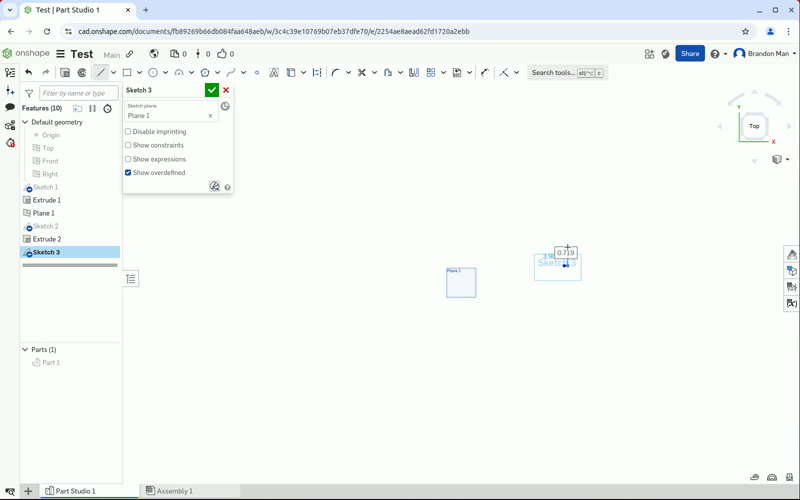
key_up(shift)
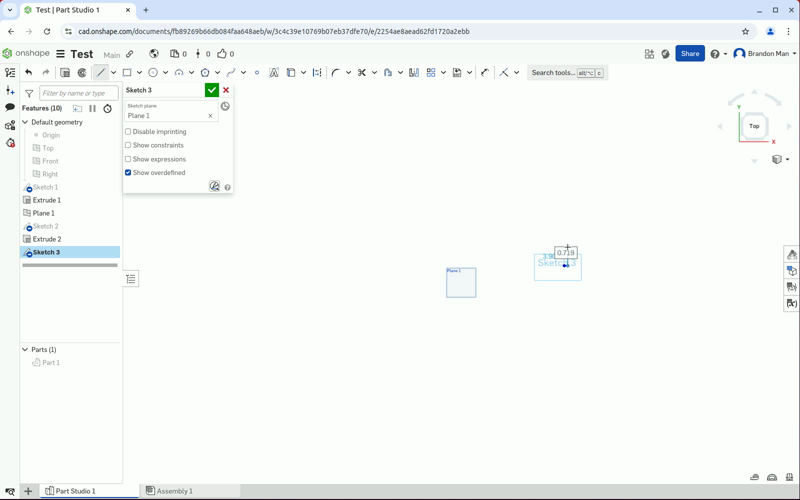
key_down(shift)
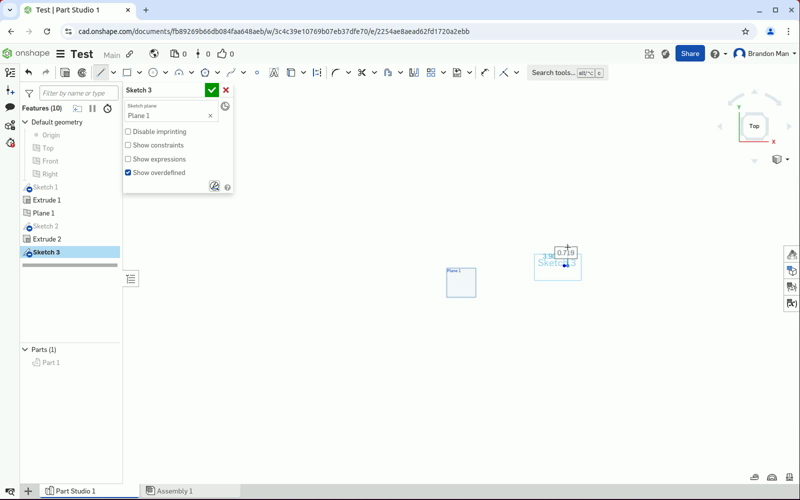
mouse_move(589, 246)
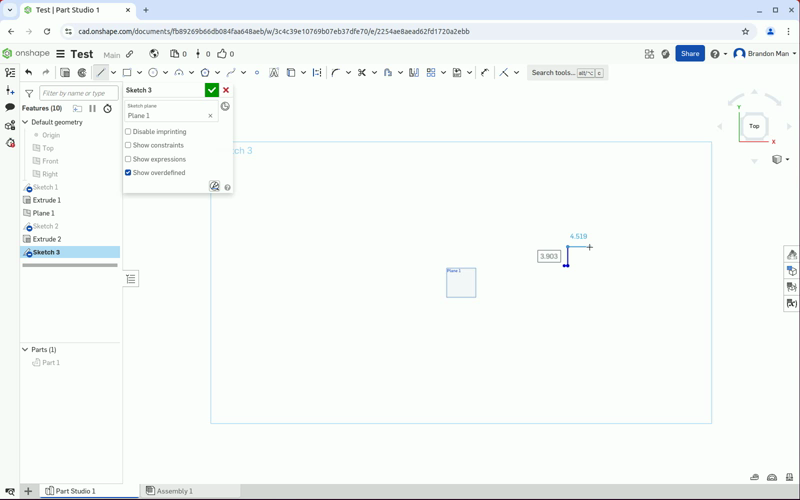
mouse_move(564, 246)
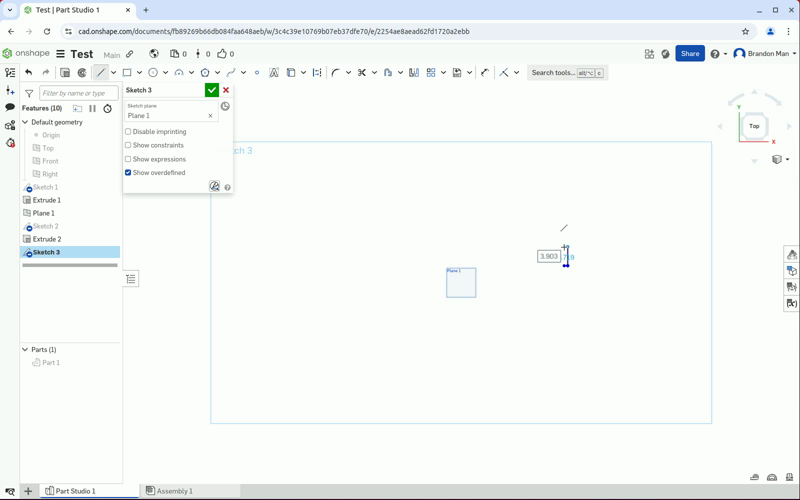
scroll(6)
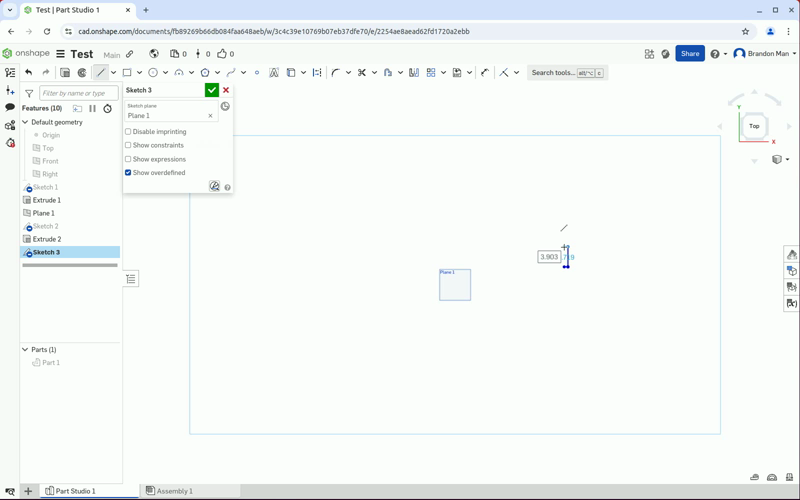
scroll(6)
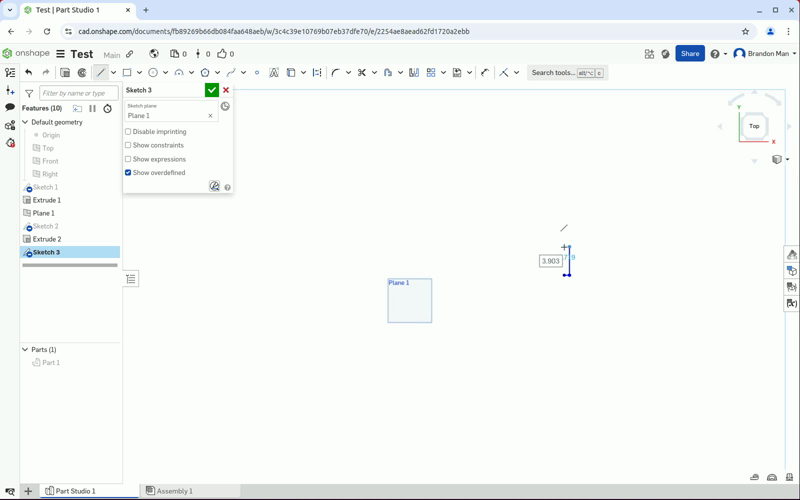
scroll(6)
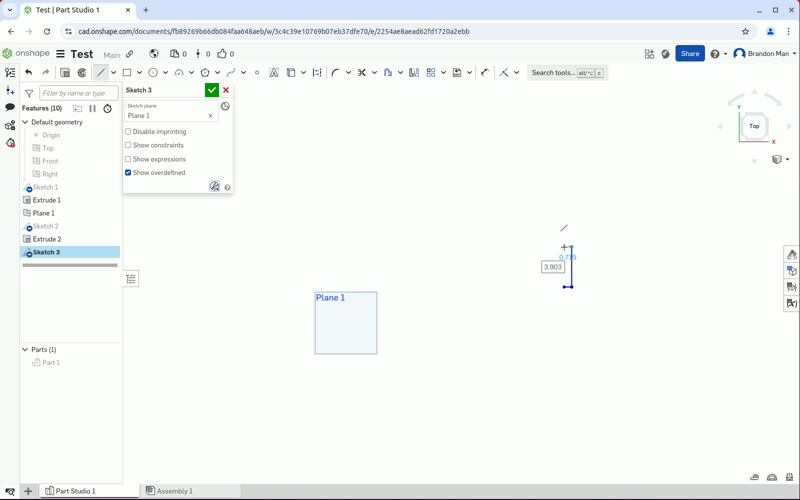
scroll(6)
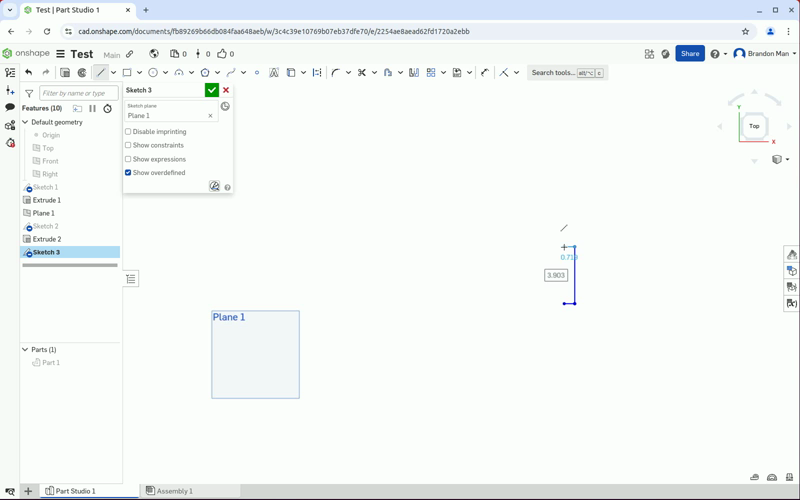
scroll(6)
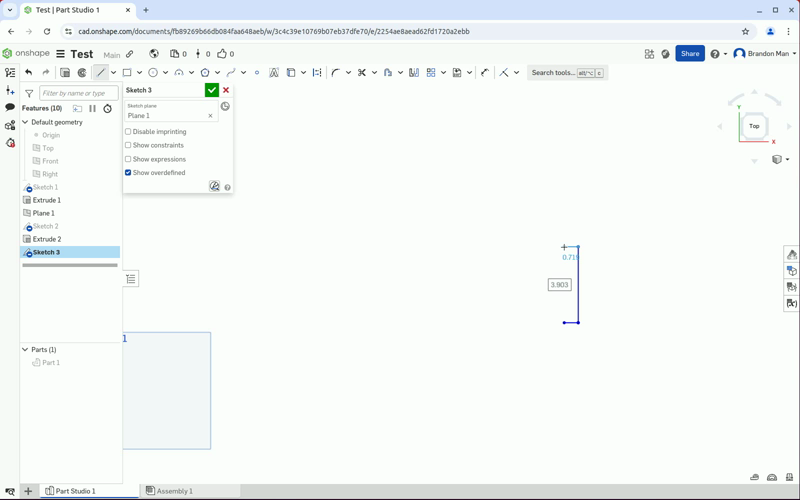
scroll(6)
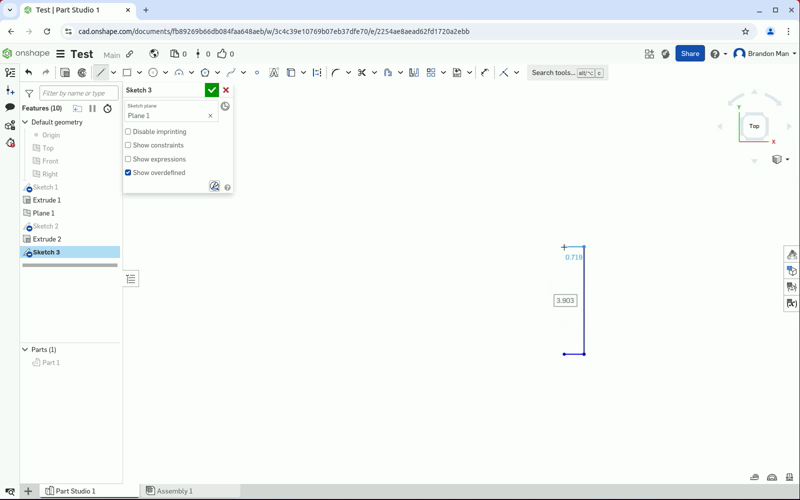
scroll(6)
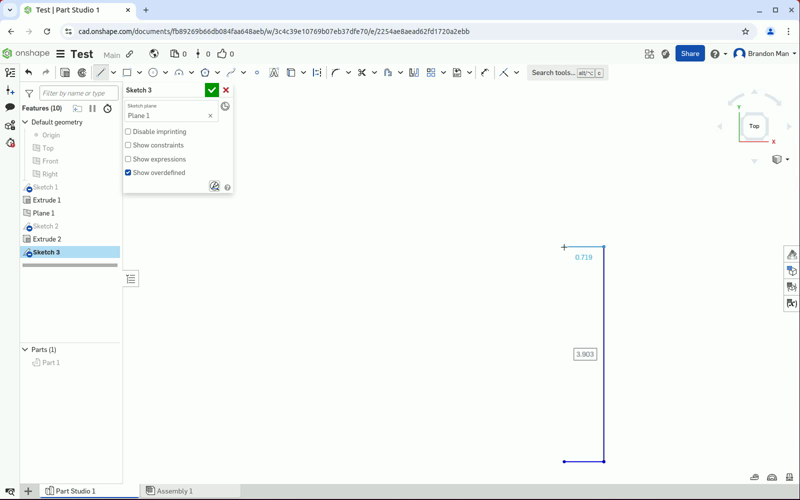
click(564, 246)
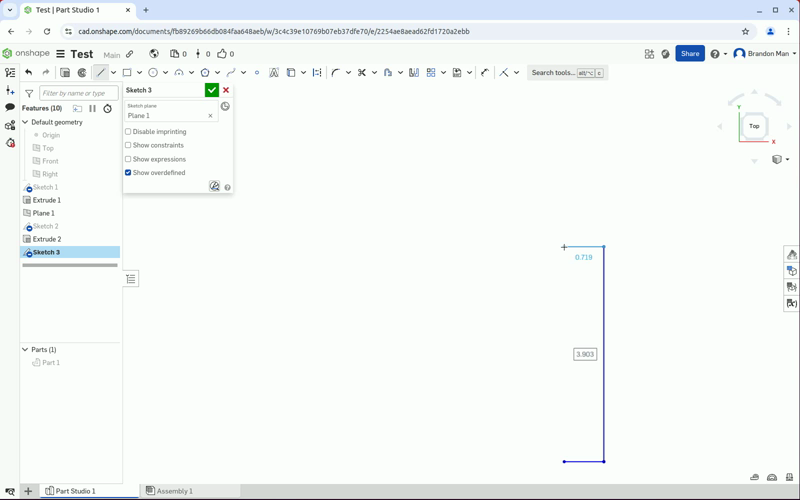
scroll(-6)
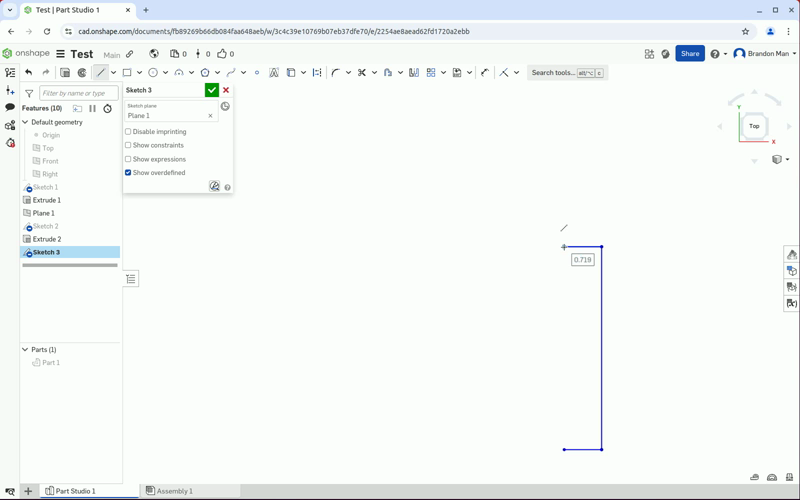
scroll(-6)
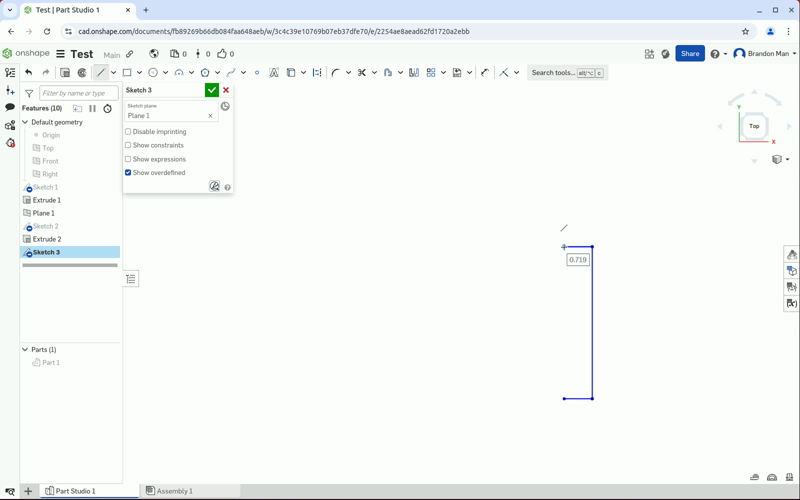
scroll(-6)
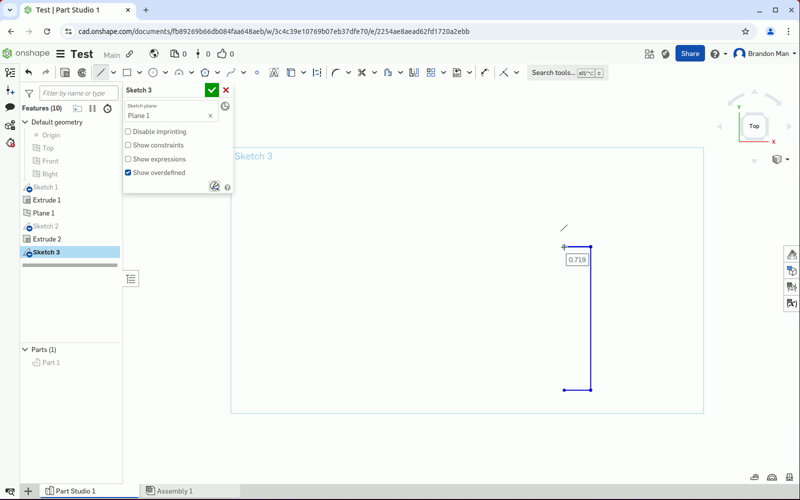
scroll(-6)
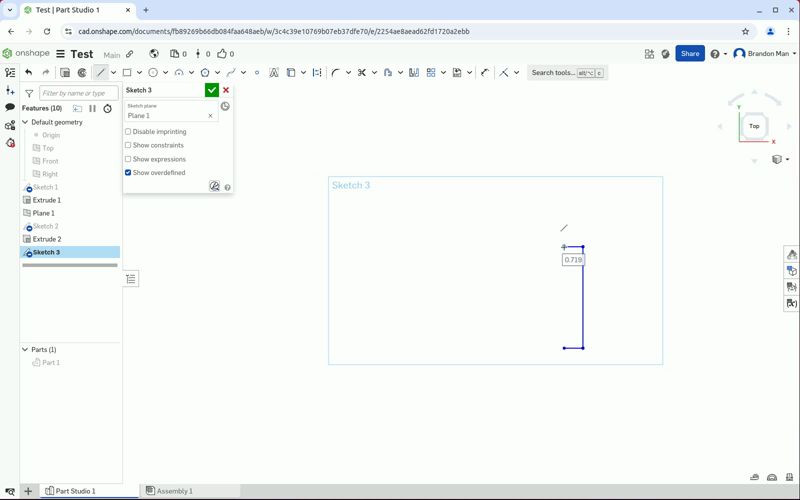
scroll(-6)
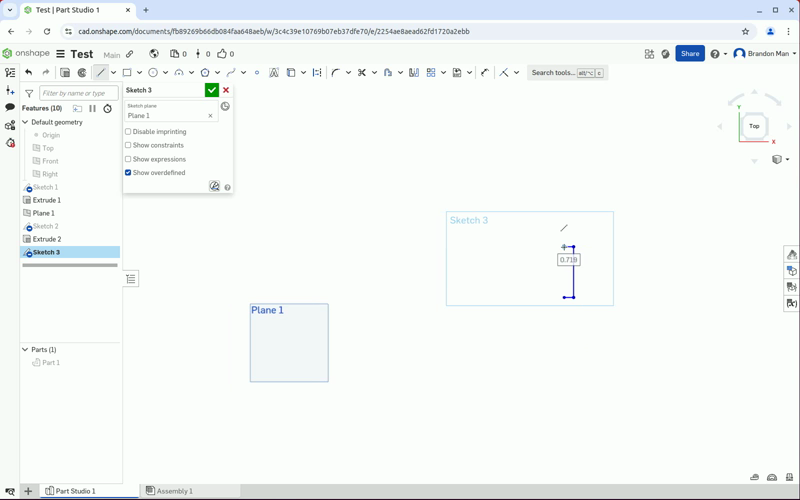
scroll(-6)
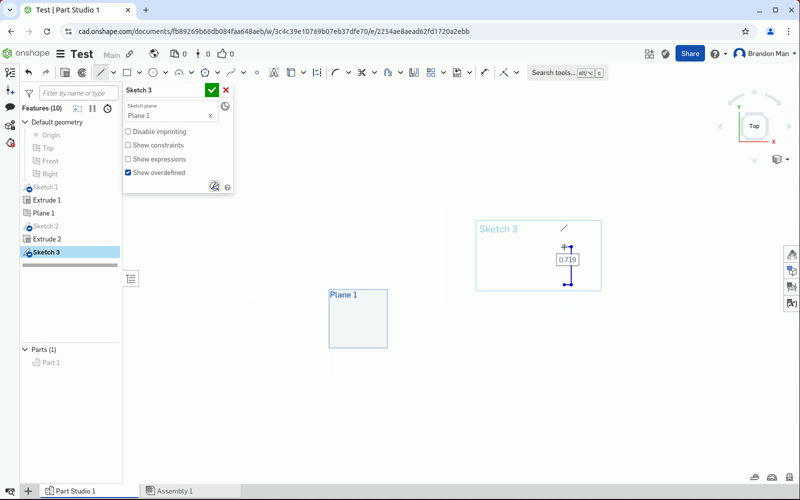
scroll(-6)
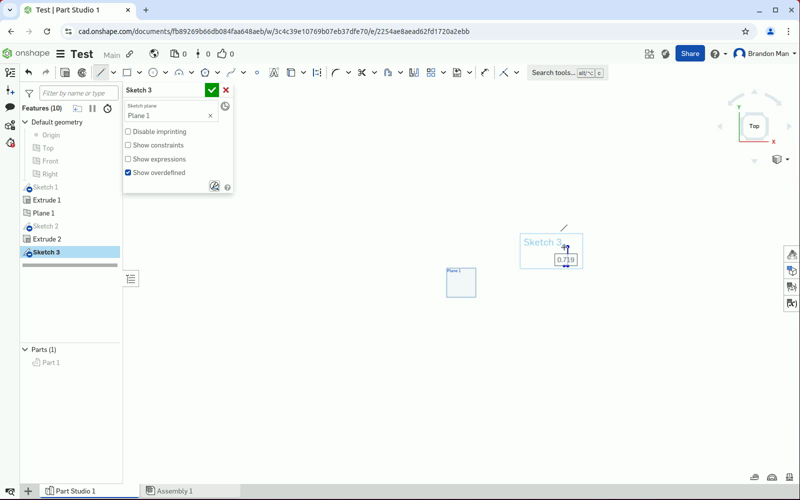
key_up(shift)
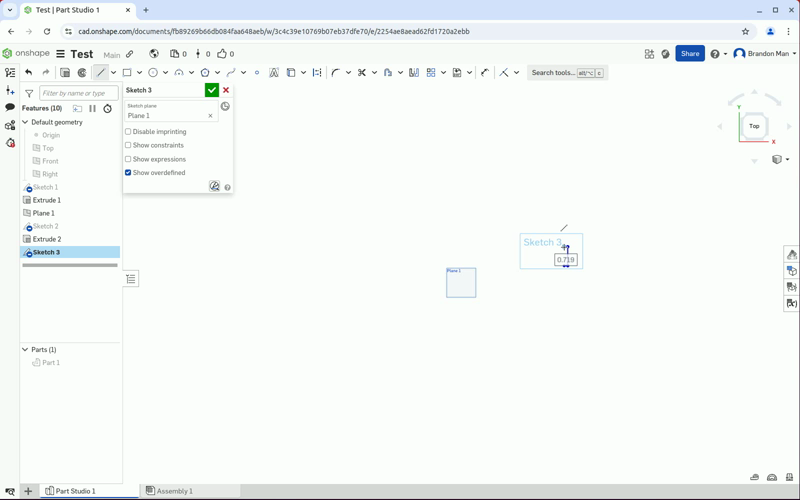
mouse_move(589, 246)
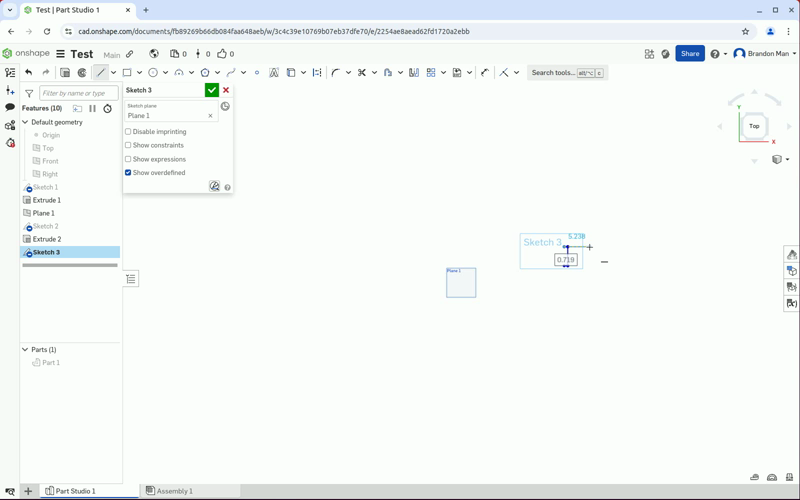
key_down(shift)
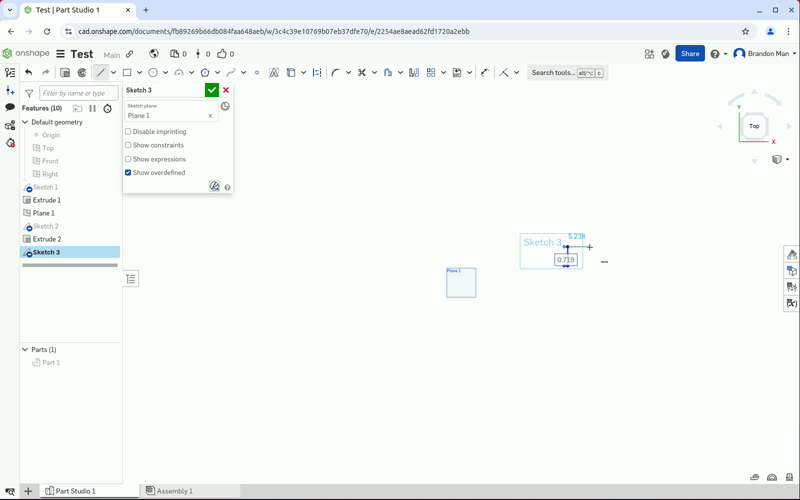
mouse_move(564, 265)
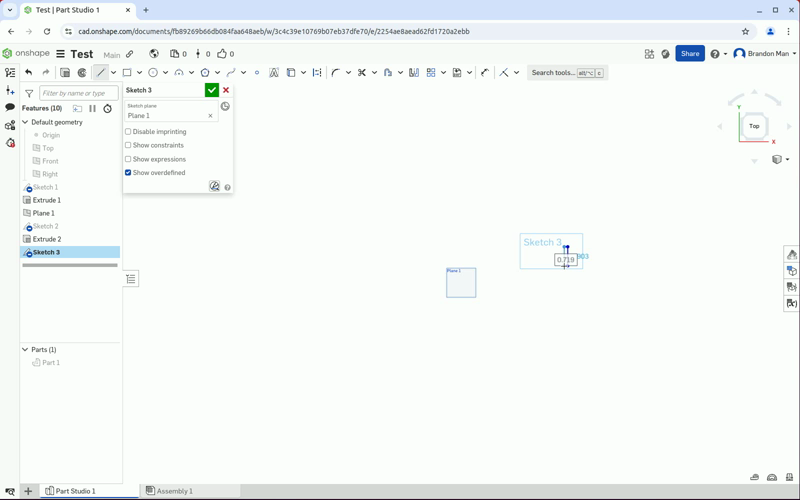
scroll(6)
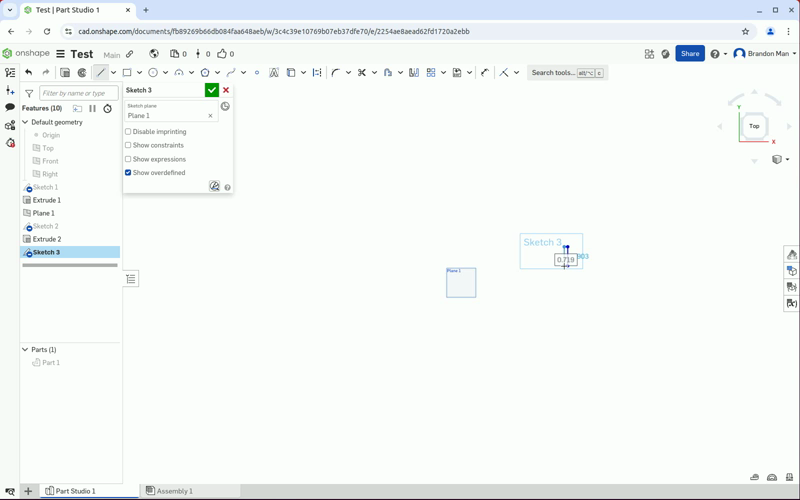
scroll(6)
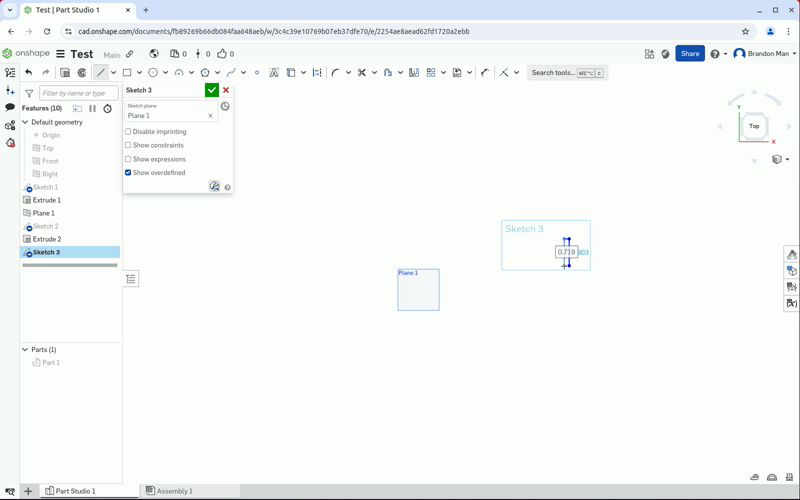
scroll(6)
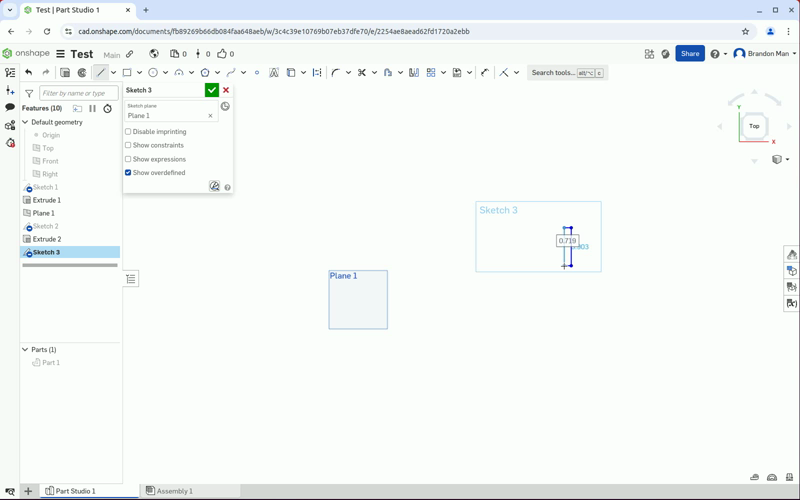
scroll(6)
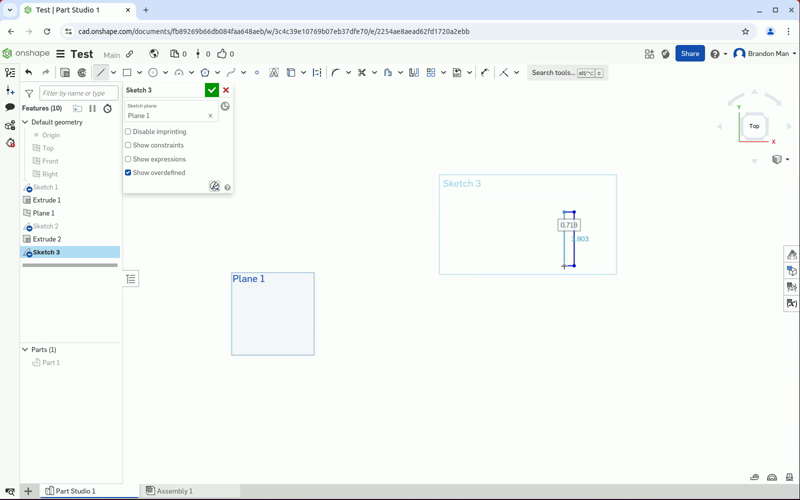
scroll(6)
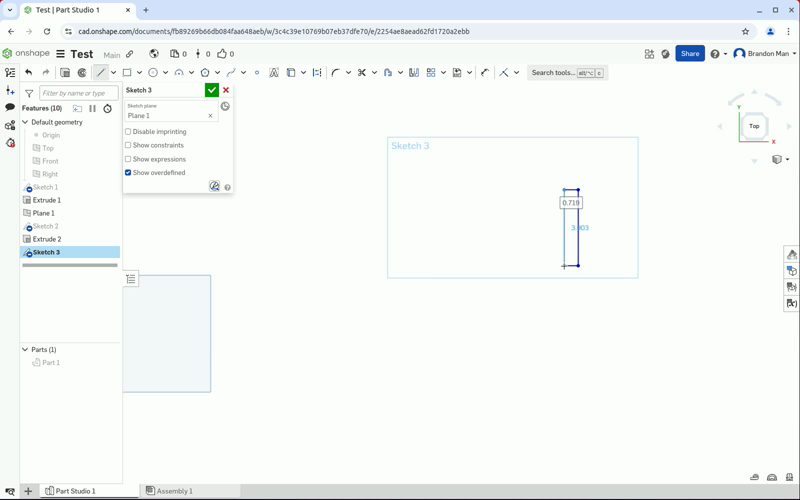
scroll(6)
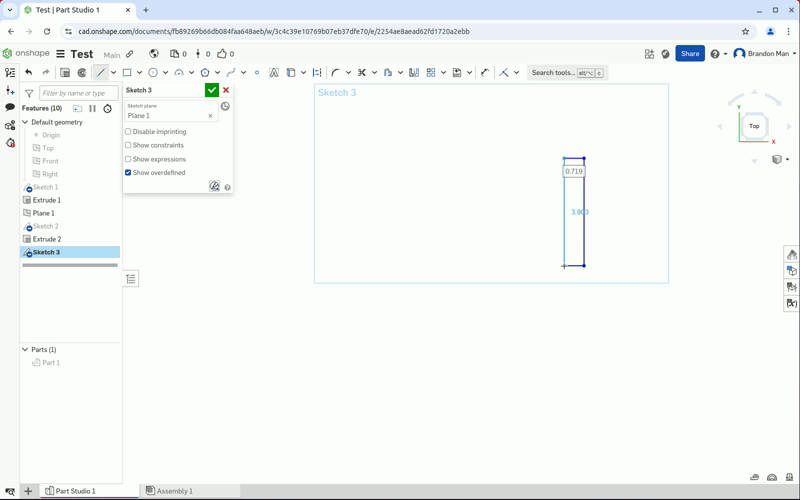
scroll(6)
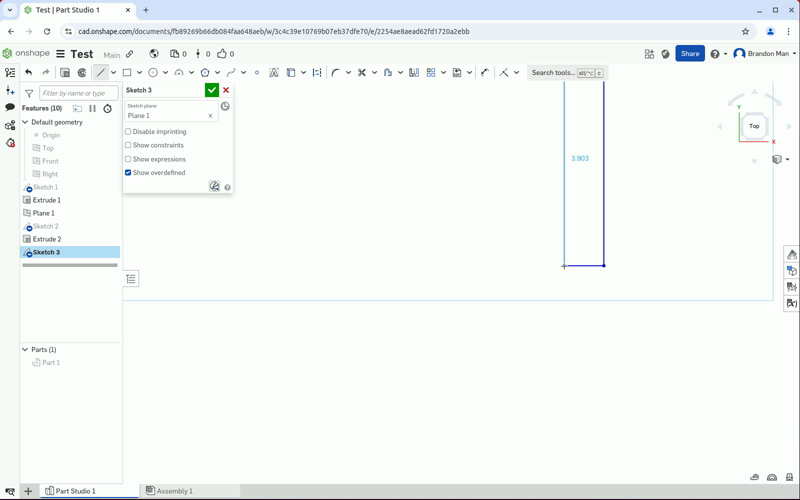
key_up(shift)
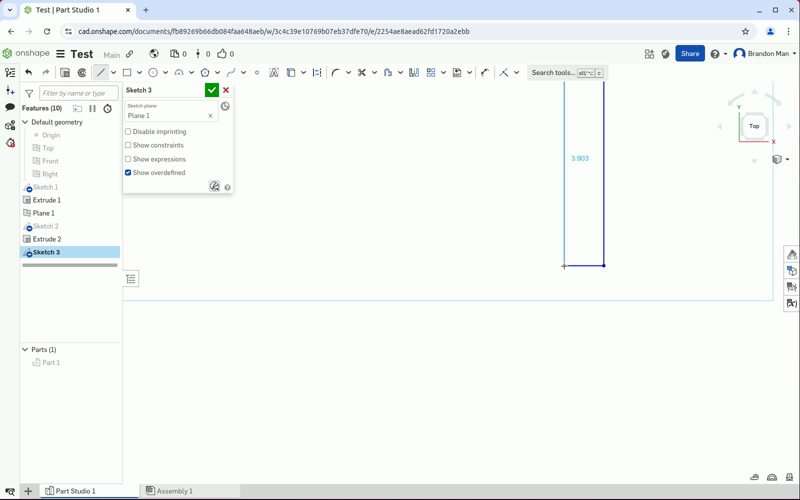
click(564, 265)
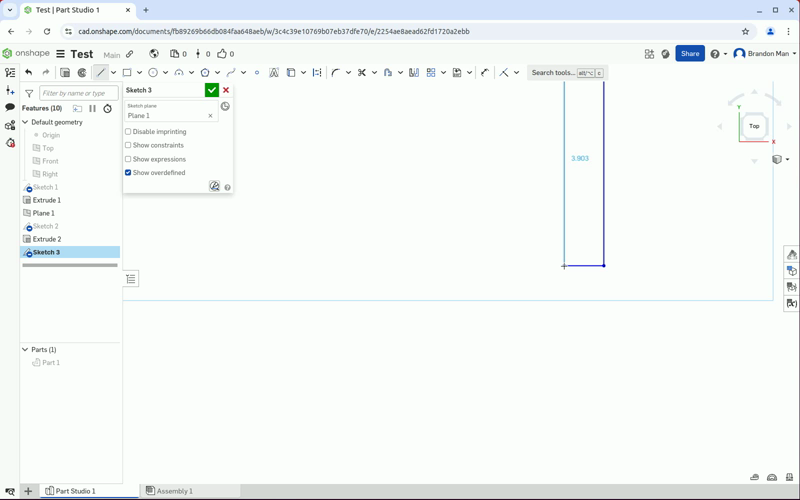
scroll(-6)
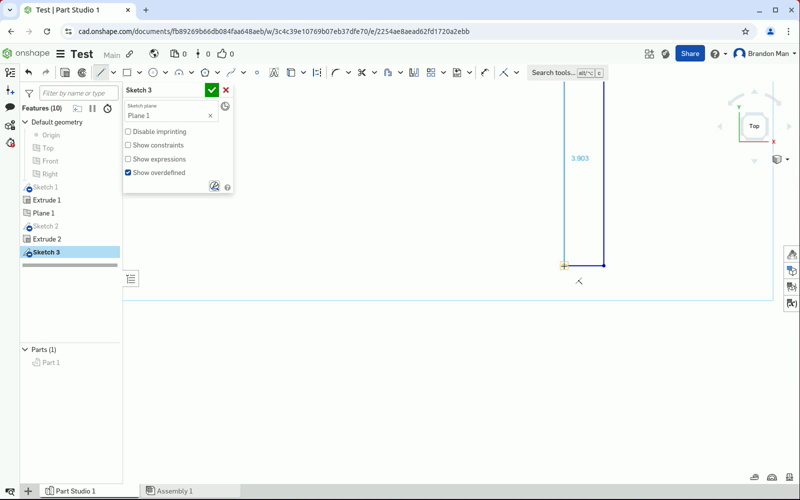
scroll(-6)
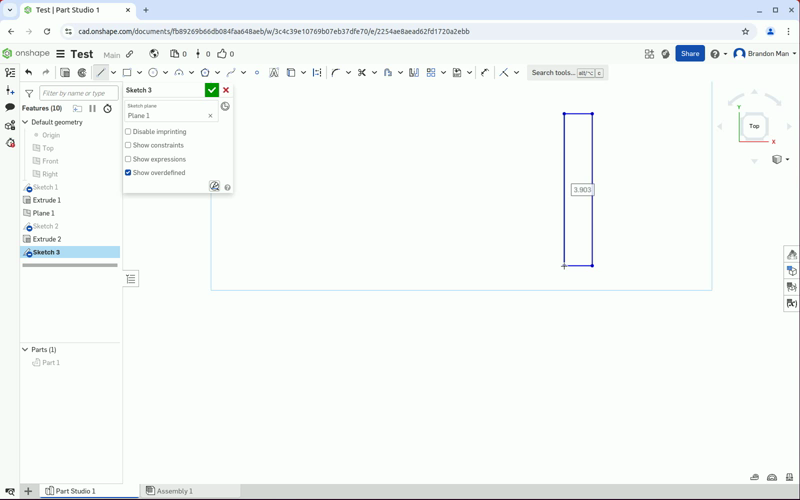
scroll(-6)
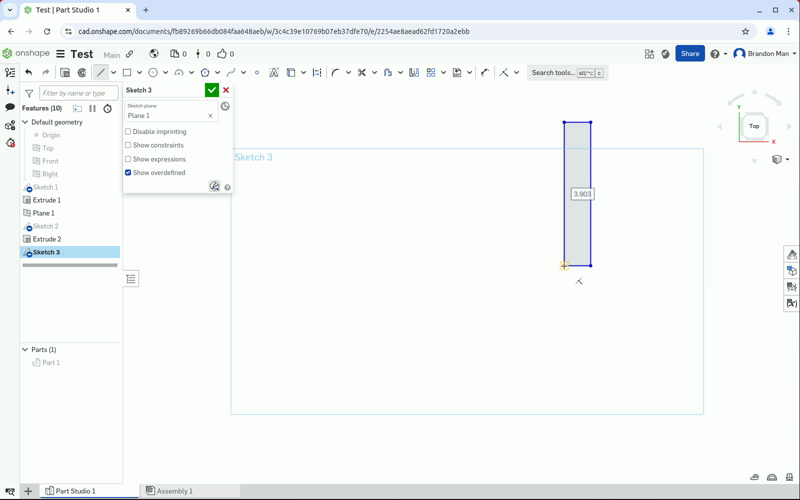
scroll(-6)
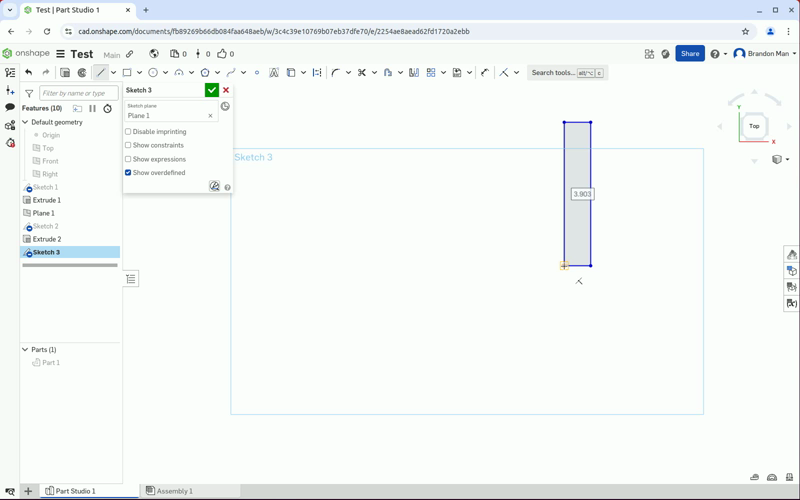
scroll(-6)
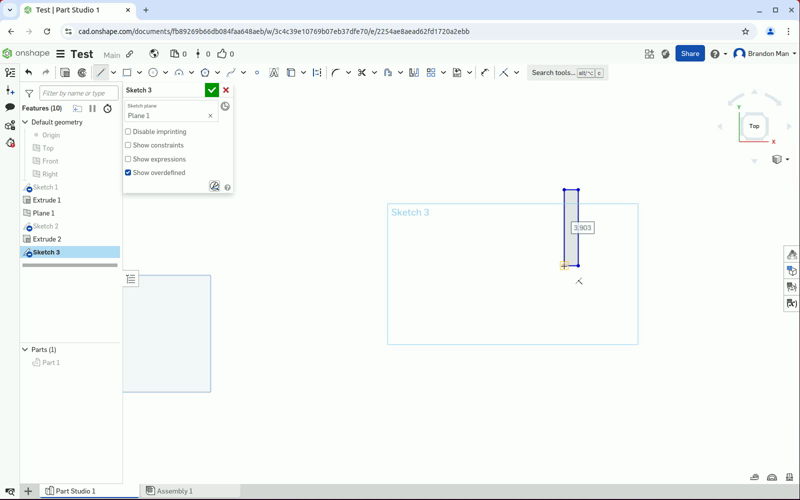
scroll(-6)
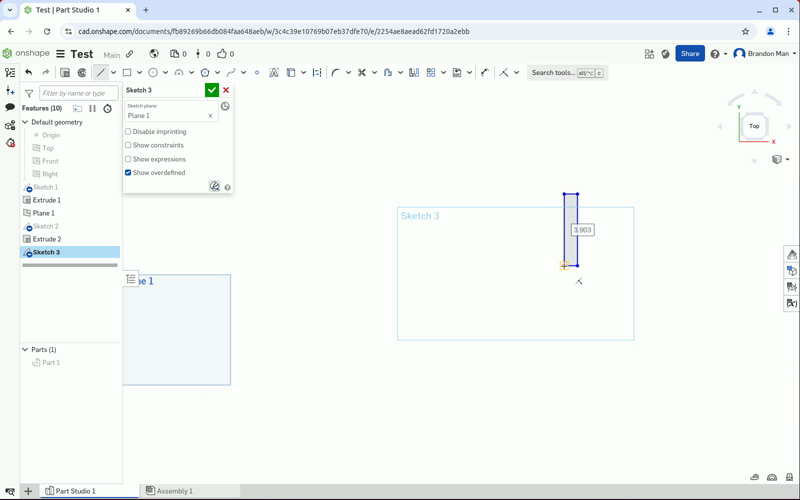
scroll(-6)
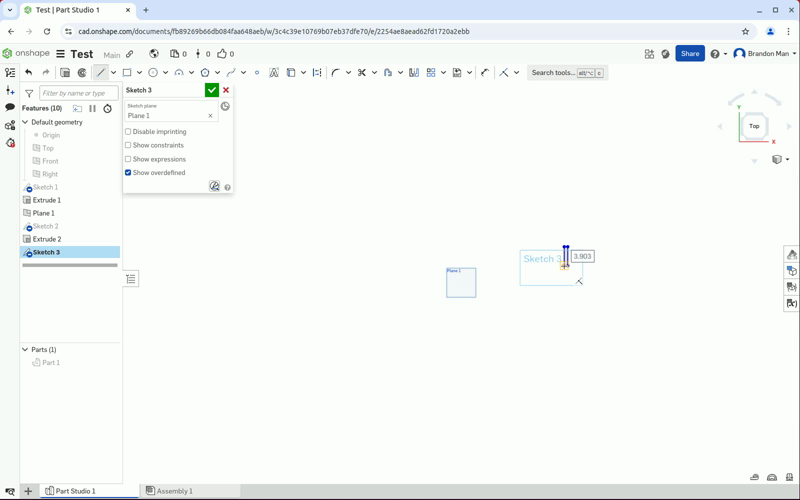
key(esc)
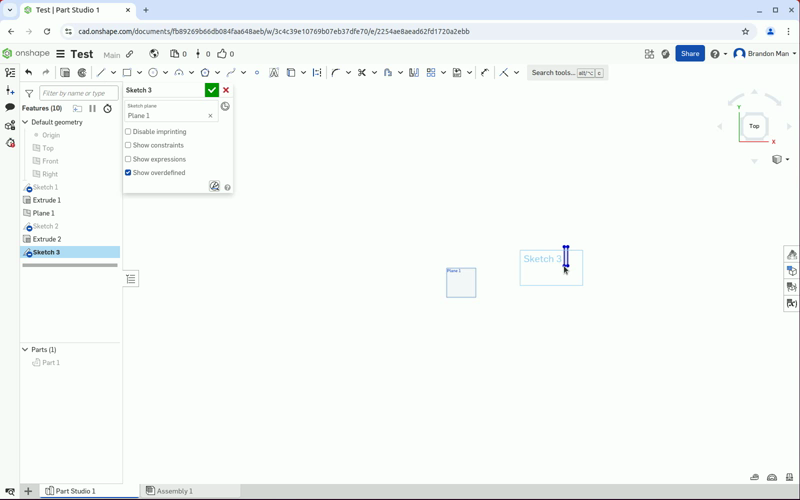
mouse_move(565, 252)
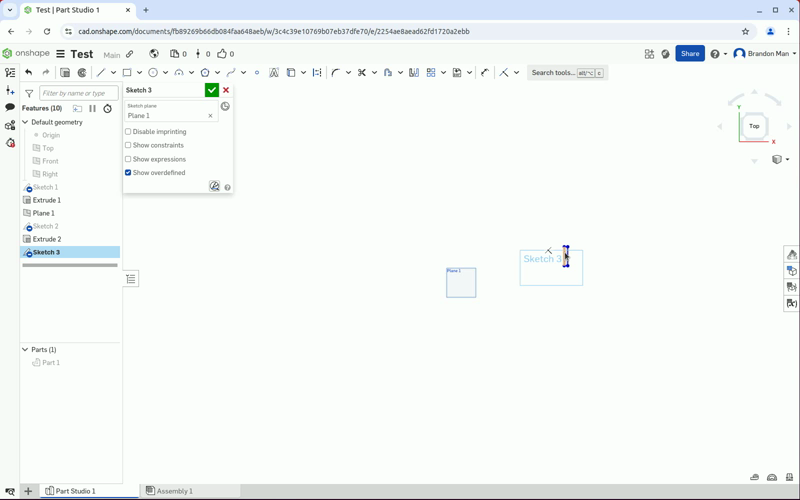
scroll(6)
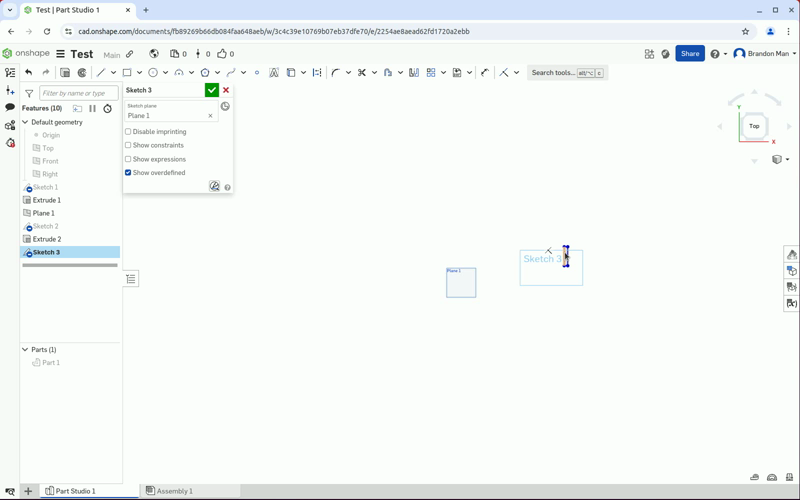
scroll(6)
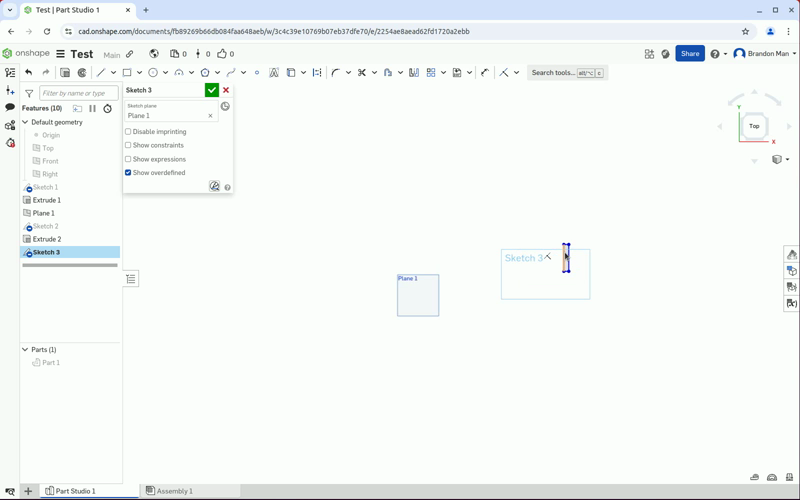
scroll(6)
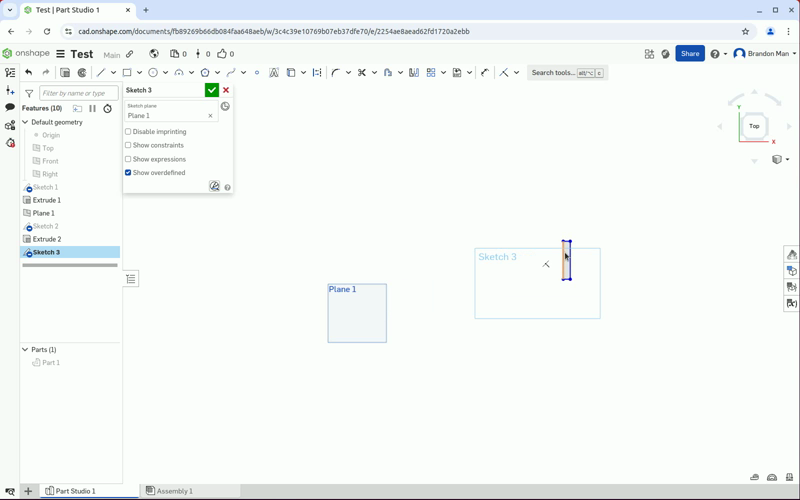
scroll(6)
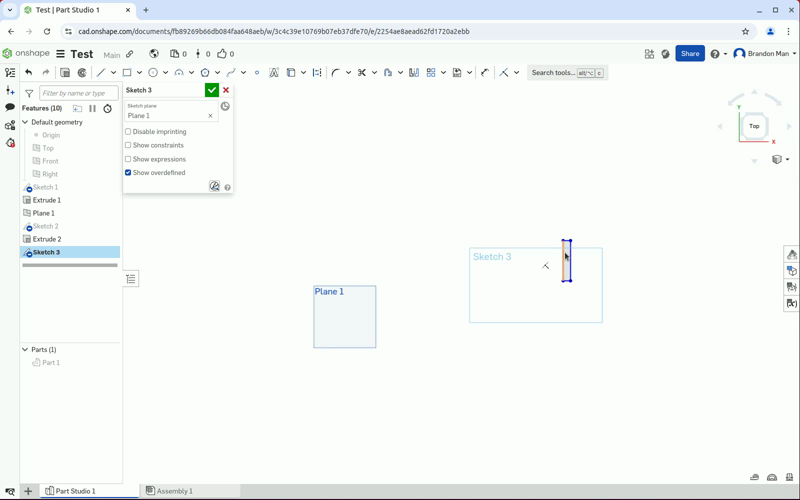
scroll(6)
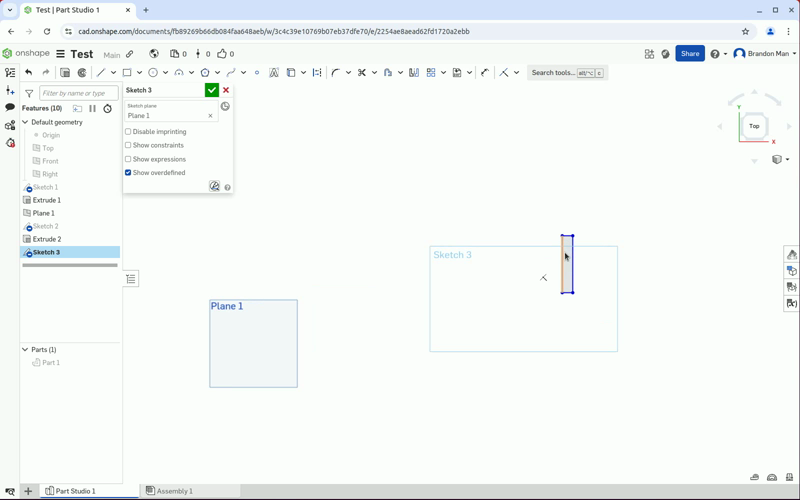
scroll(6)
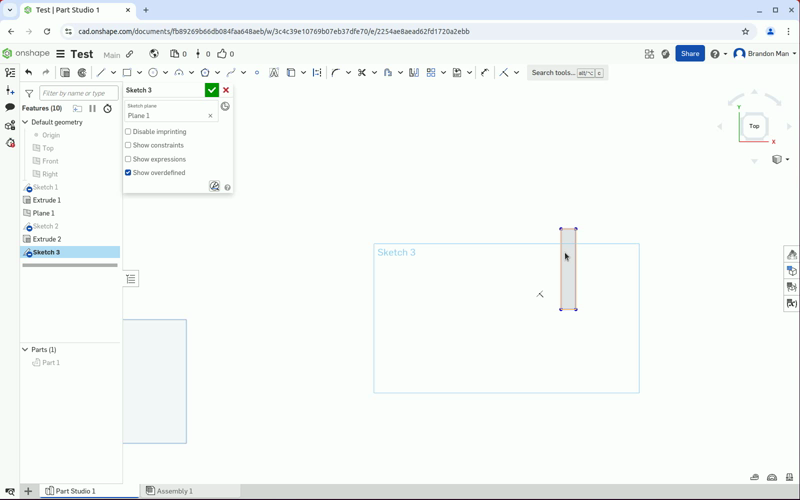
scroll(6)
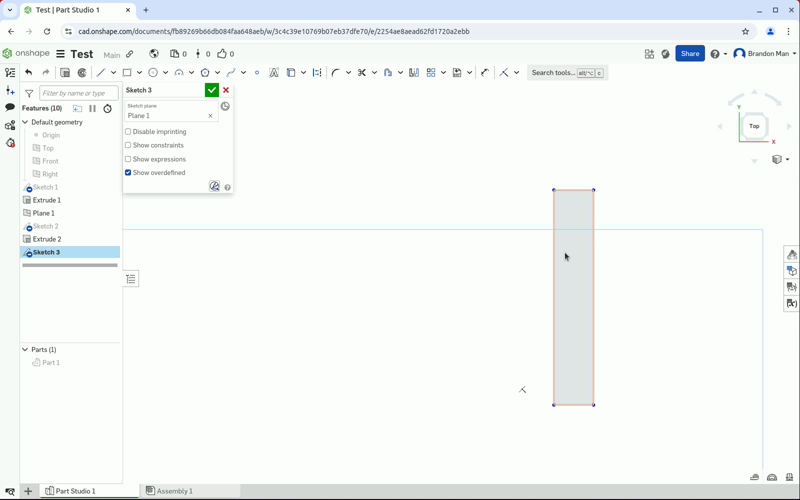
click(565, 252)
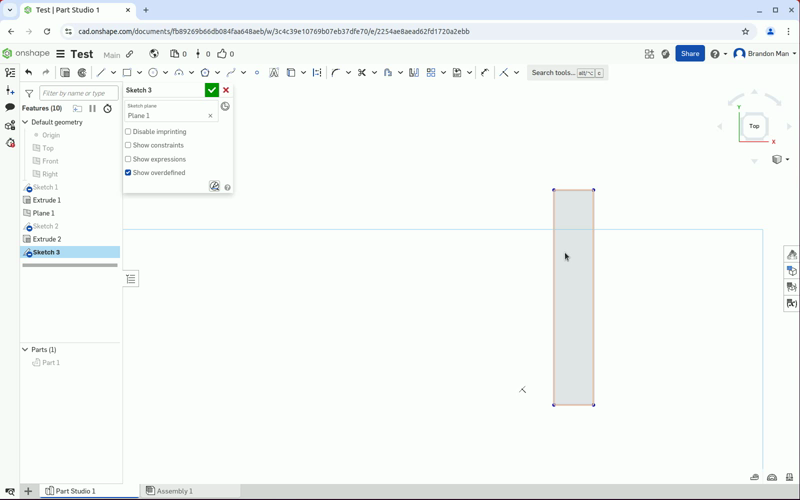
scroll(-6)
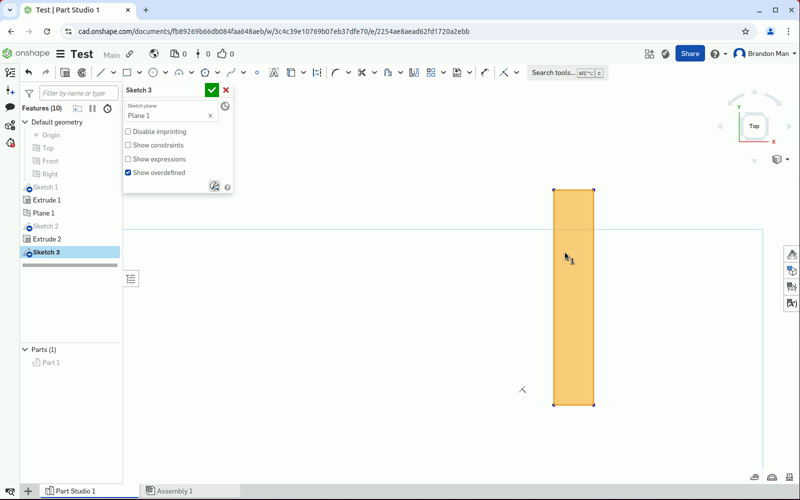
scroll(-6)
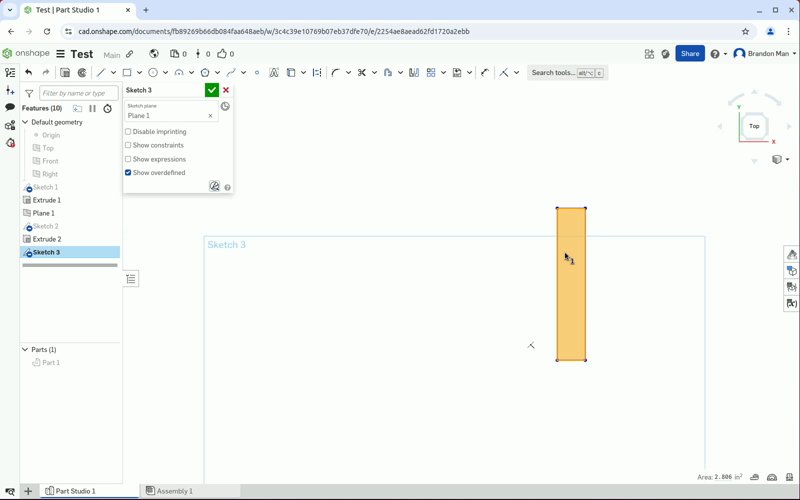
scroll(-6)
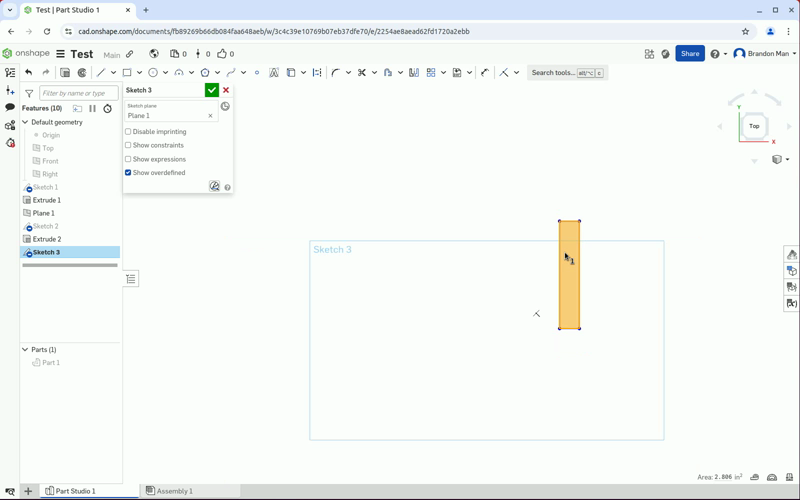
scroll(-6)
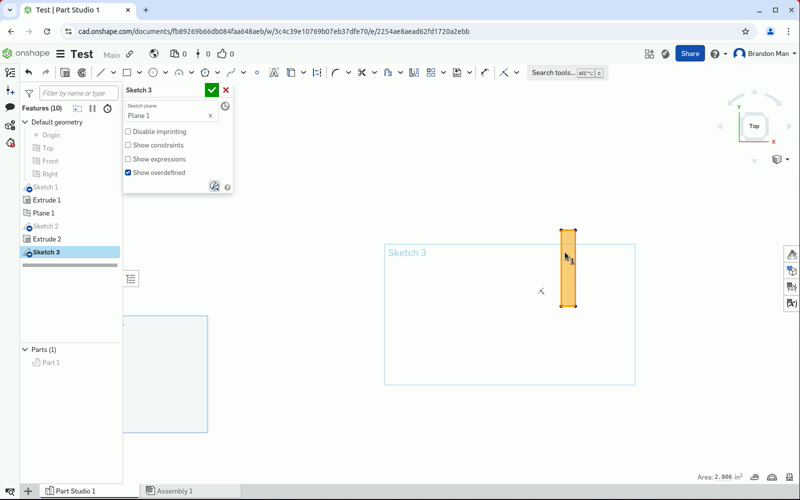
scroll(-6)
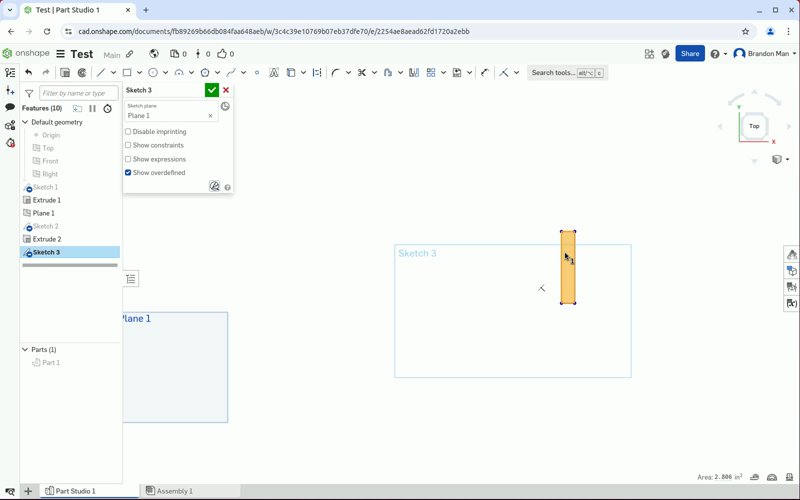
scroll(-6)
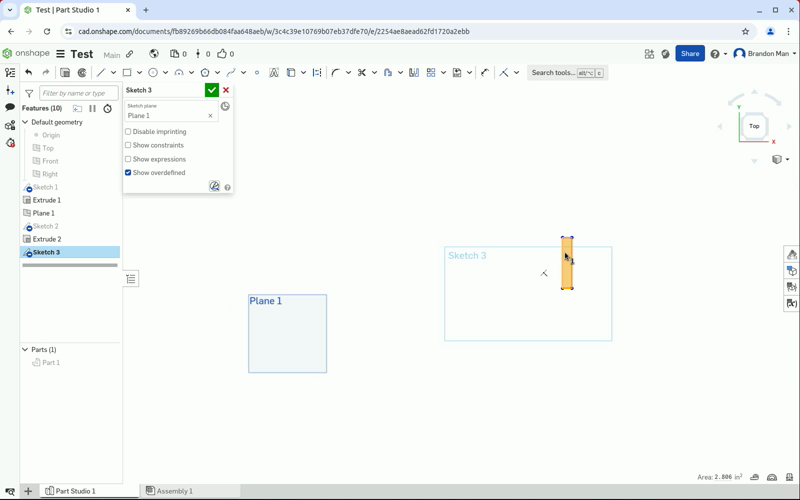
scroll(-6)
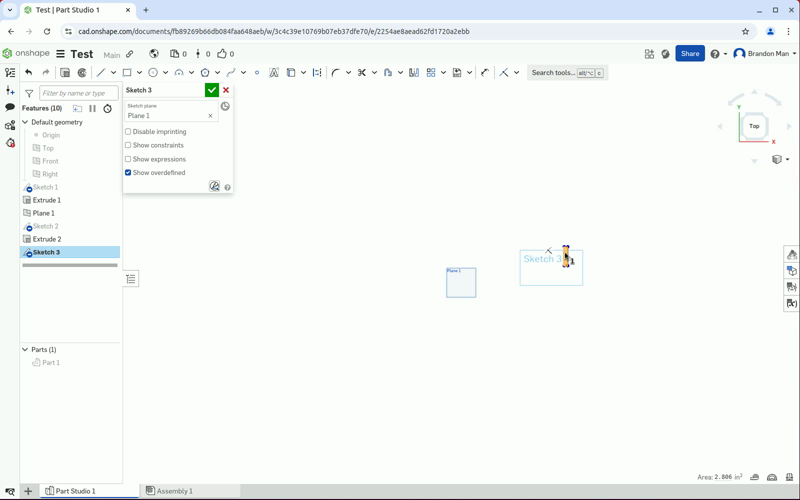
mouse_move(73, 352)
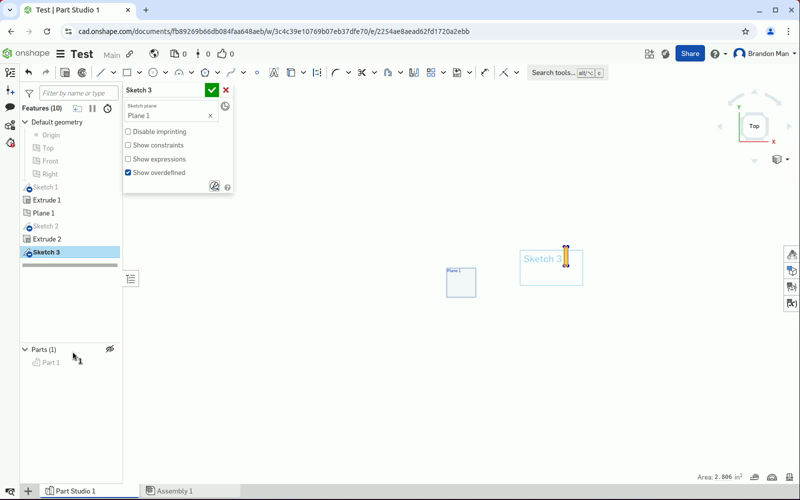
key(shift+y)
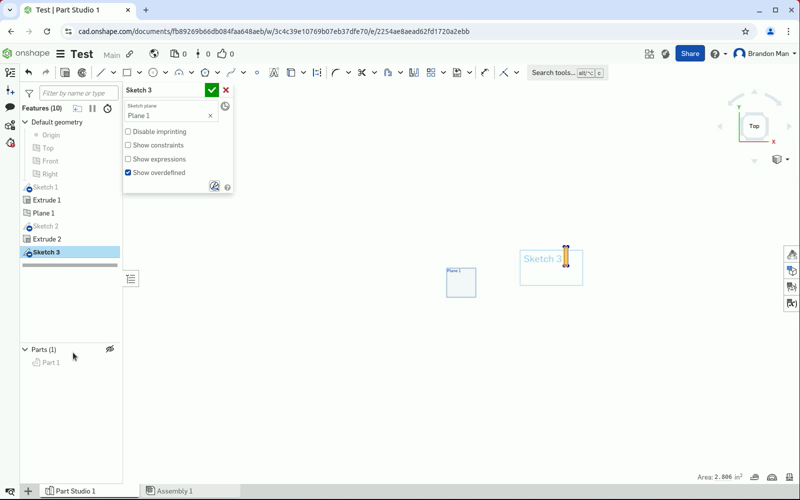
key(shift+e)
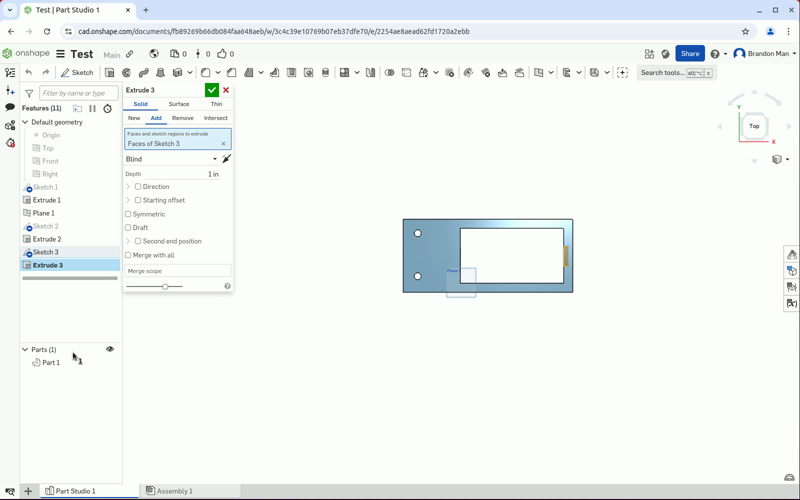
mouse_move(143, 106)
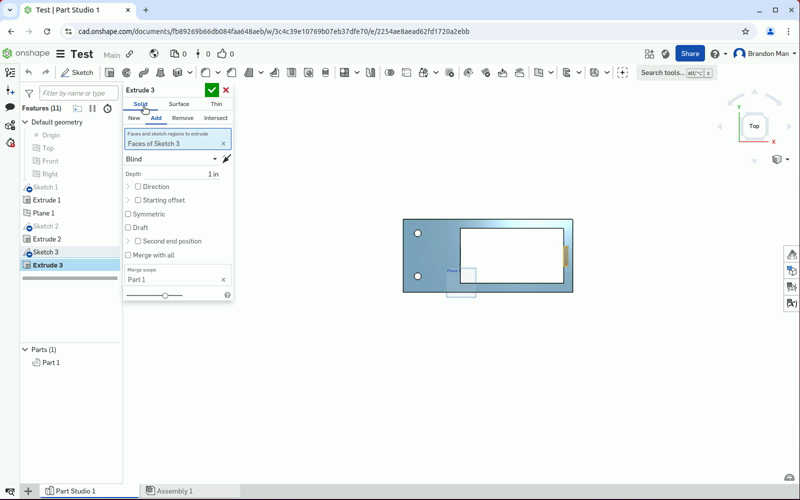
click(143, 106)
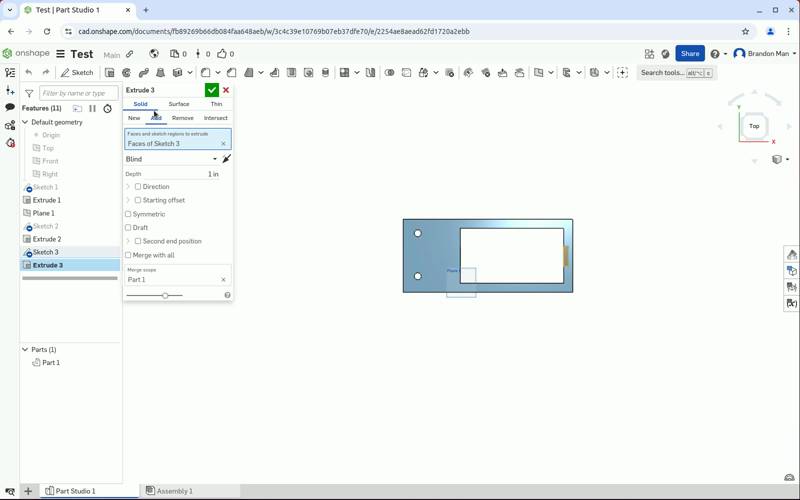
mouse_move(186, 120)
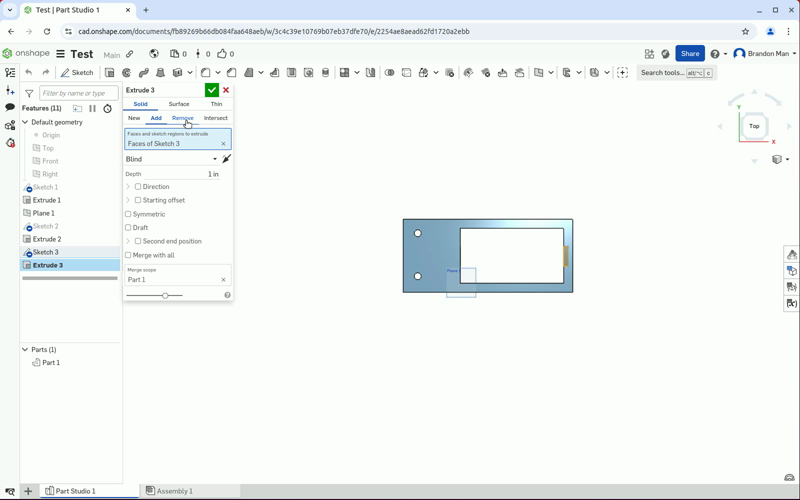
click(186, 120)
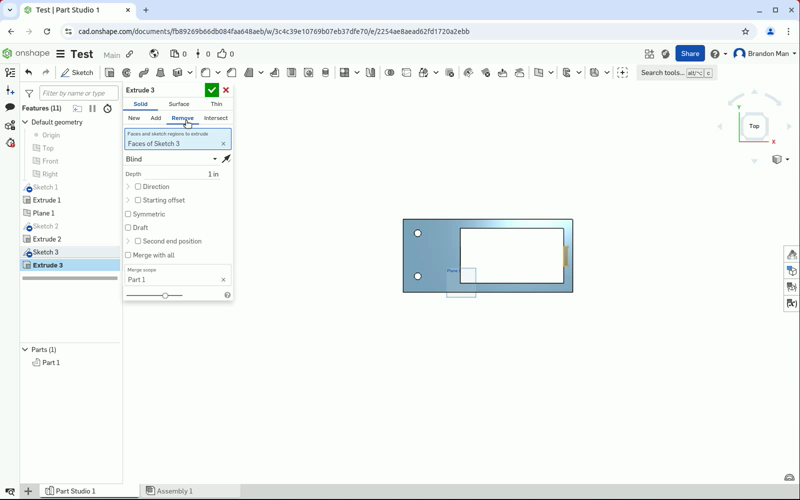
key(tab, 4)
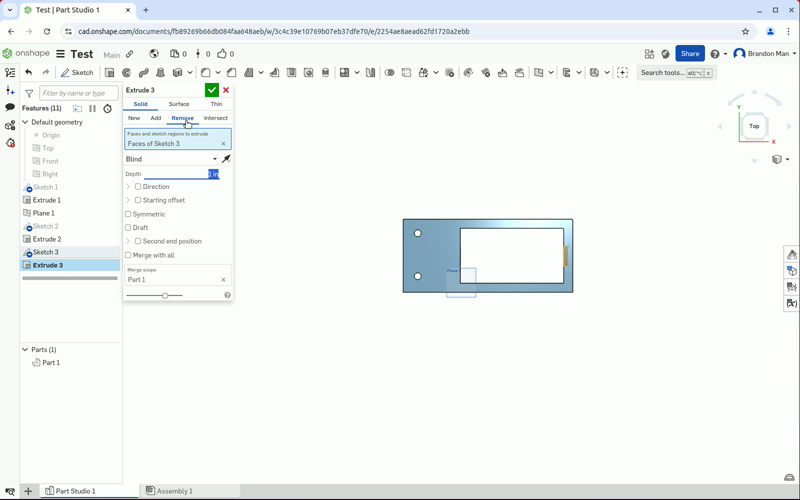
text(0.722)
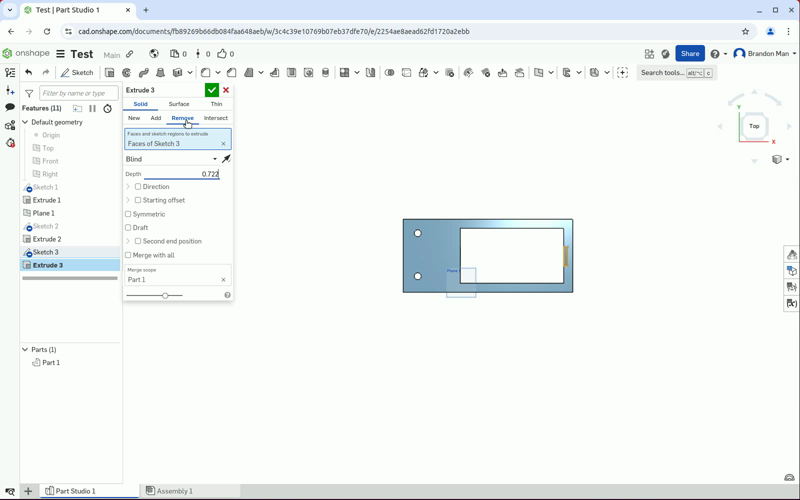
key(tab, 6)
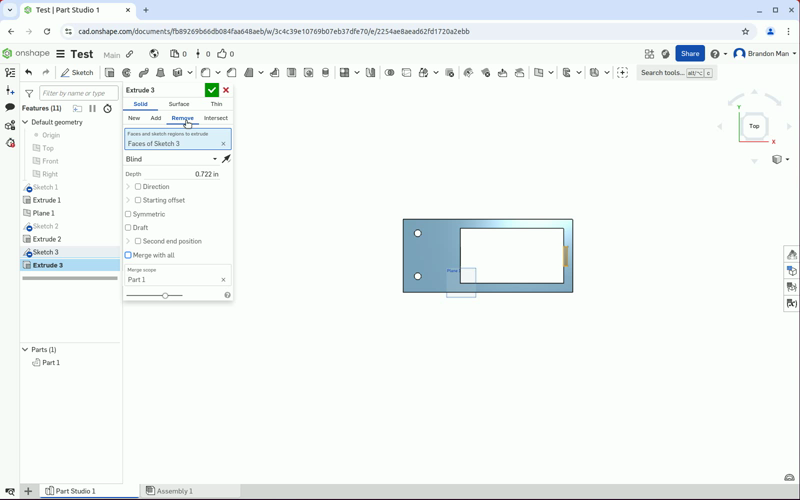
key(space)
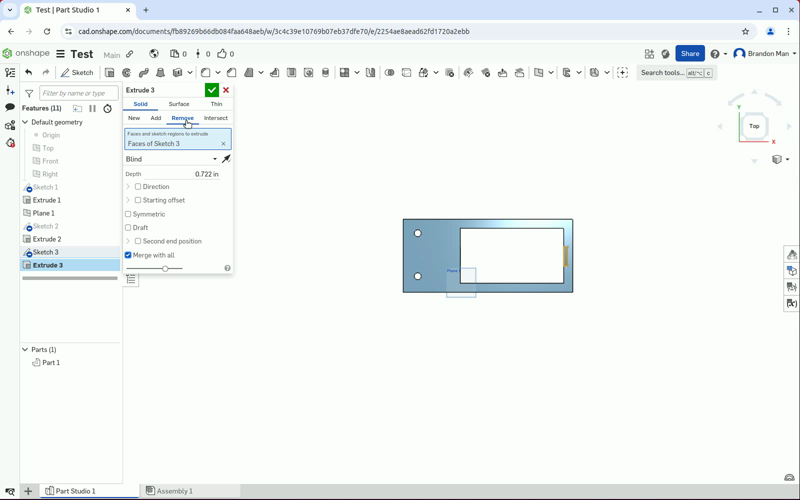
key(enter)
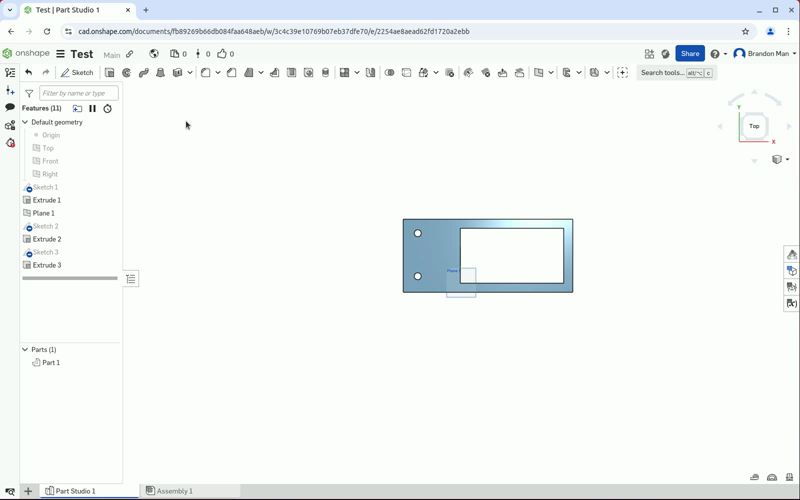
key(shift+h)
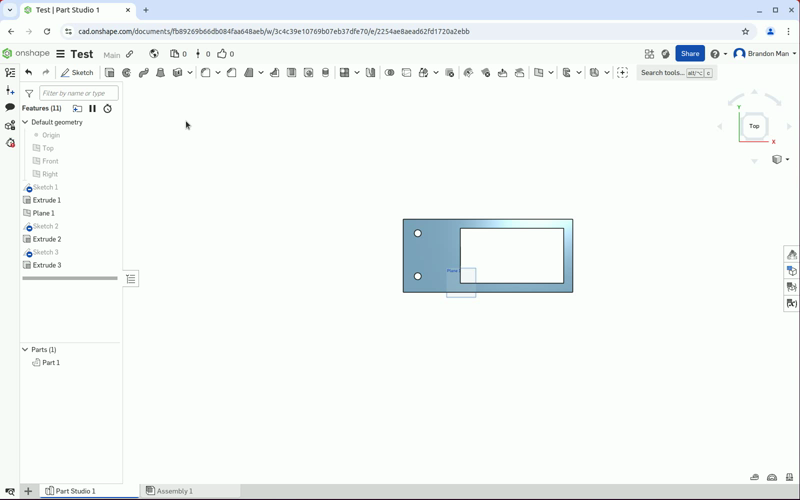
key(shift+h)
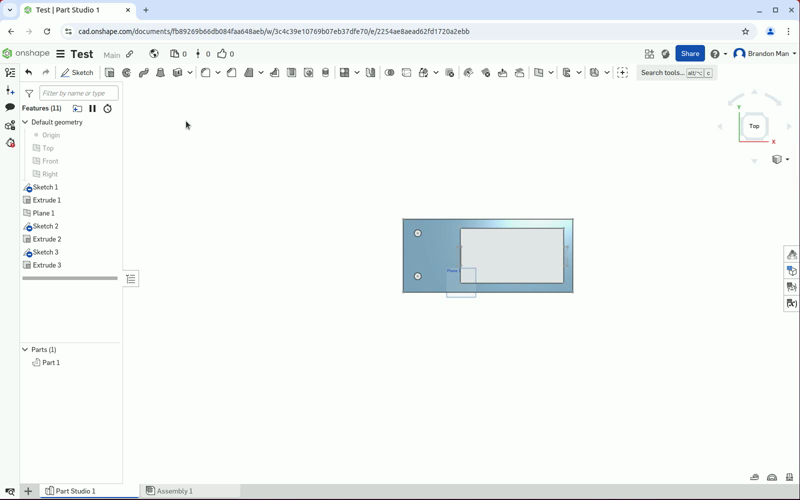
key(shift+7)
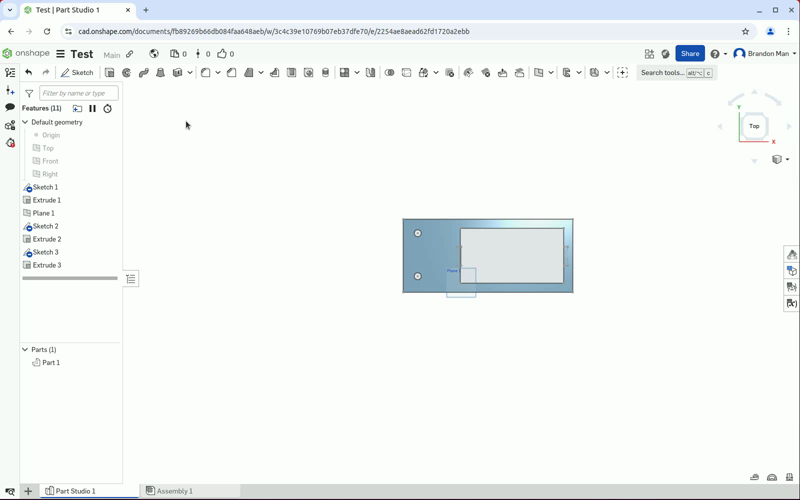
key(up, 3)
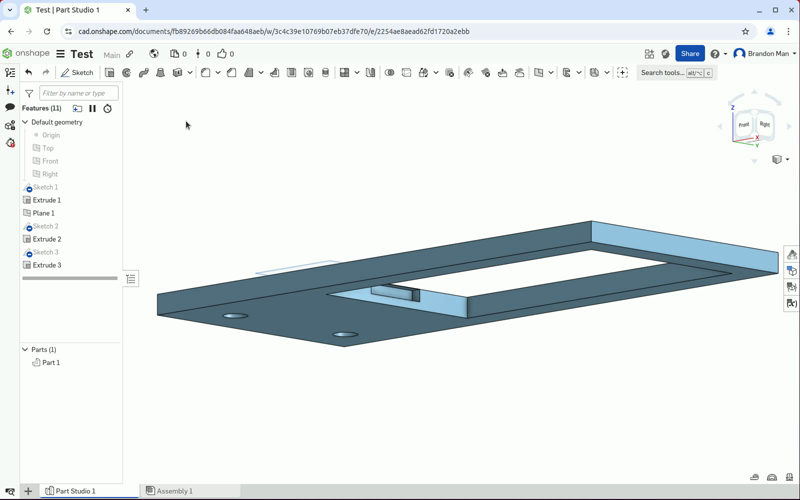
key(left, 3)
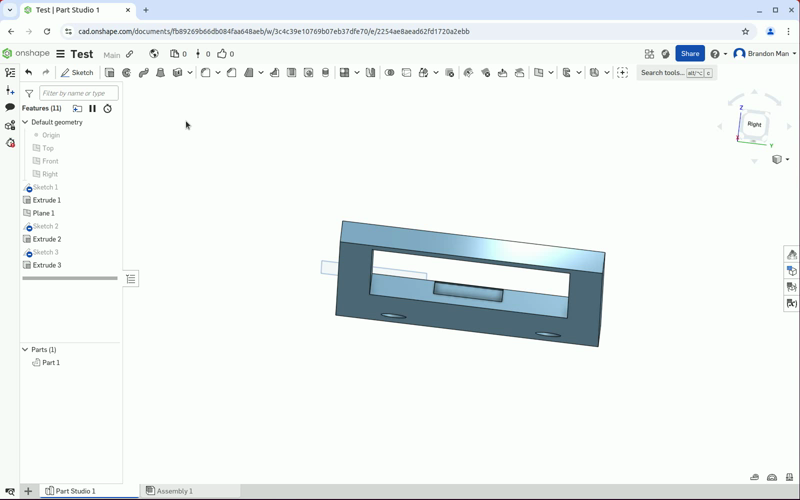
key(right, 3)
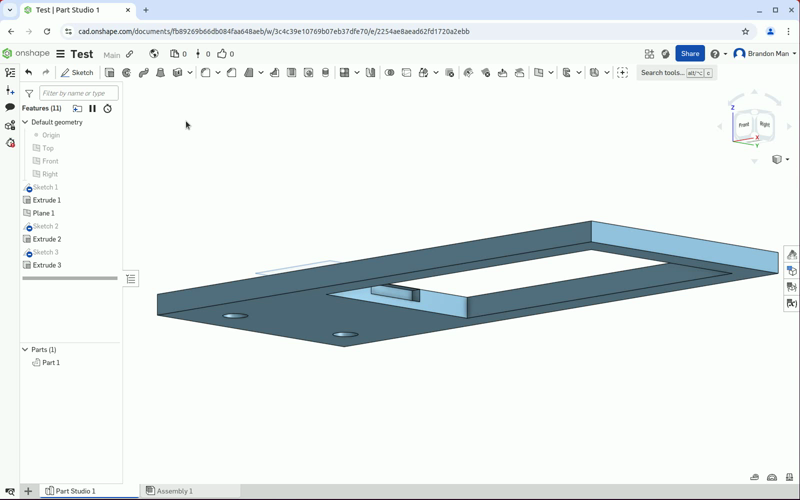
key(down, 3)
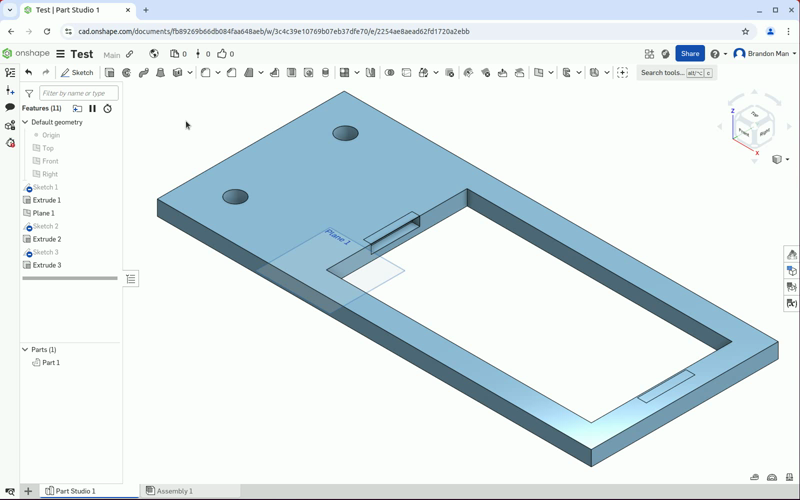
mouse_move(73, 189)
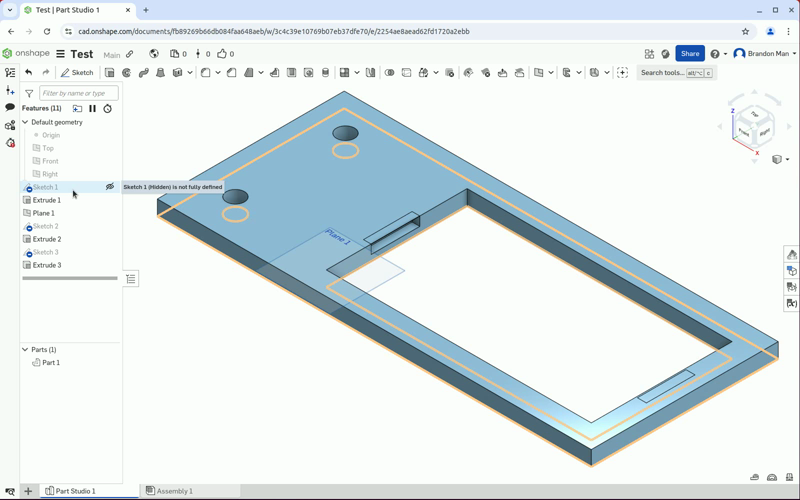
click(73, 189)